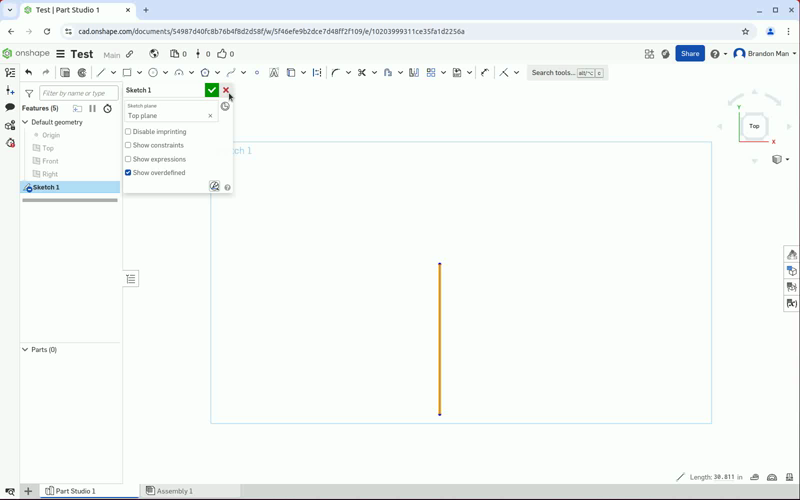
key(shift+h)
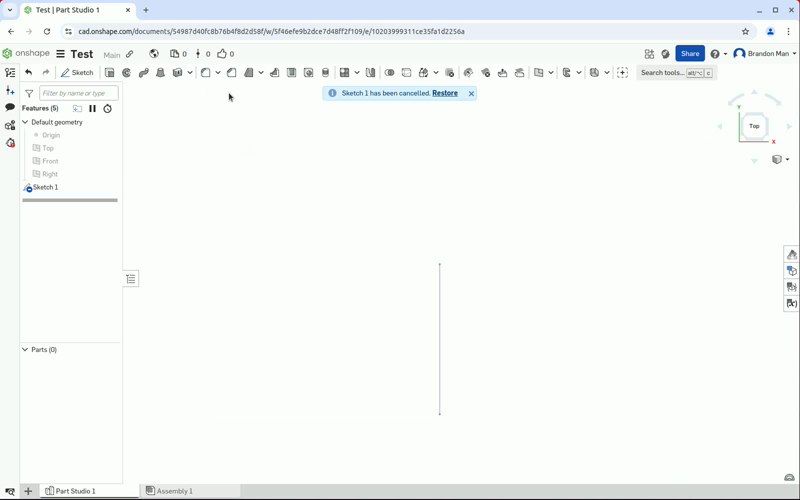
key(shift+s)
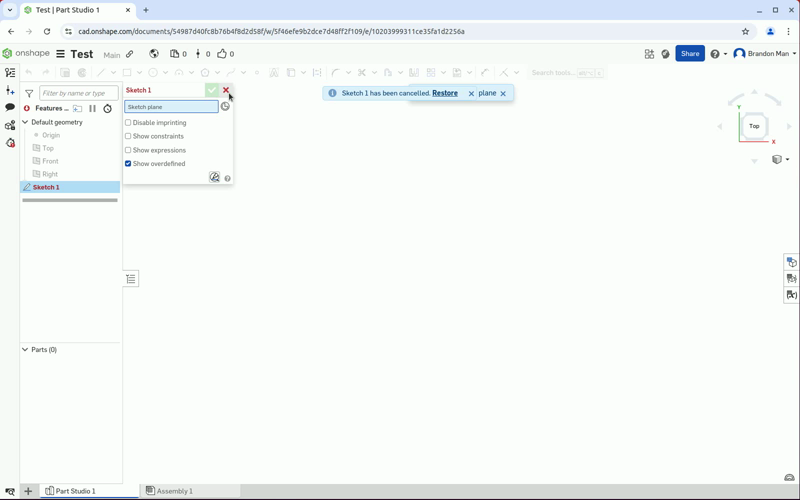
mouse_move(73, 150)
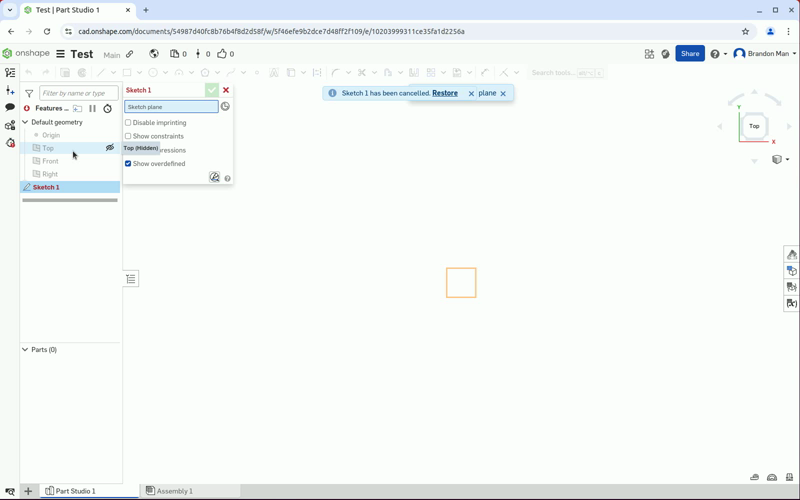
click(73, 150)
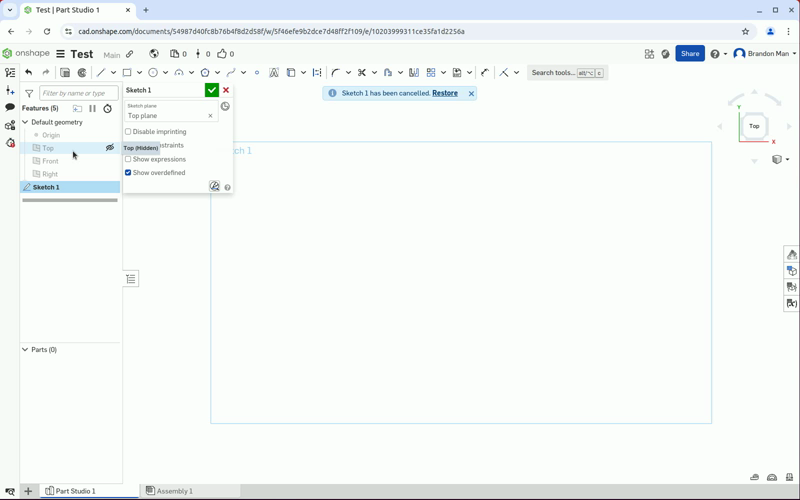
mouse_move(73, 352)
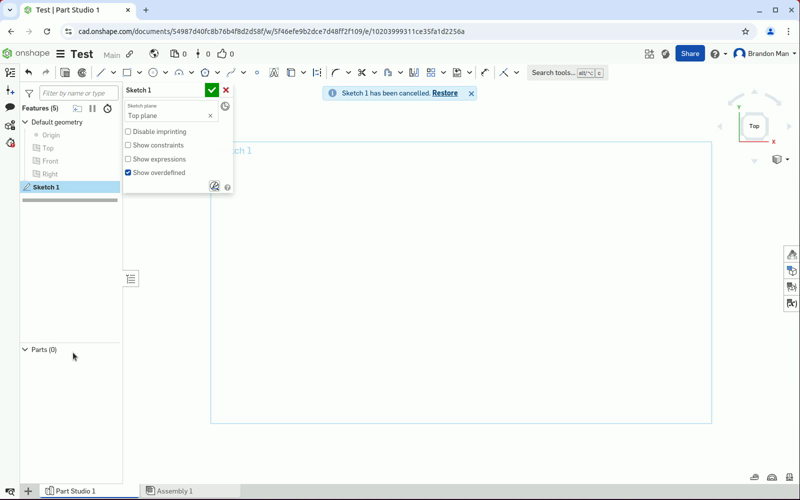
key(y)
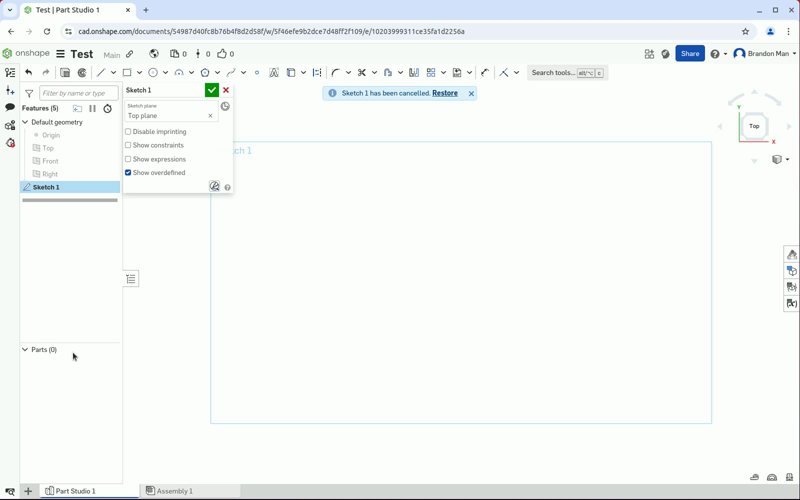
key(l)
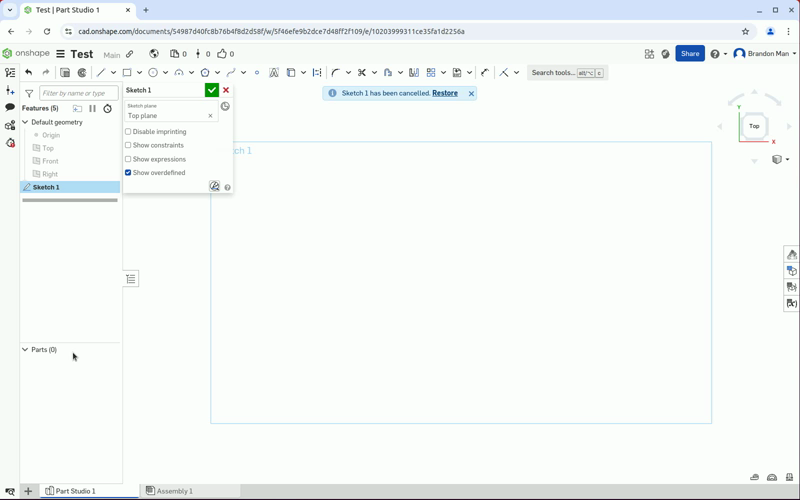
key_down(shift)
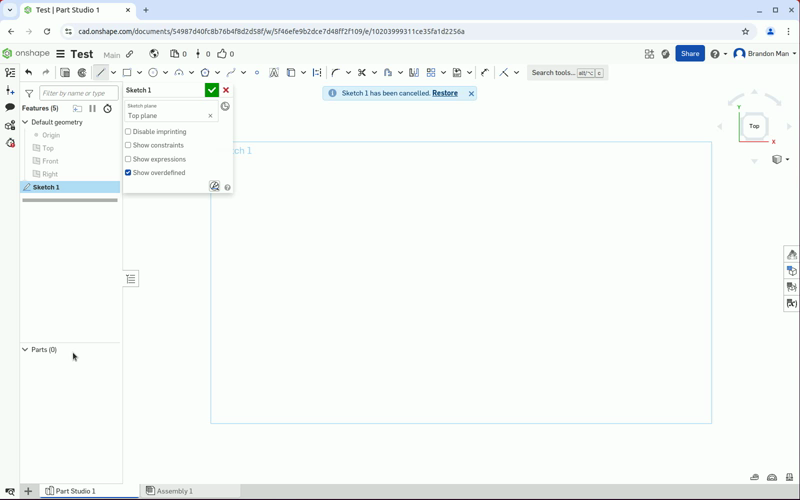
mouse_move(350, 303)
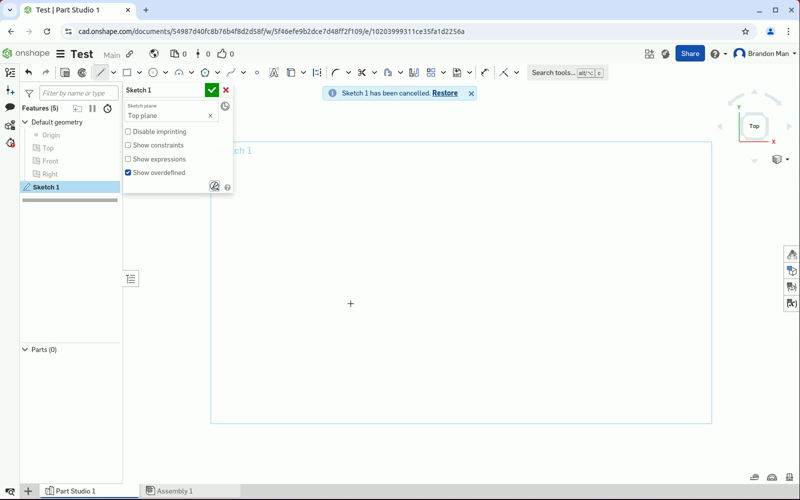
click(350, 303)
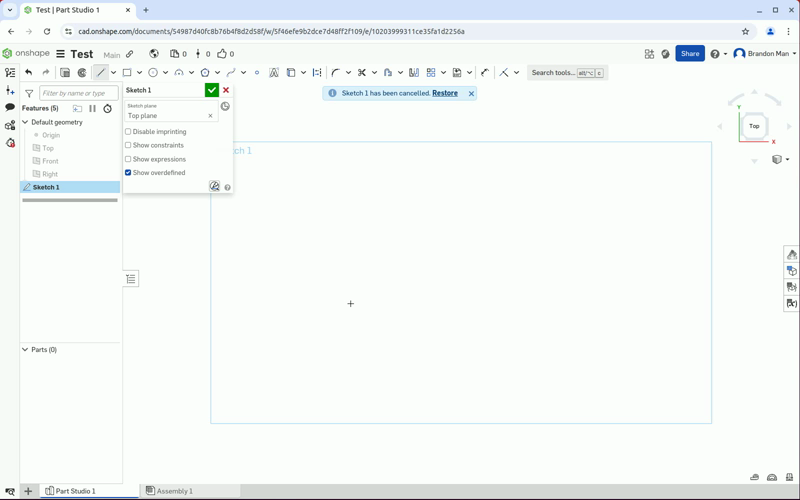
key_up(shift)
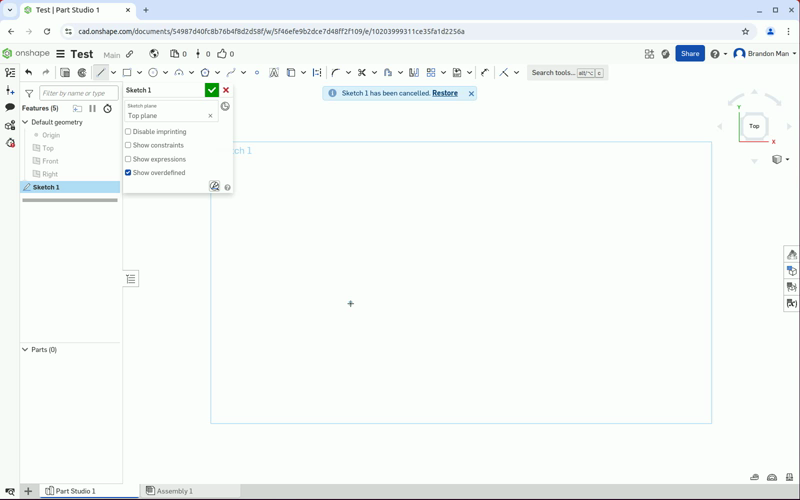
key_down(shift)
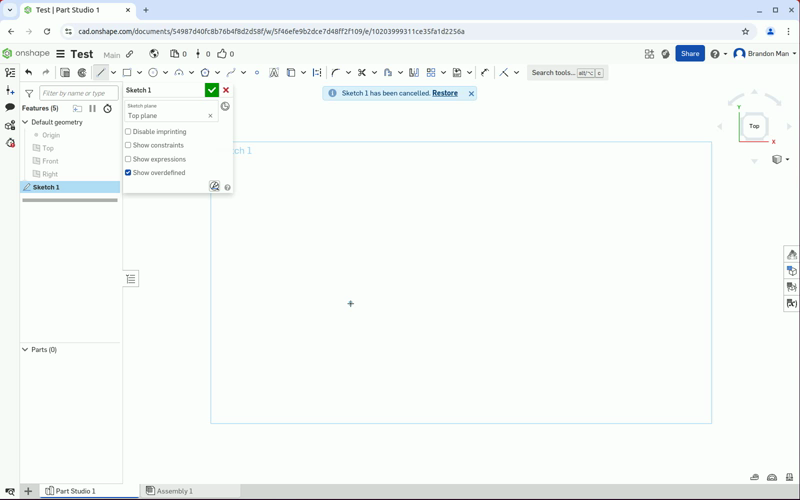
mouse_move(570, 303)
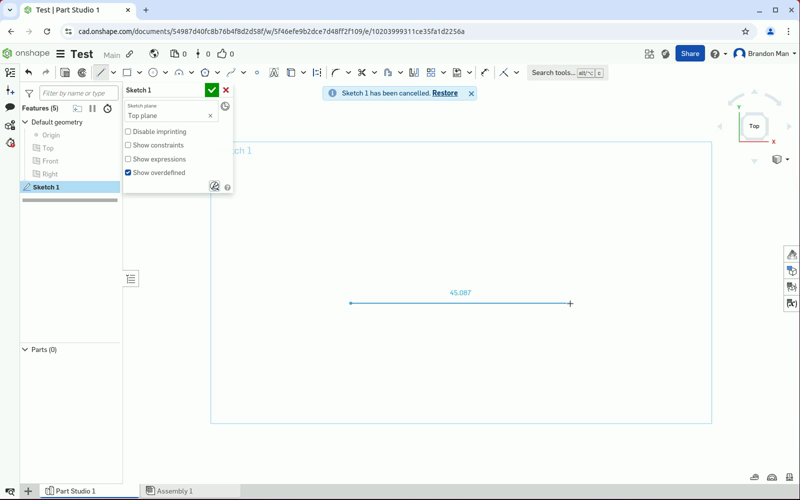
click(570, 303)
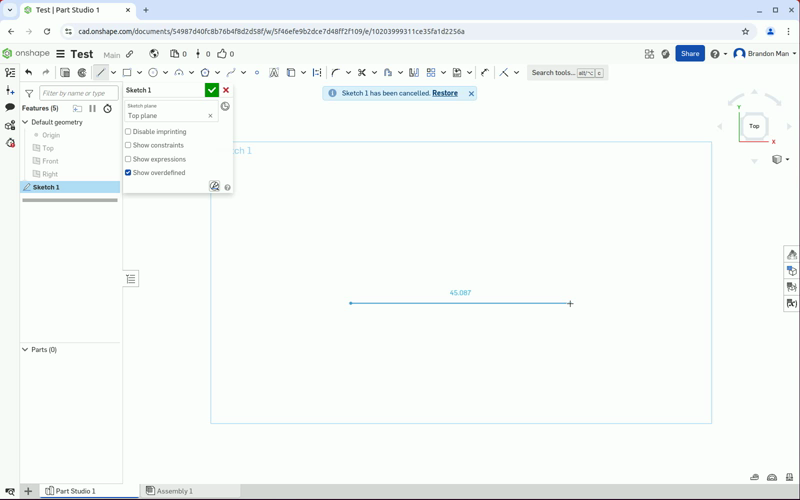
key_up(shift)
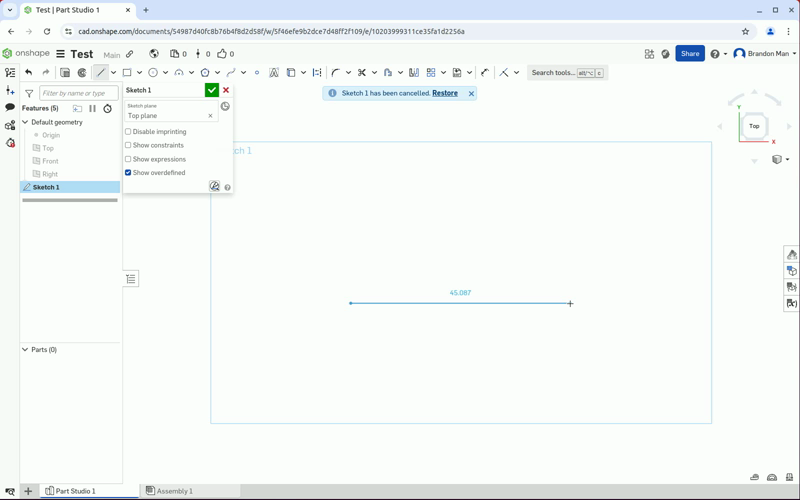
key_down(shift)
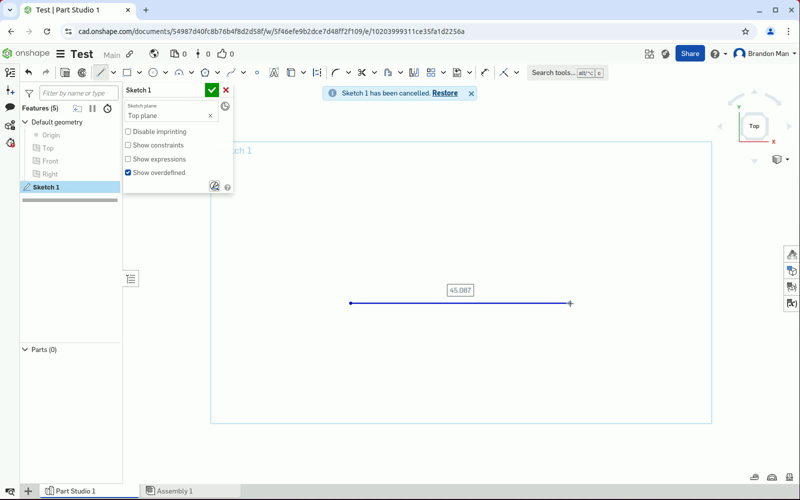
mouse_move(589, 303)
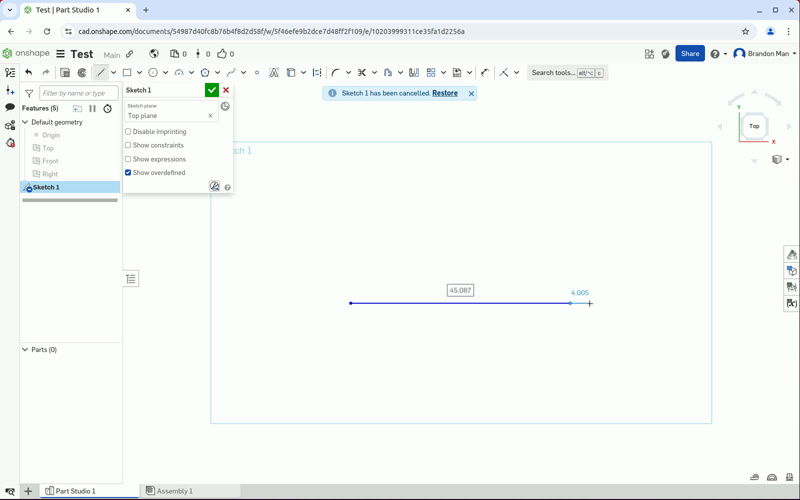
mouse_move(570, 263)
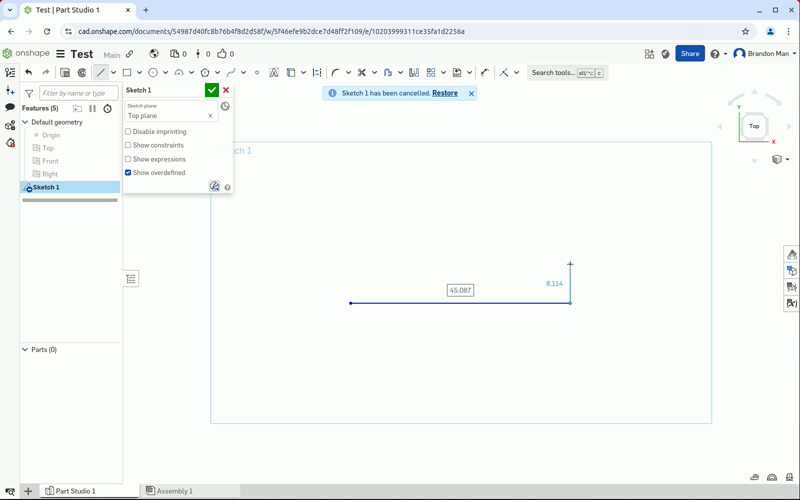
click(570, 263)
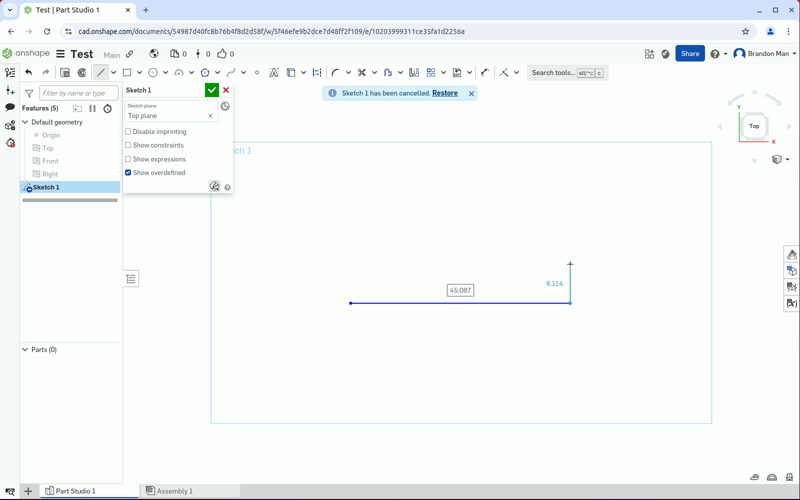
key_up(shift)
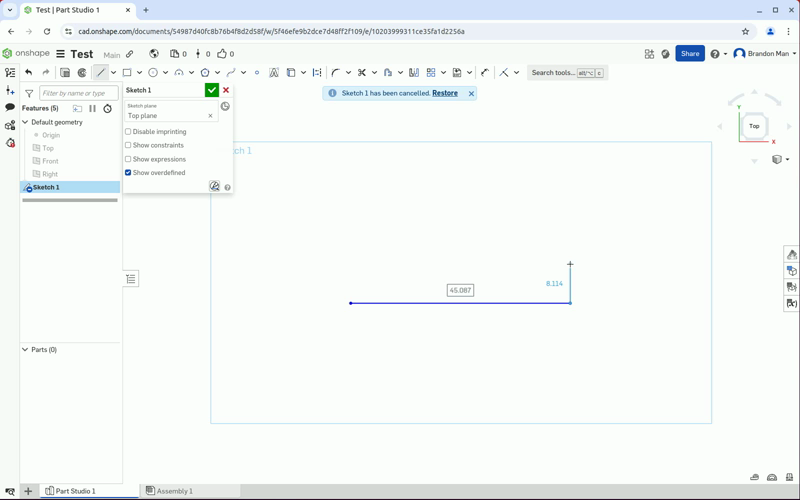
key_down(shift)
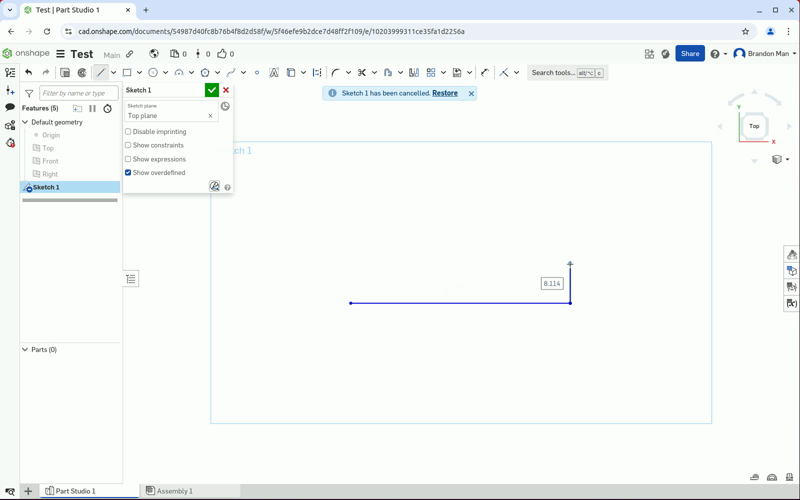
mouse_move(350, 263)
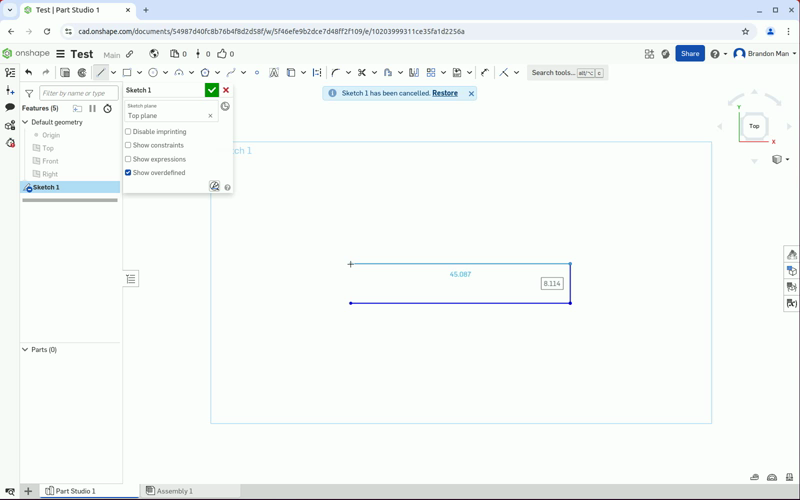
click(350, 263)
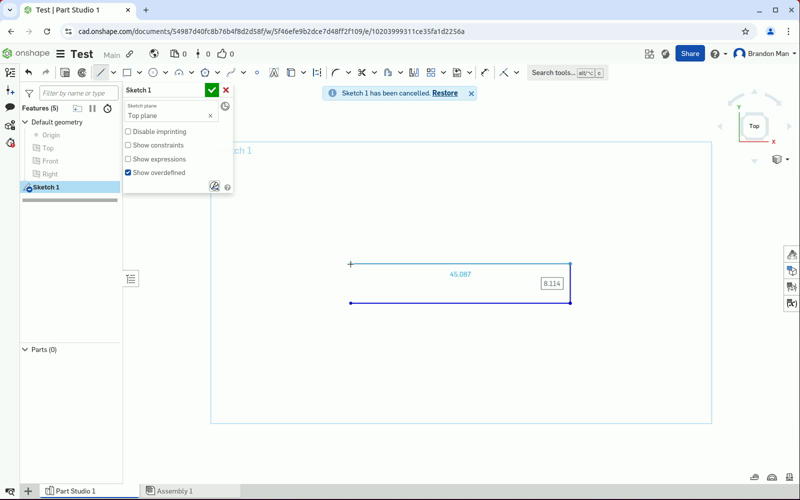
key_up(shift)
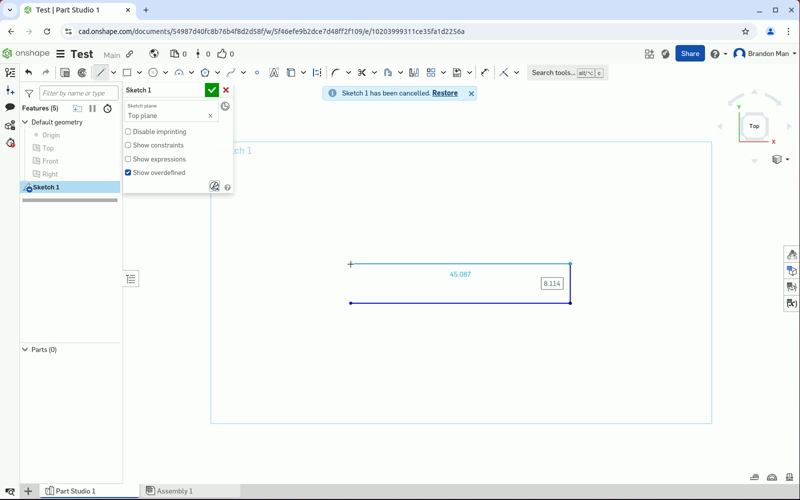
mouse_move(380, 263)
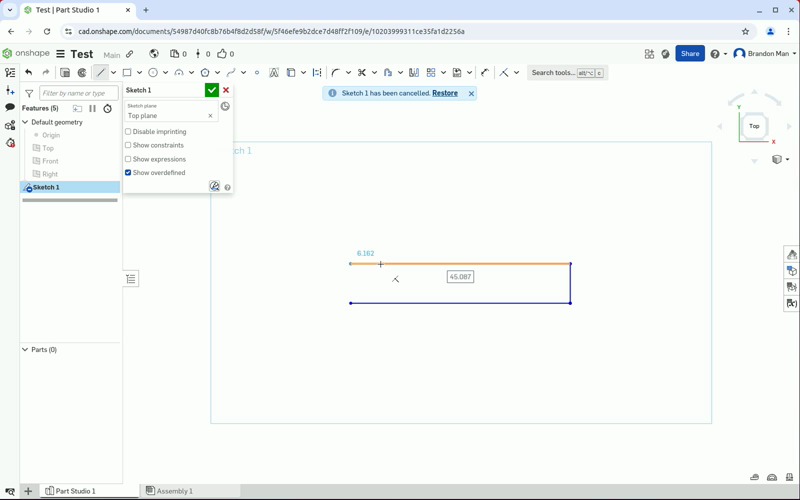
key_down(shift)
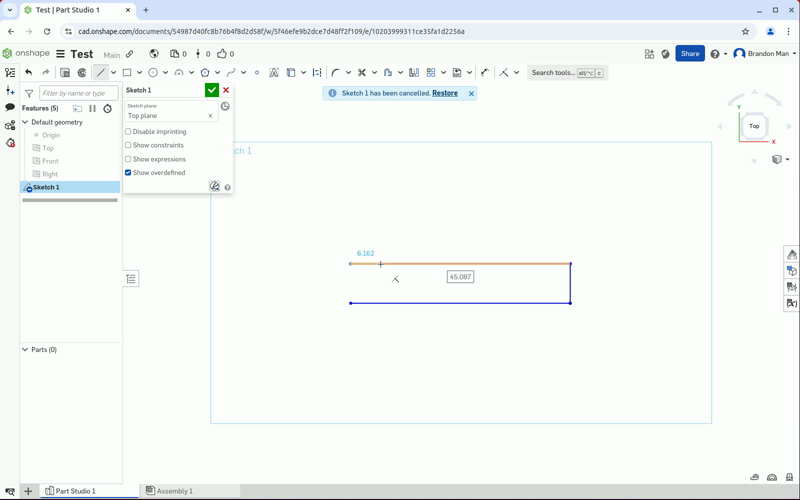
mouse_move(350, 303)
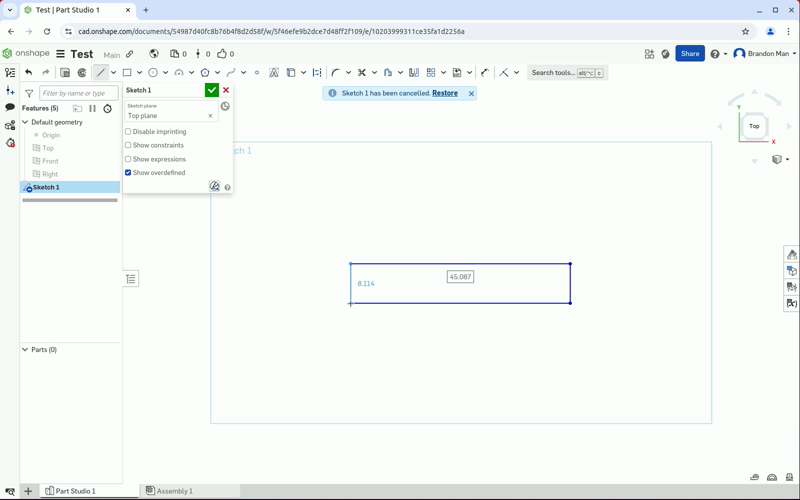
key_up(shift)
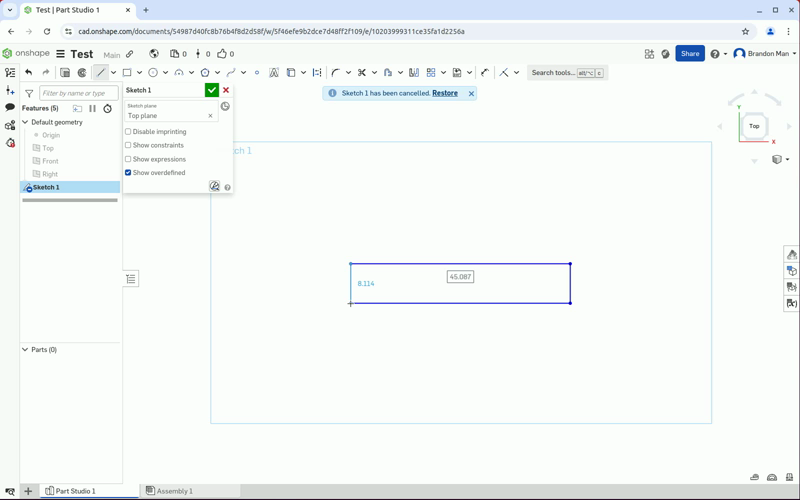
click(350, 303)
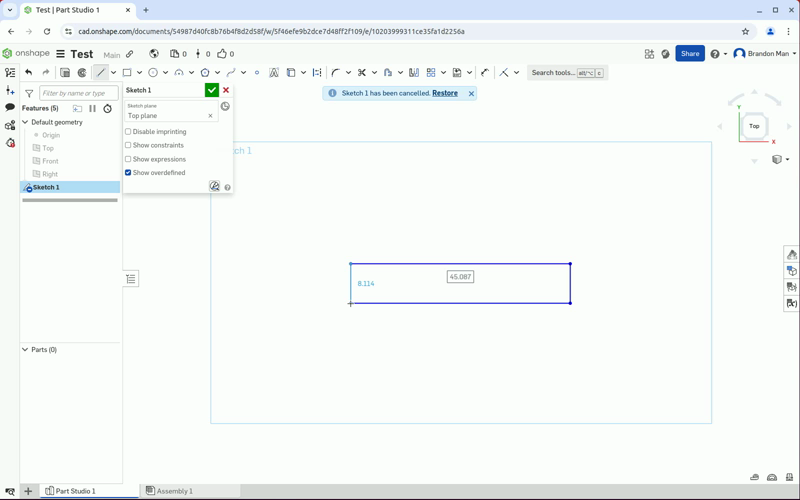
key(esc)
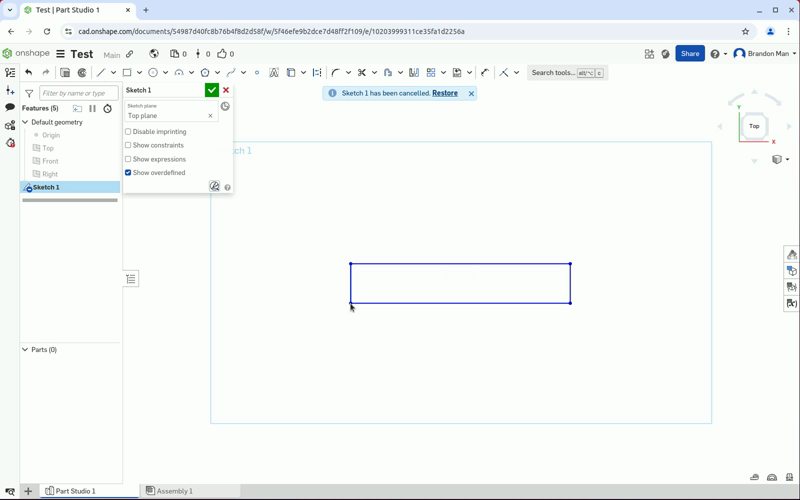
mouse_move(492, 293)
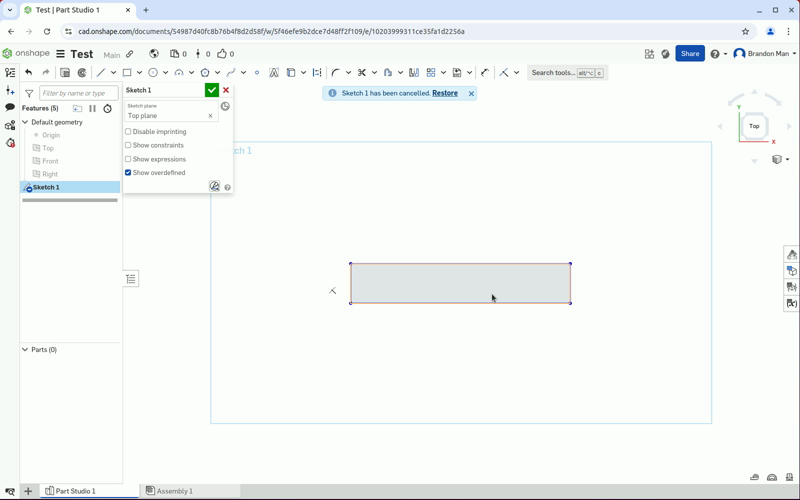
click(492, 293)
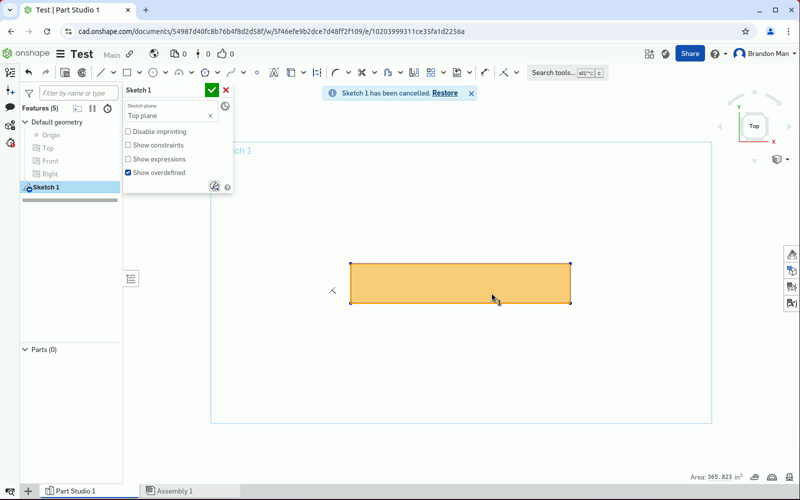
mouse_move(73, 352)
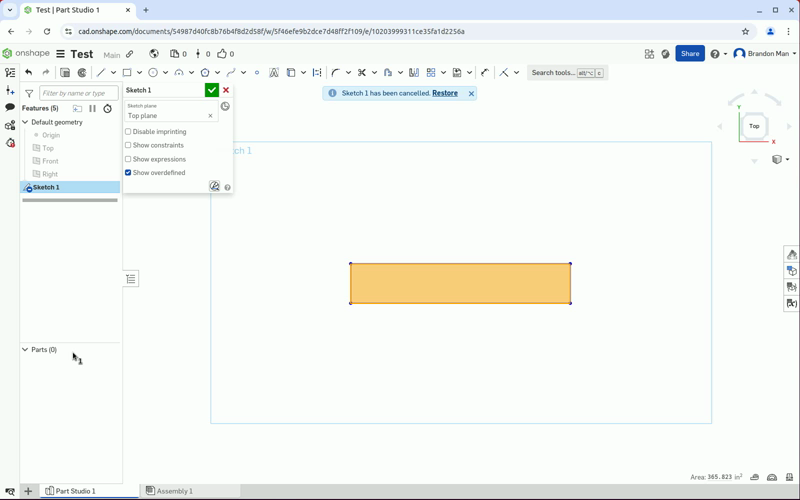
key(shift+y)
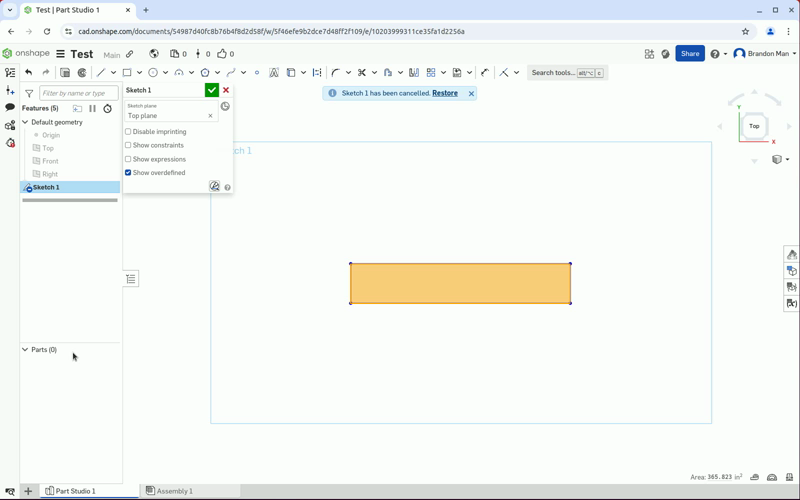
key(shift+e)
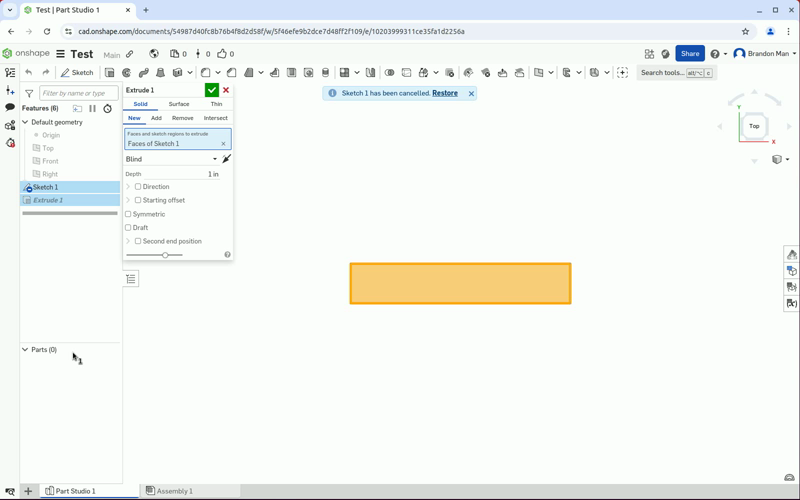
mouse_move(143, 106)
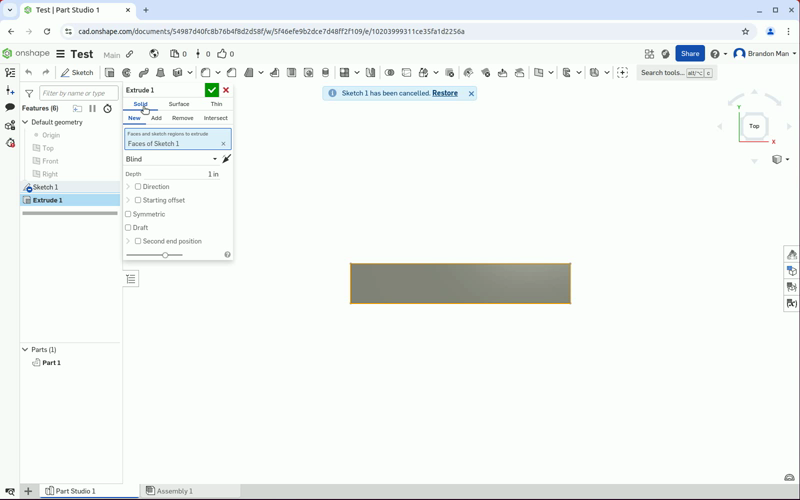
click(143, 106)
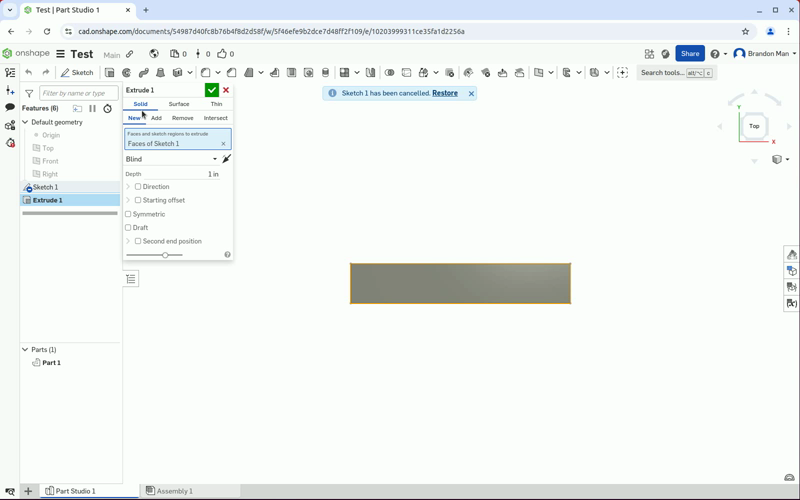
mouse_move(137, 120)
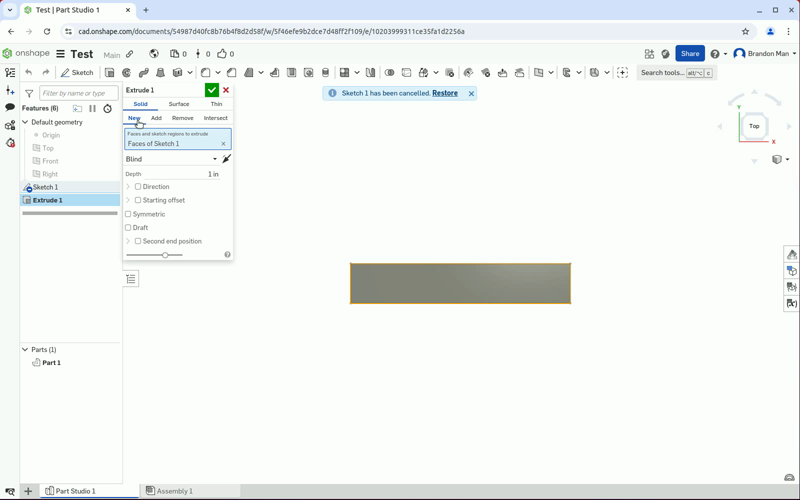
click(137, 120)
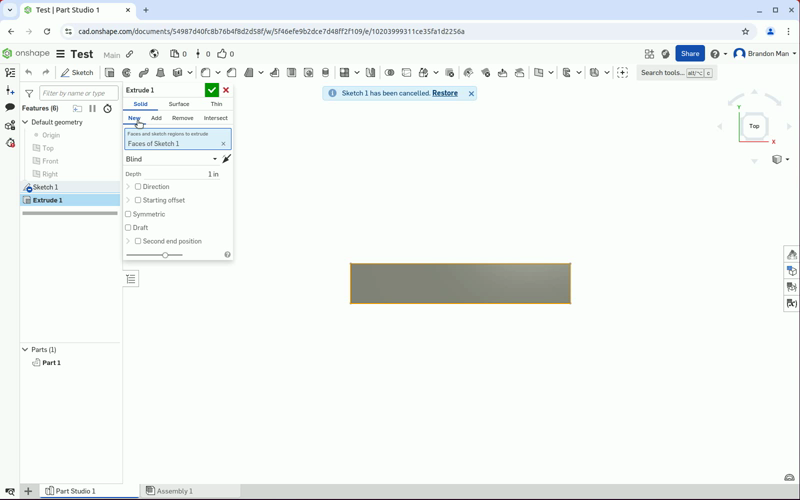
key(tab, 4)
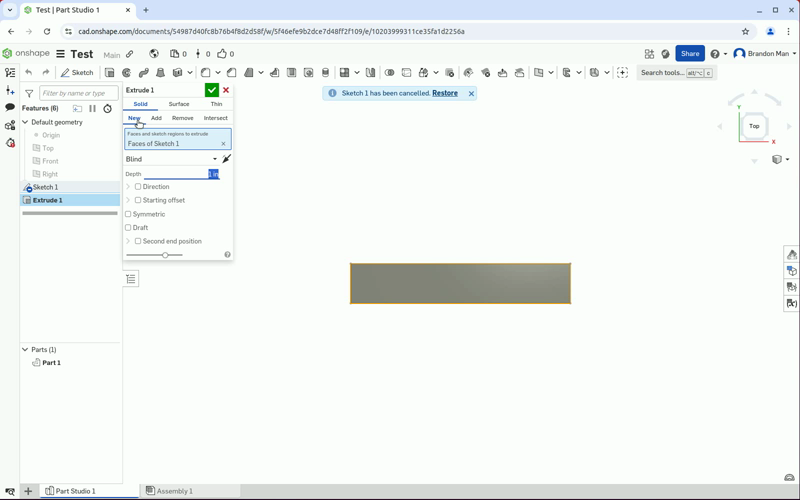
text(0.481)
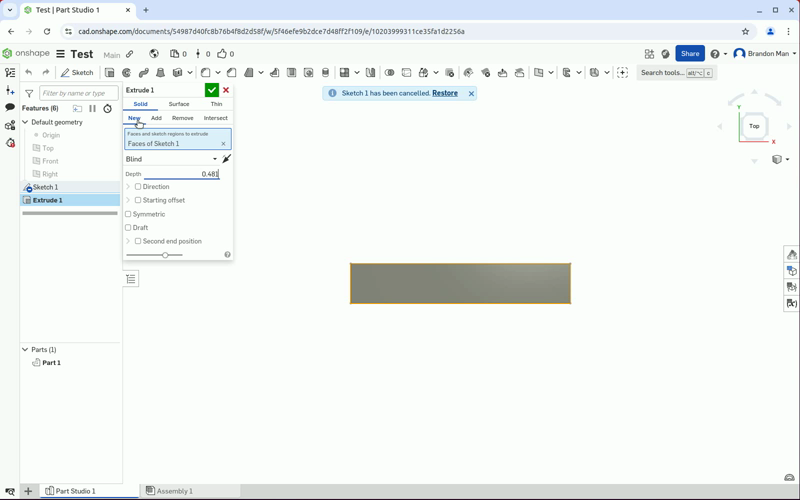
key(enter)
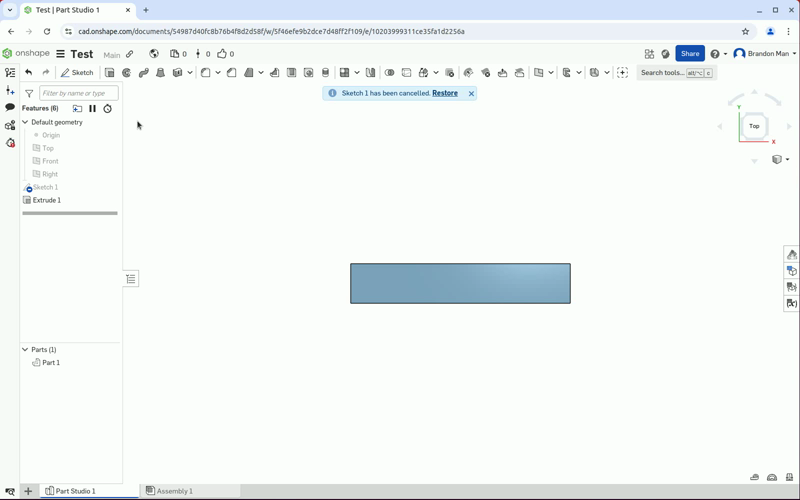
key(shift+h)
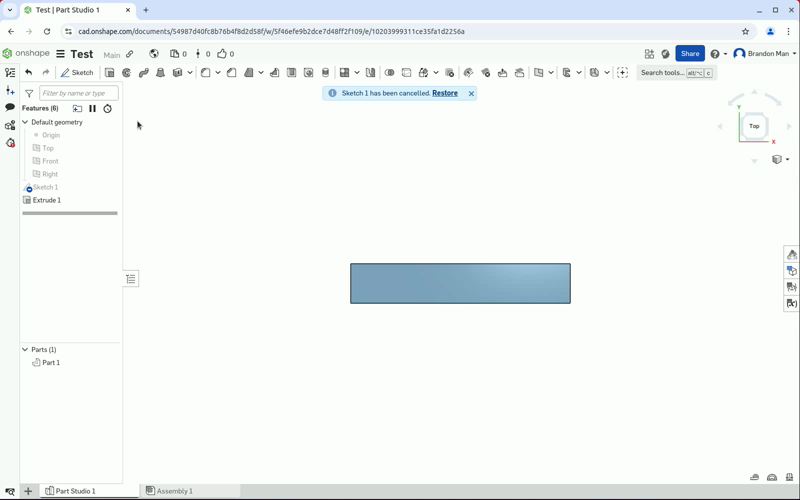
key(shift+h)
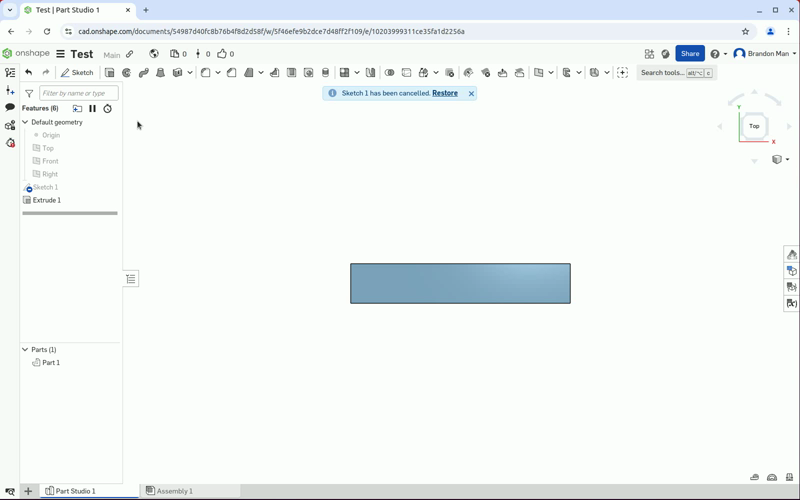
mouse_move(73, 189)
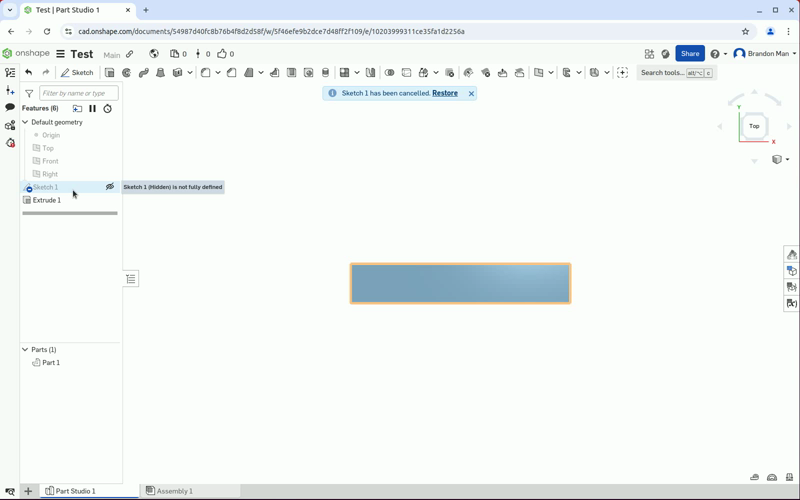
click(73, 189)
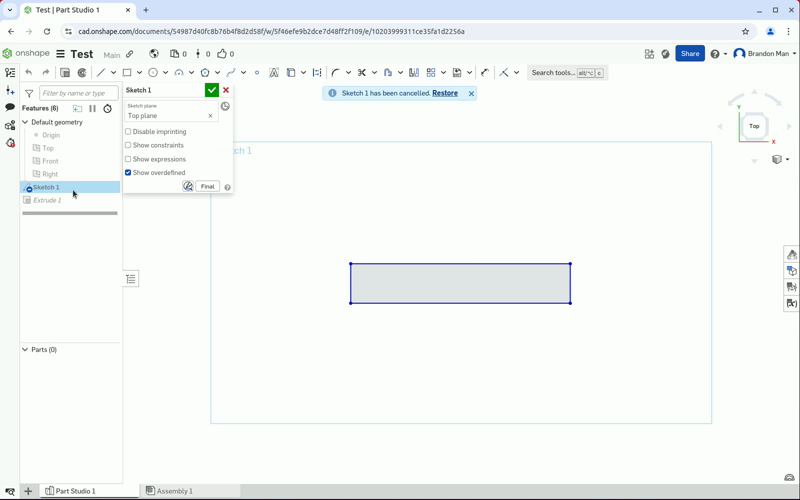
mouse_move(229, 92)
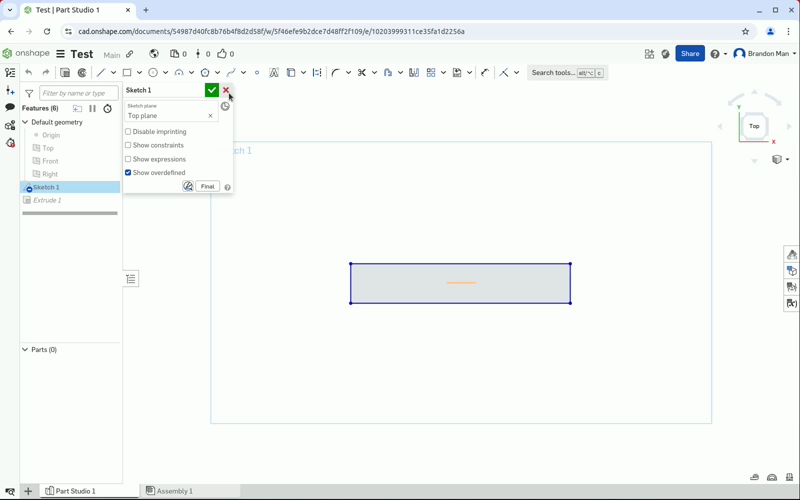
click(229, 92)
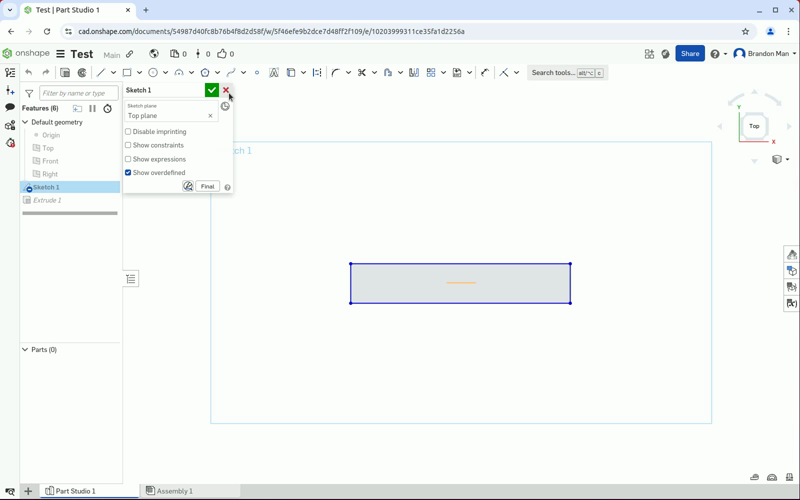
key(shift+s)
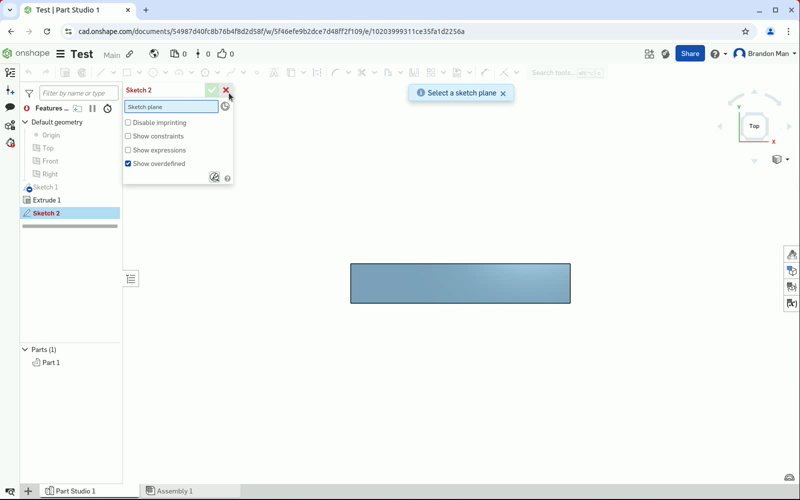
mouse_move(73, 150)
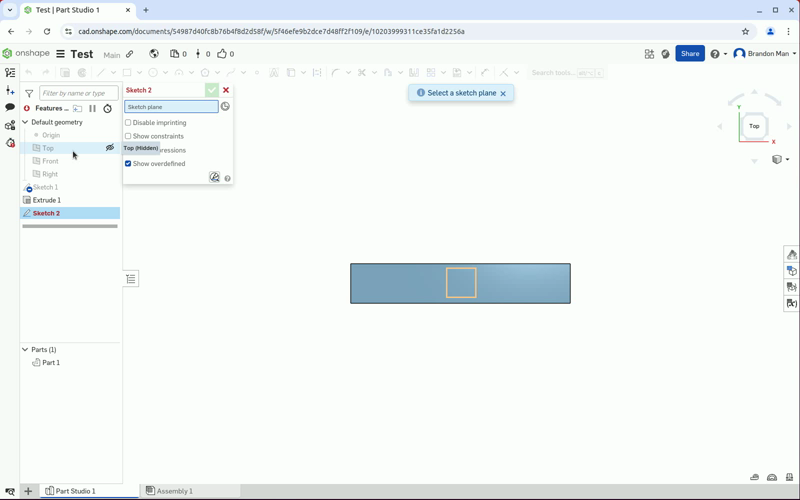
click(73, 150)
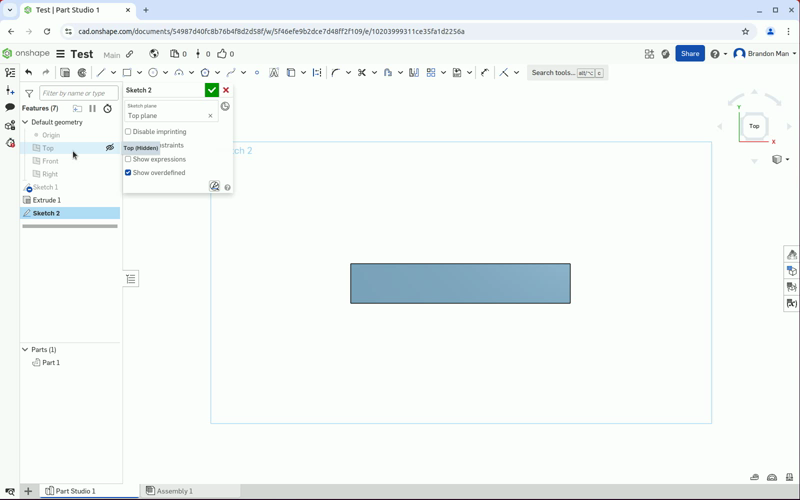
mouse_move(73, 352)
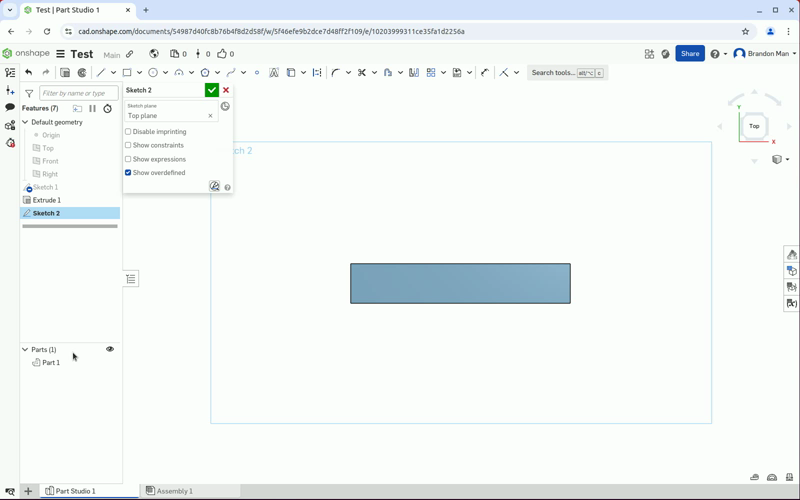
key(y)
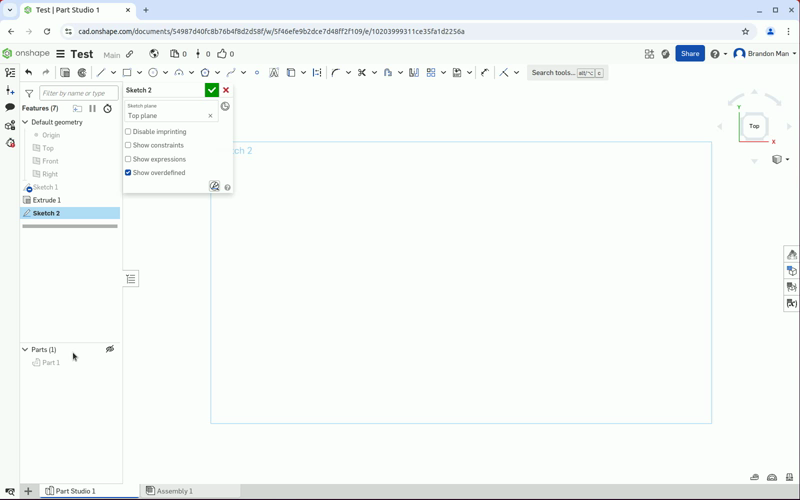
key(l)
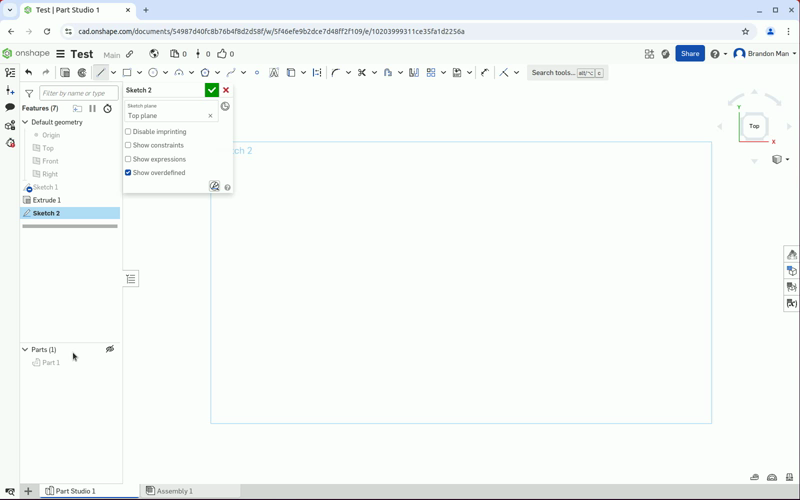
key_down(shift)
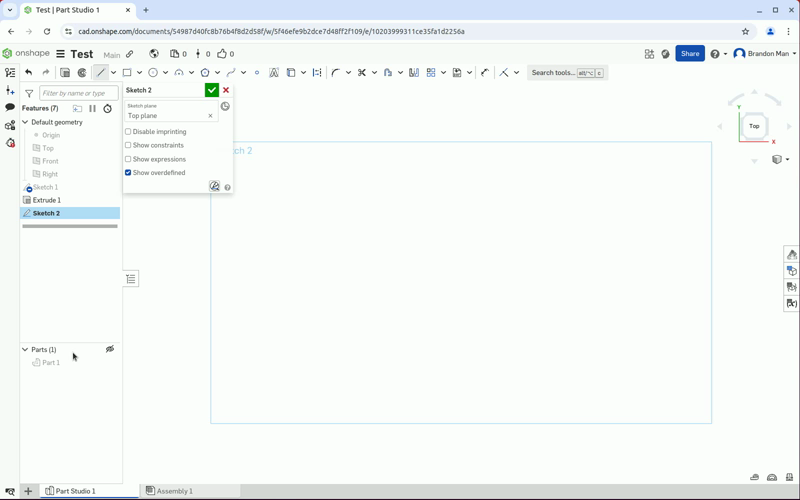
mouse_move(348, 305)
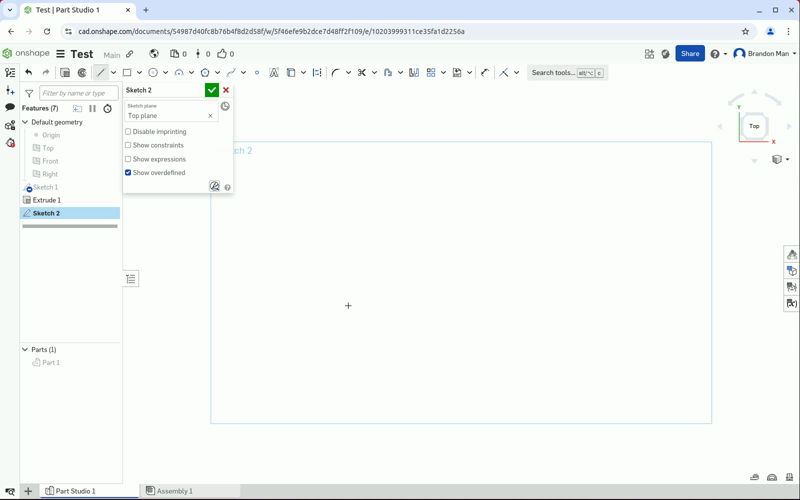
click(348, 305)
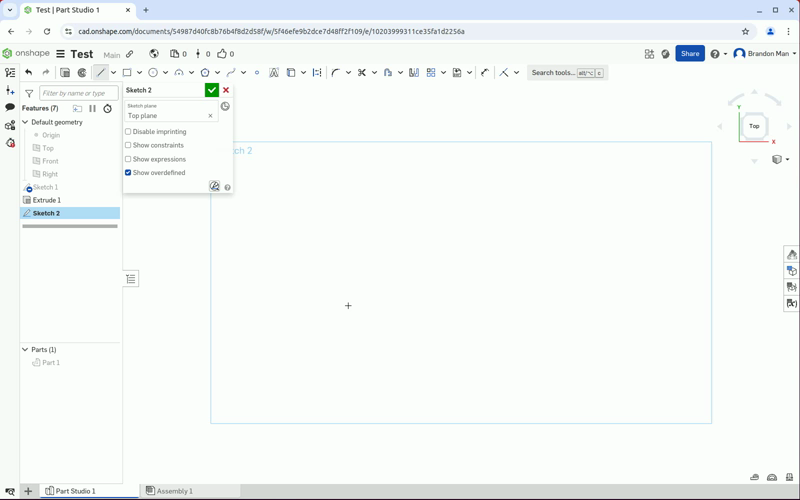
key_up(shift)
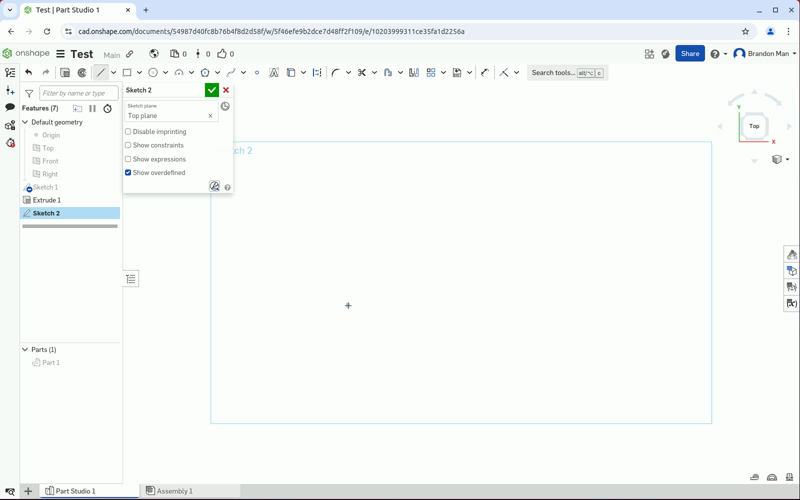
key_down(shift)
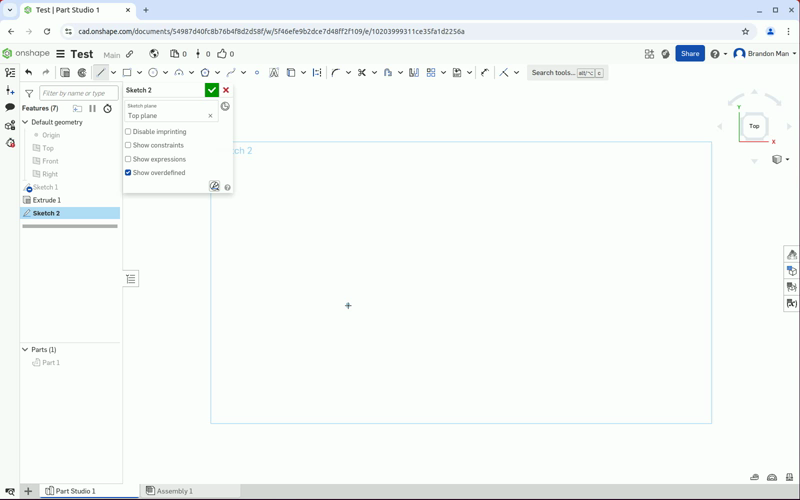
mouse_move(572, 305)
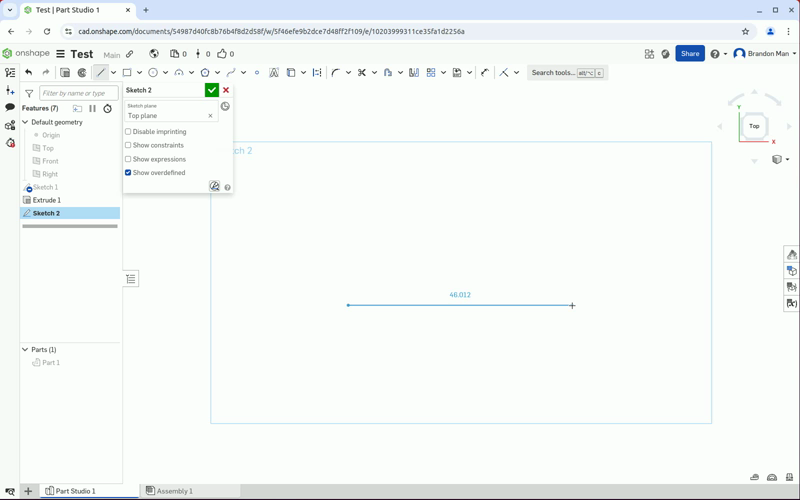
click(572, 305)
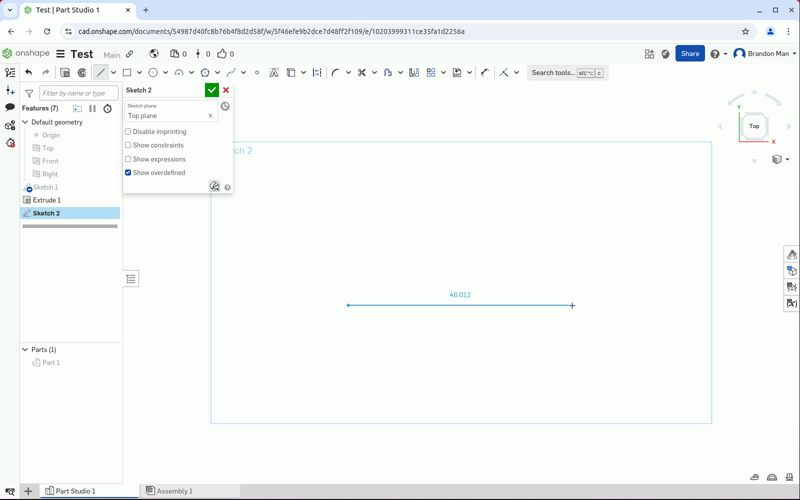
key_up(shift)
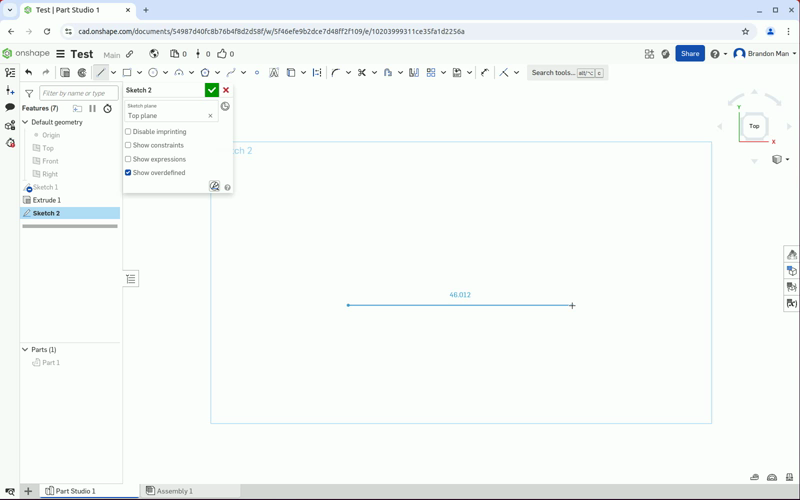
key_down(shift)
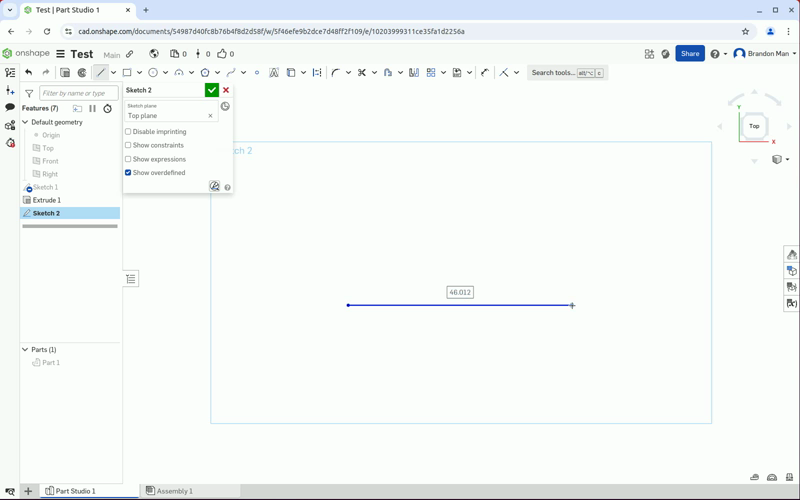
mouse_move(589, 305)
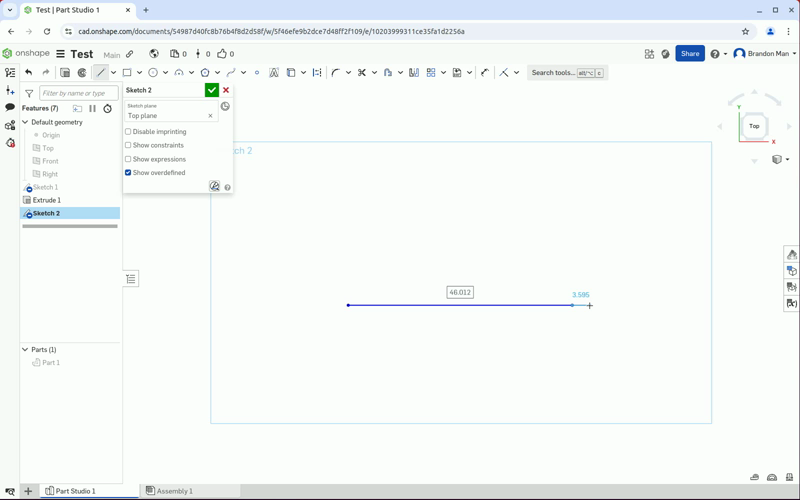
mouse_move(572, 260)
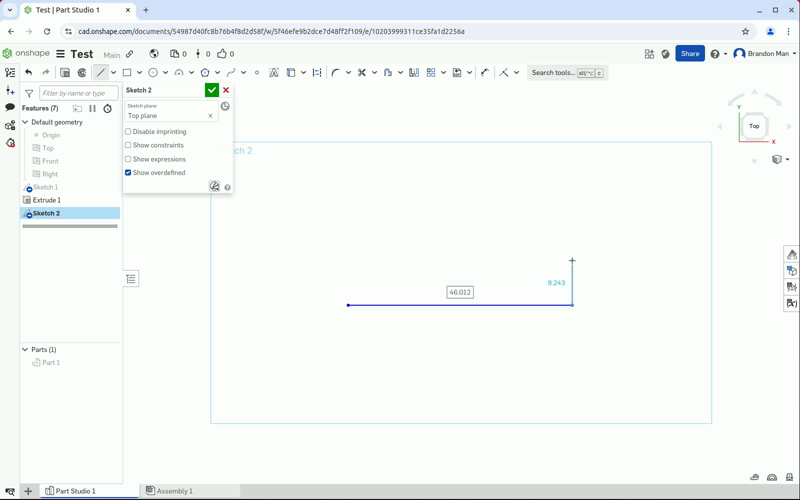
click(572, 260)
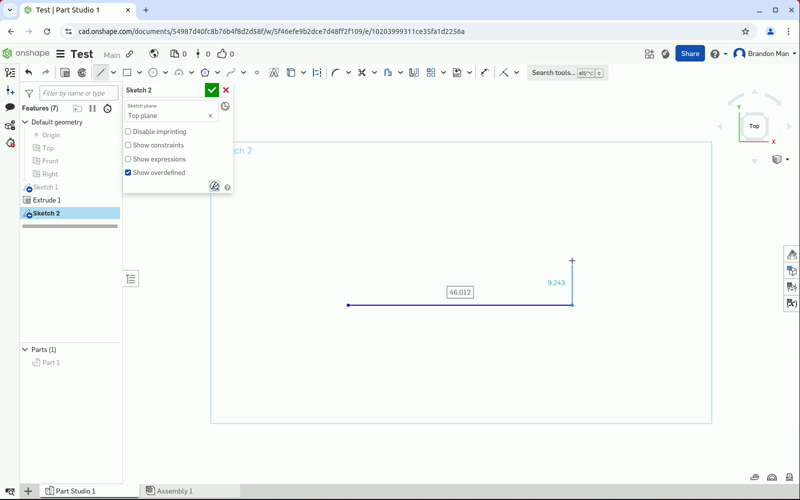
key_up(shift)
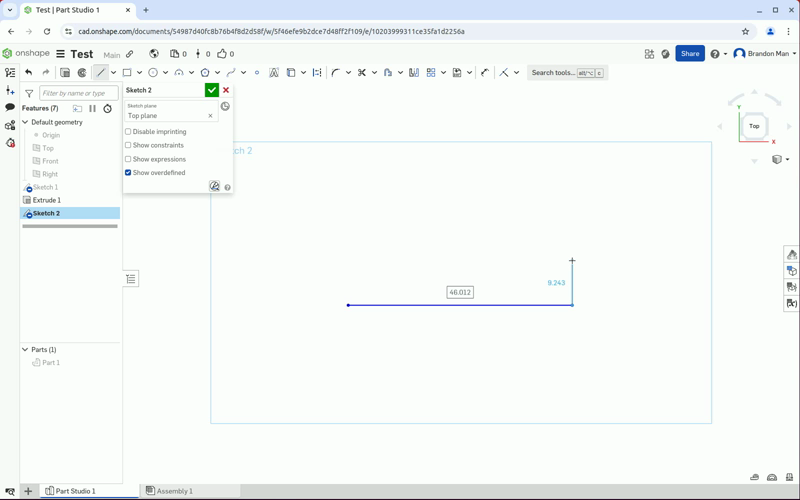
key_down(shift)
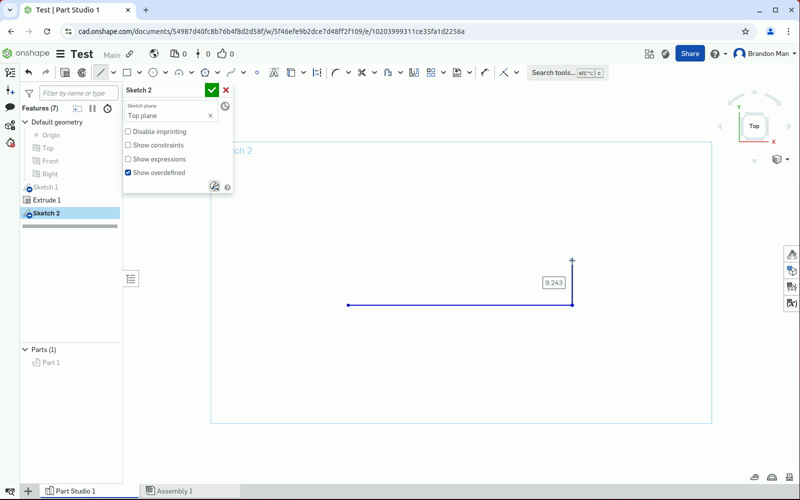
mouse_move(348, 260)
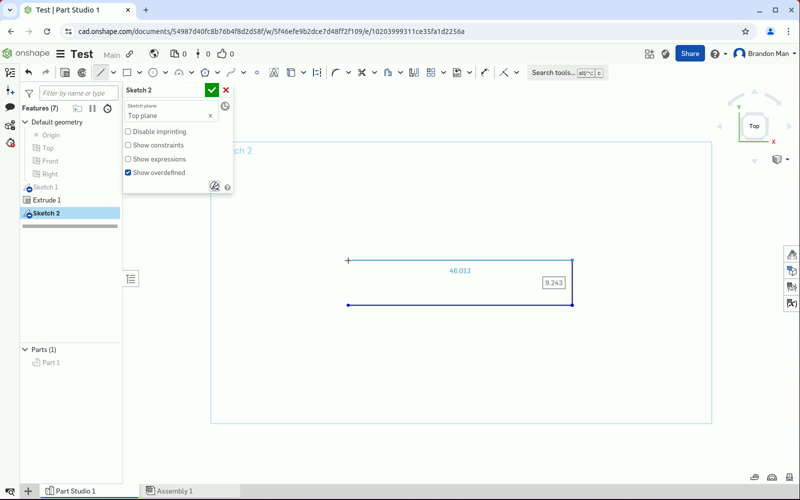
click(348, 260)
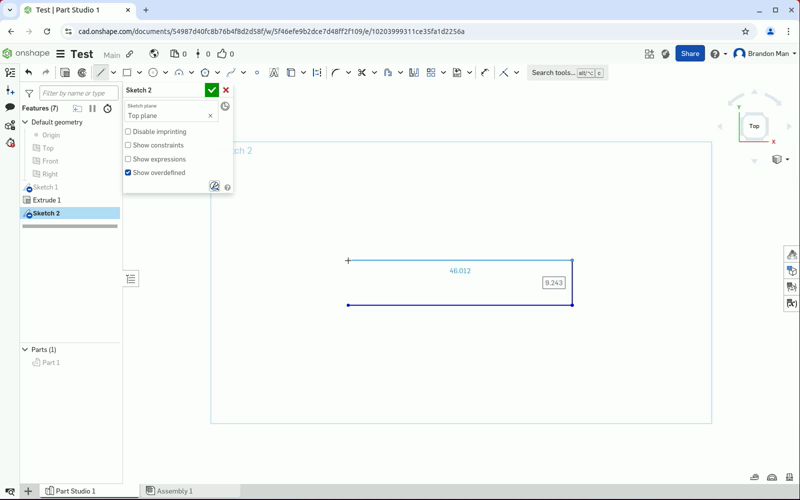
key_up(shift)
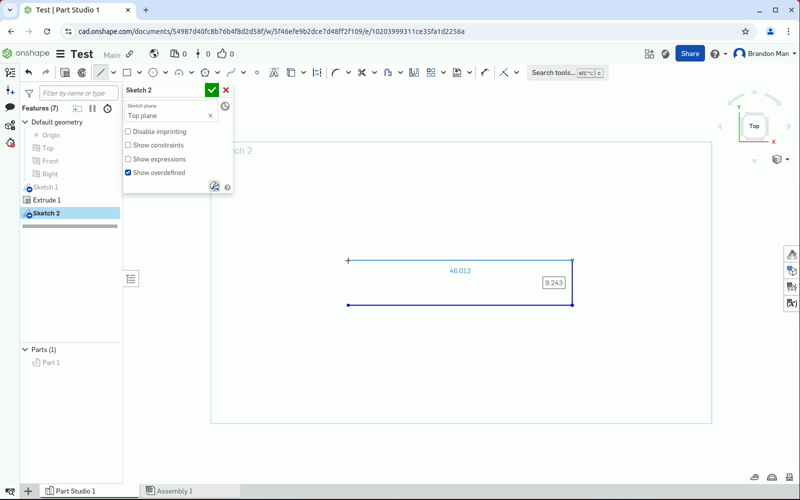
mouse_move(378, 260)
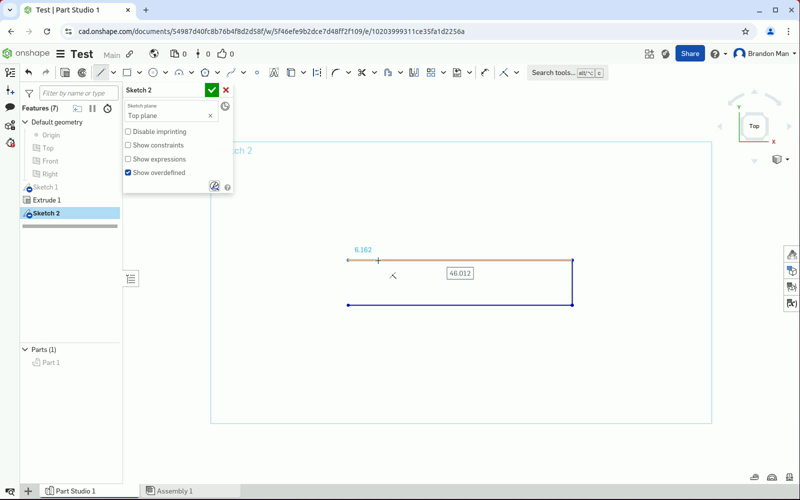
key_down(shift)
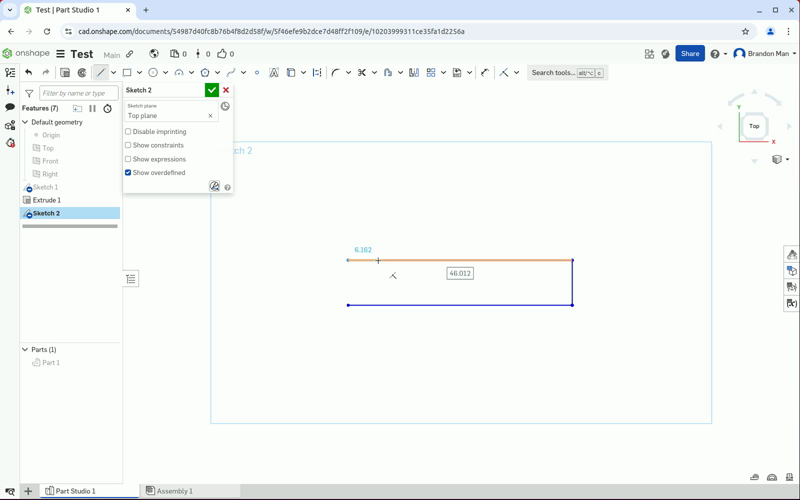
mouse_move(348, 305)
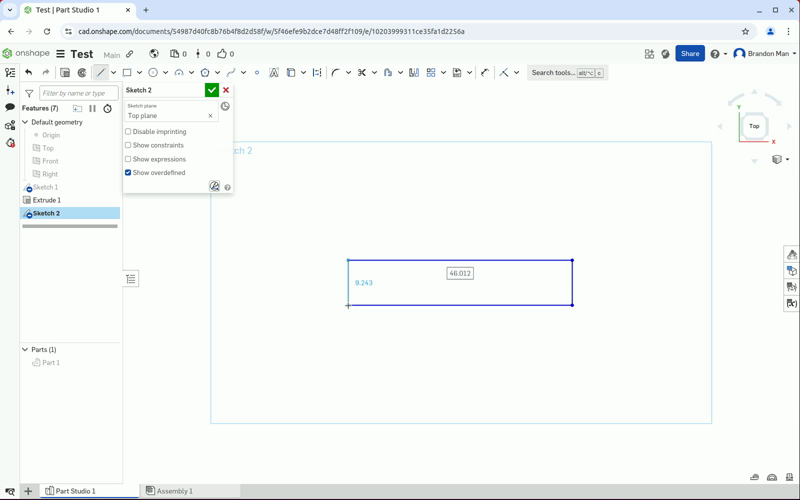
key_up(shift)
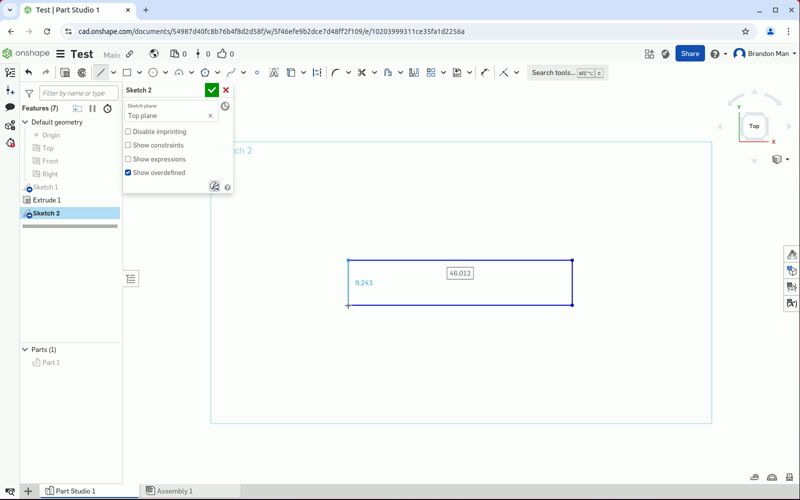
click(348, 305)
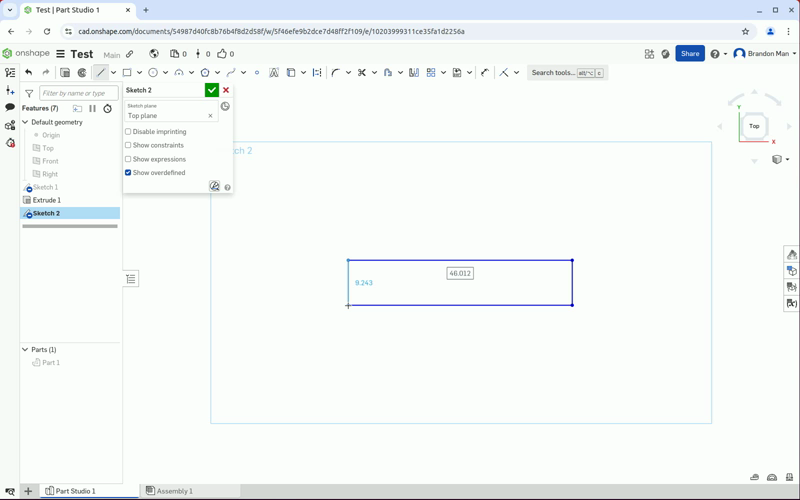
key(esc)
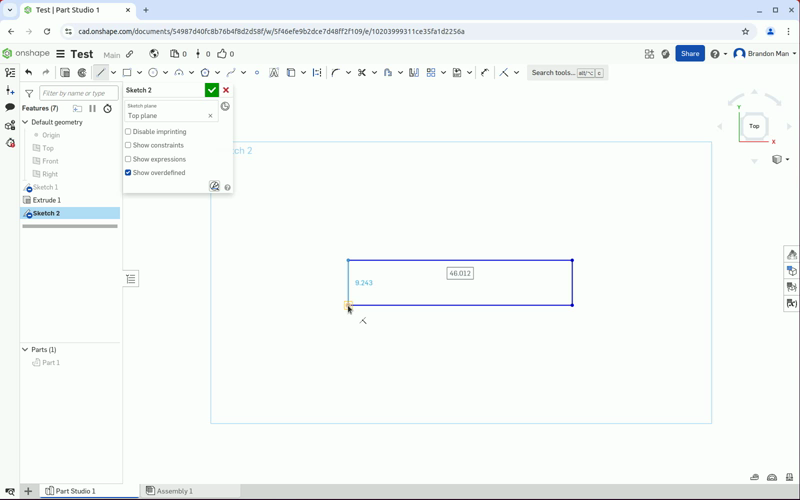
key(l)
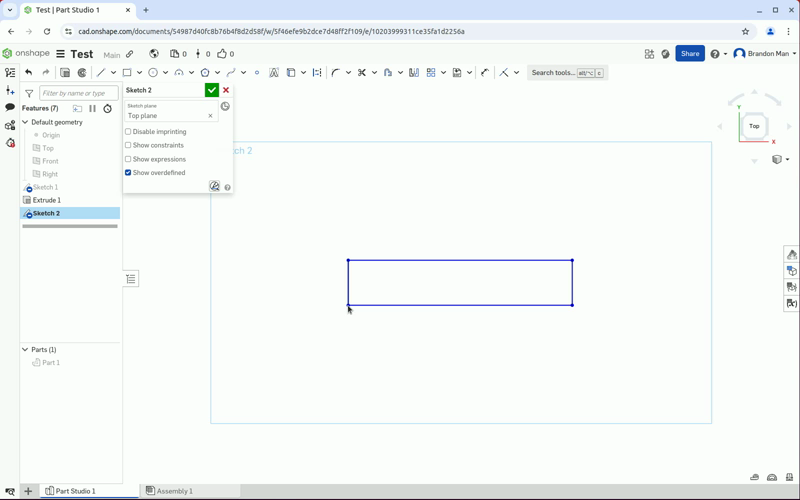
key_down(shift)
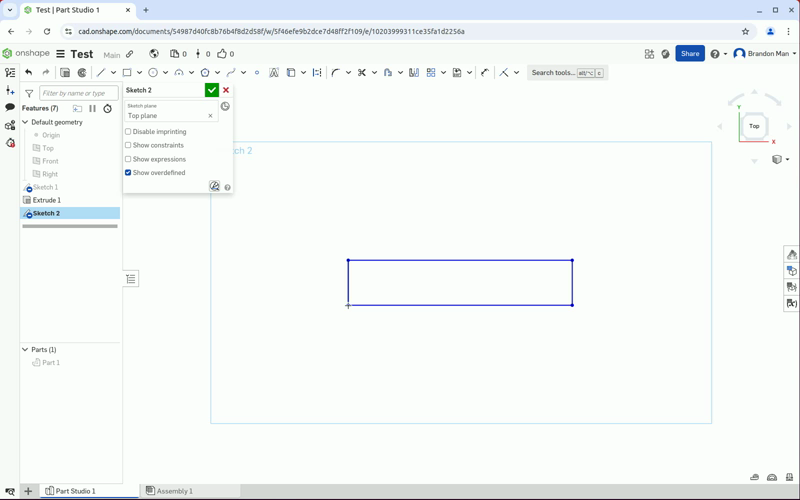
mouse_move(350, 302)
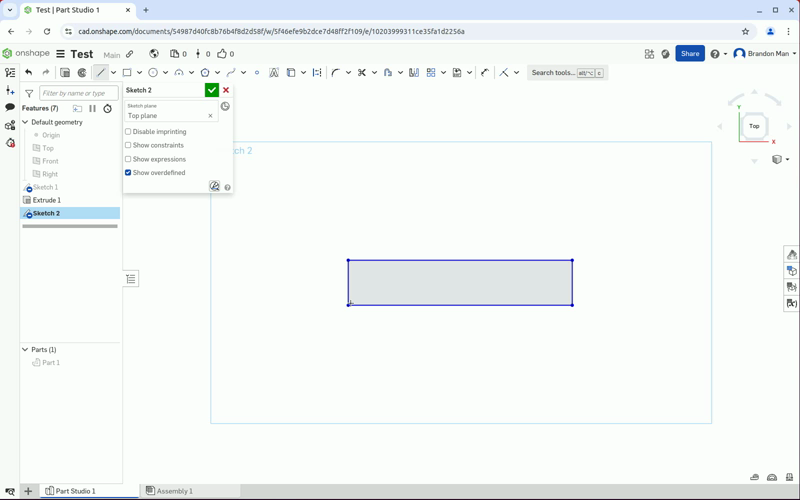
scroll(6)
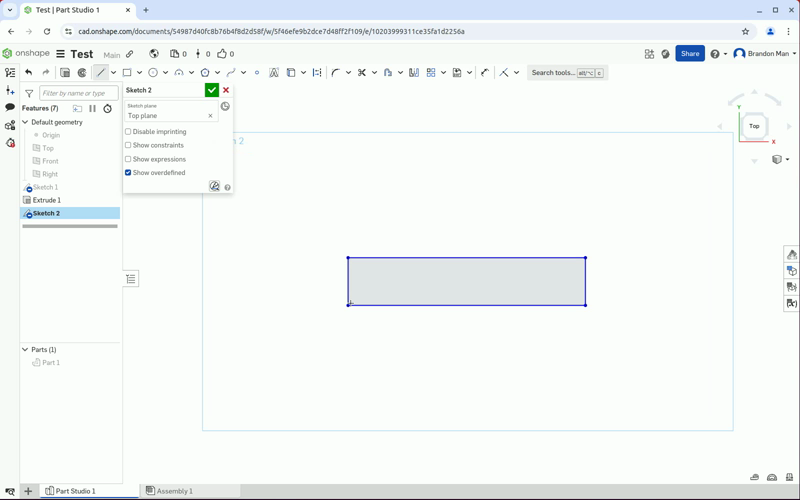
scroll(6)
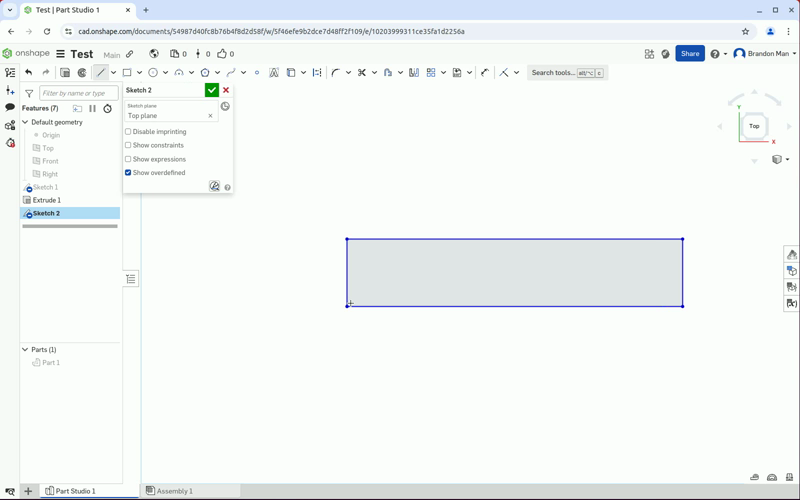
scroll(6)
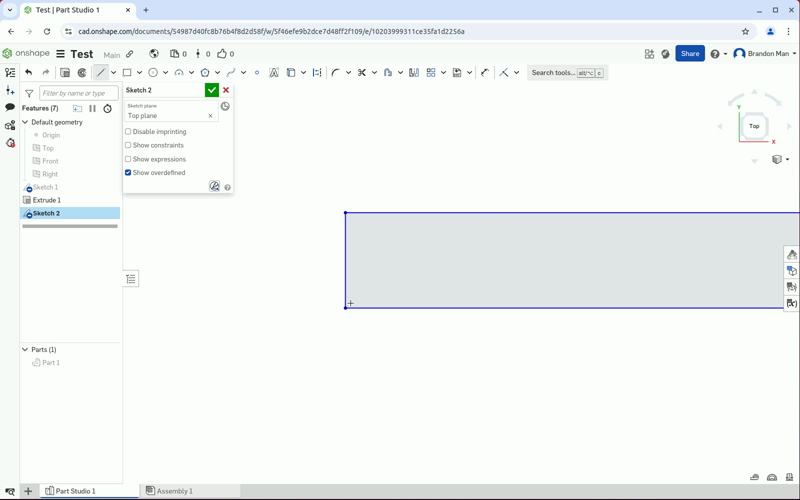
scroll(6)
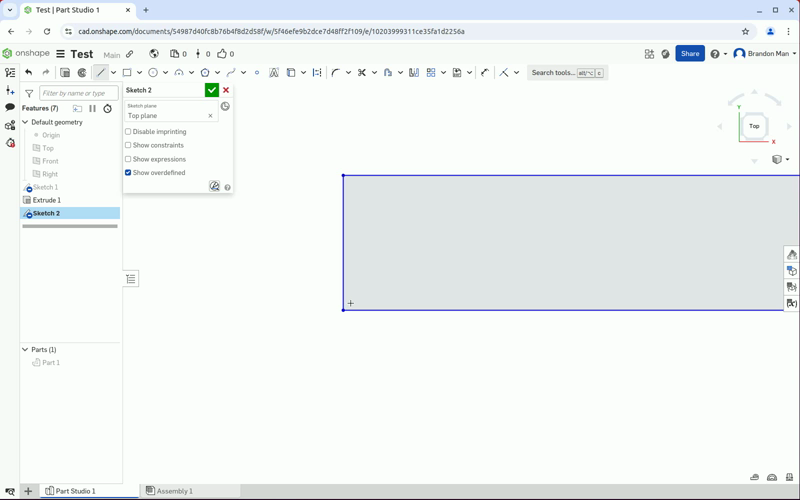
scroll(6)
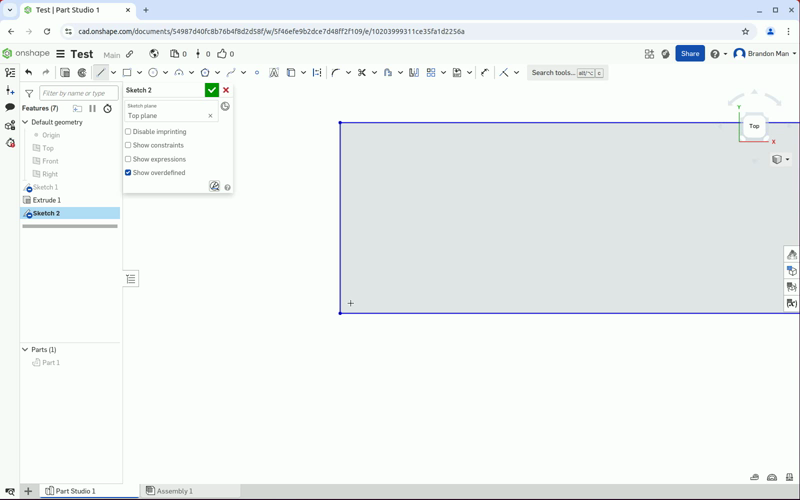
scroll(6)
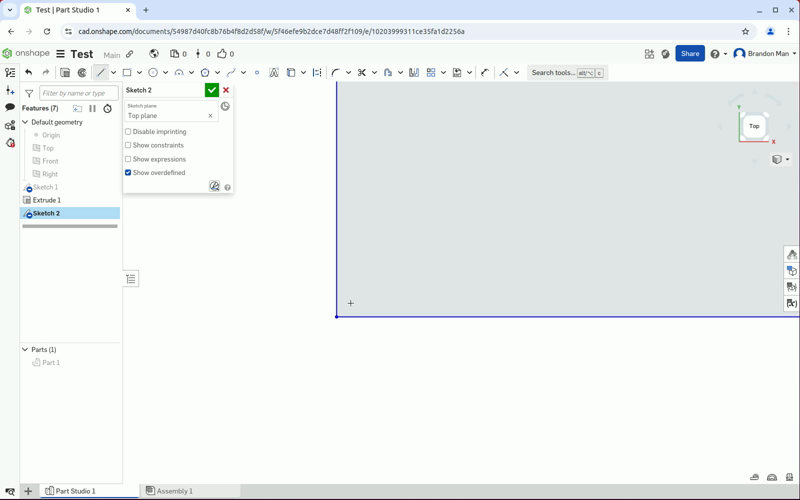
scroll(6)
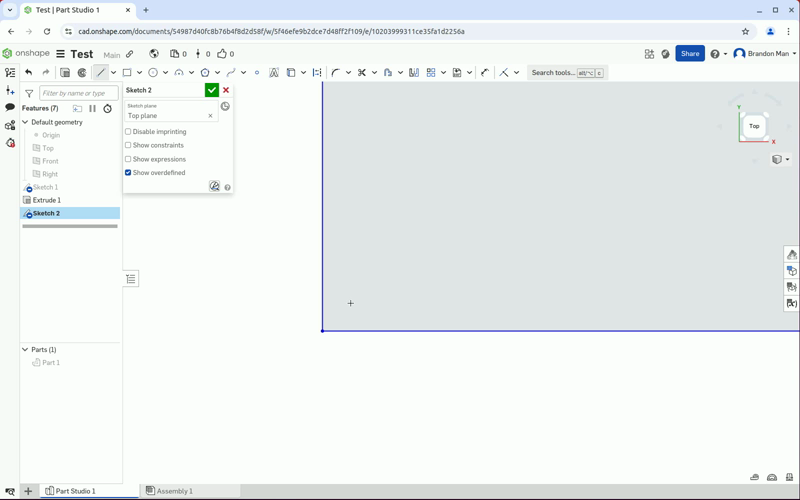
click(350, 302)
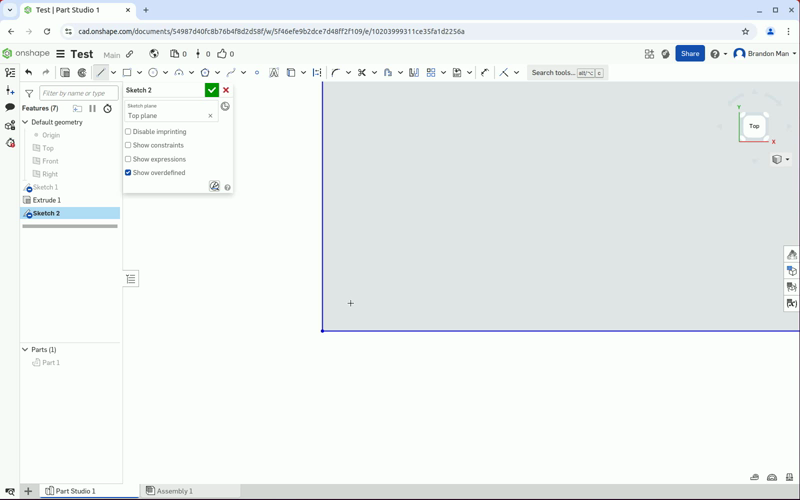
scroll(-6)
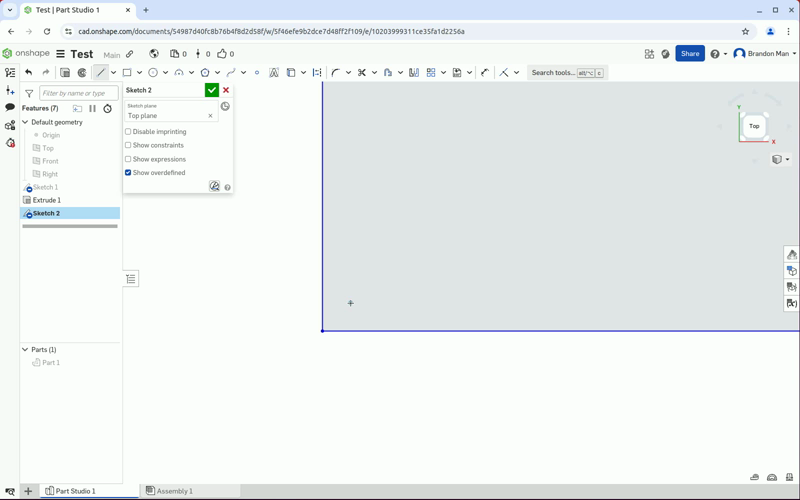
scroll(-6)
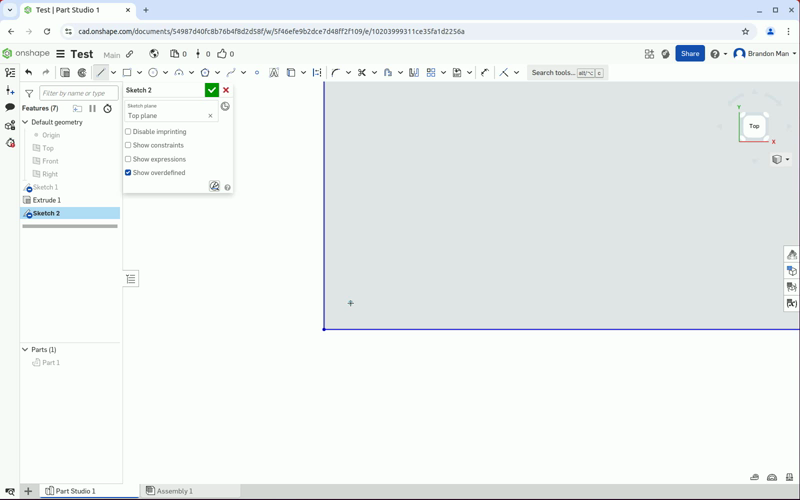
scroll(-6)
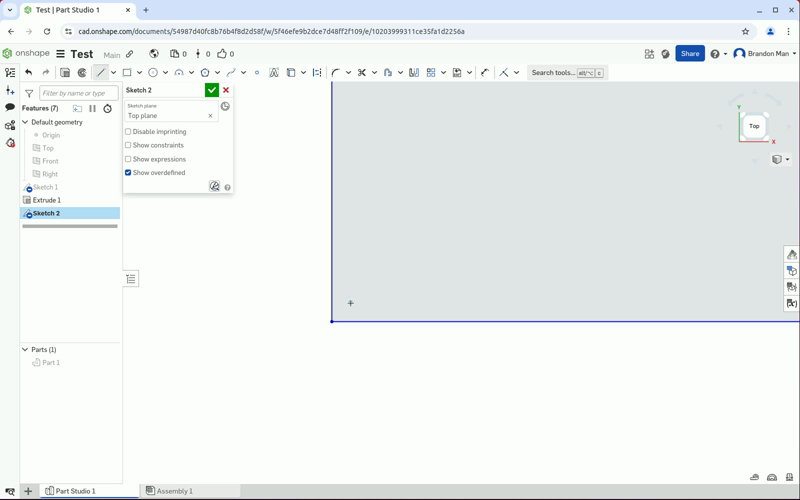
scroll(-6)
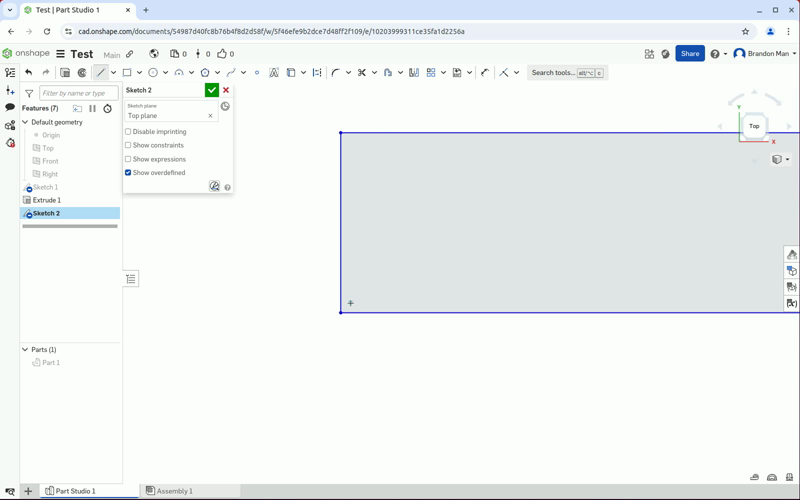
scroll(-6)
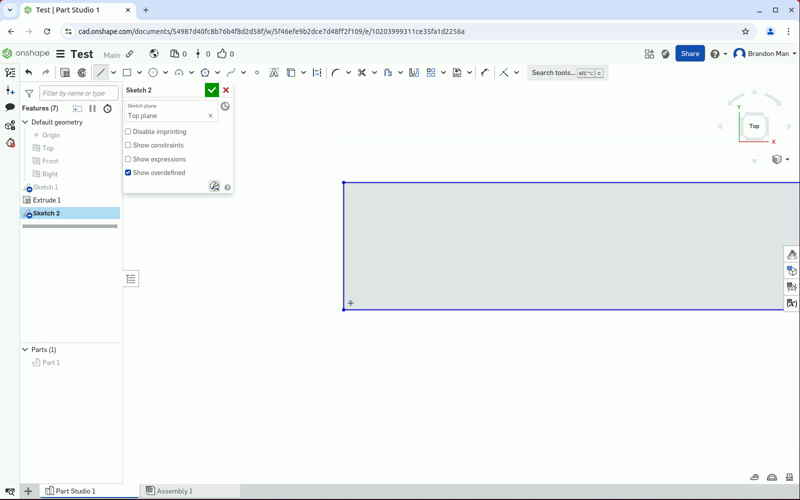
scroll(-6)
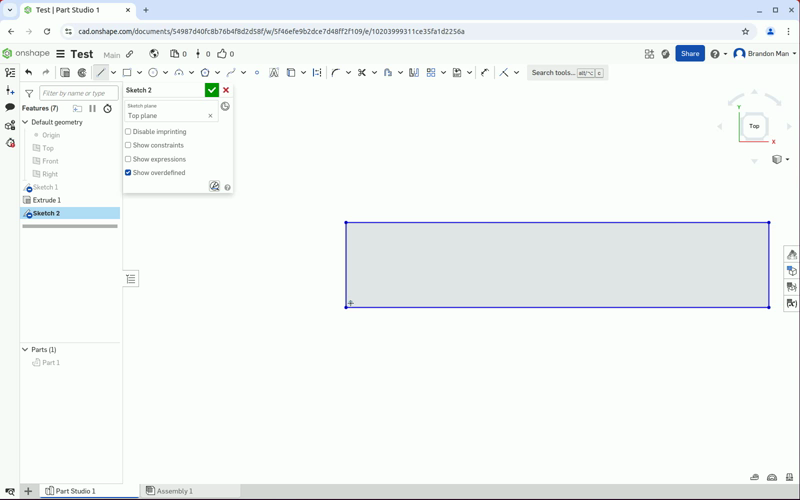
scroll(-6)
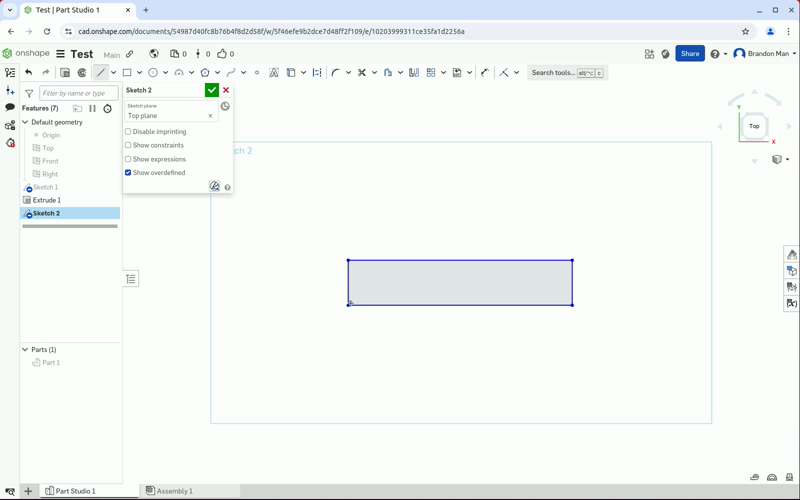
key_up(shift)
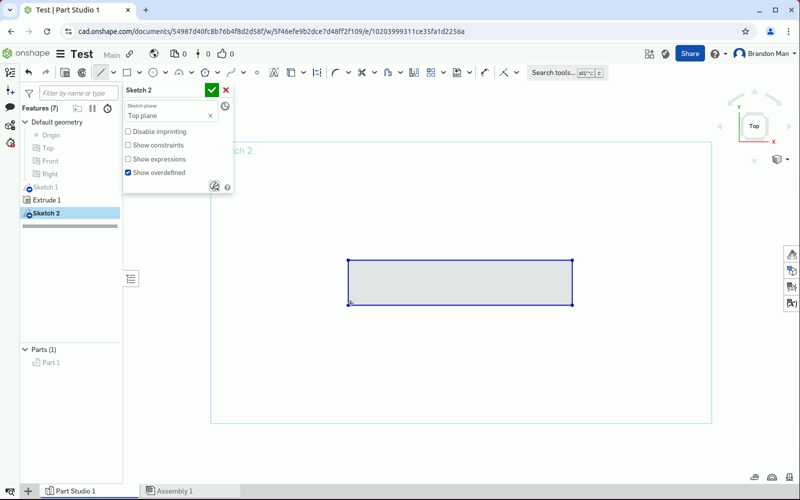
key_down(shift)
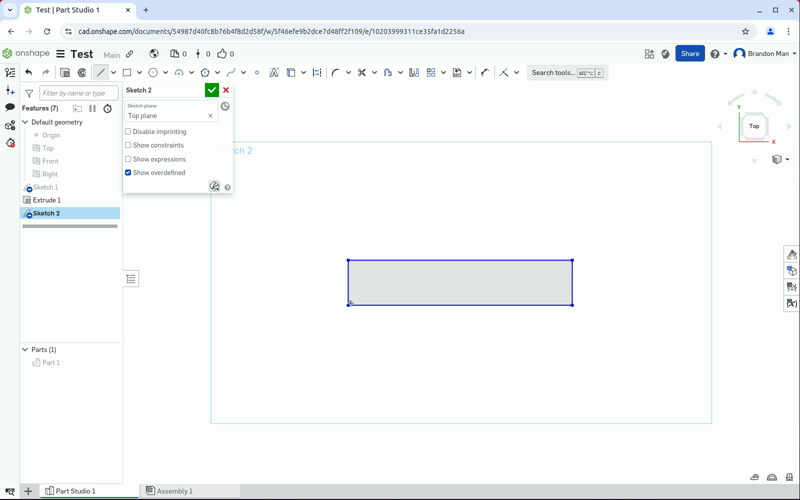
mouse_move(569, 302)
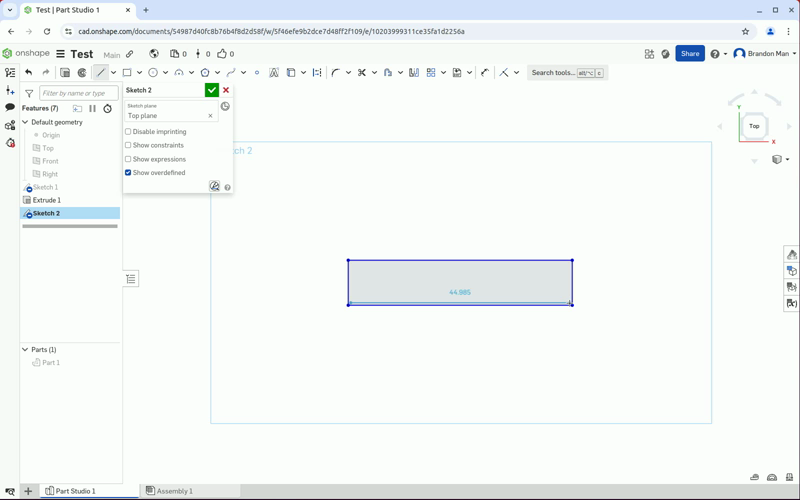
scroll(6)
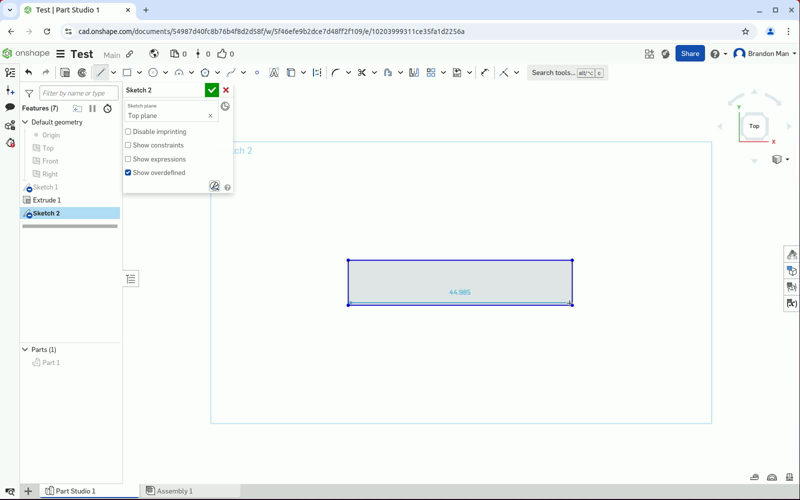
scroll(6)
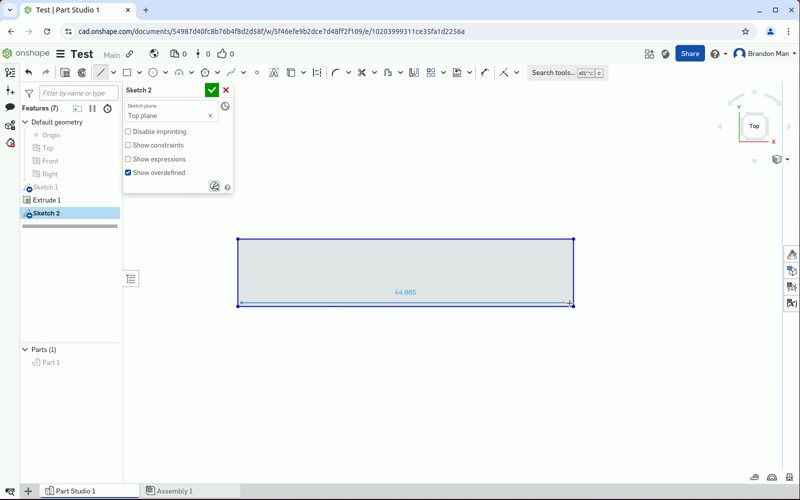
scroll(6)
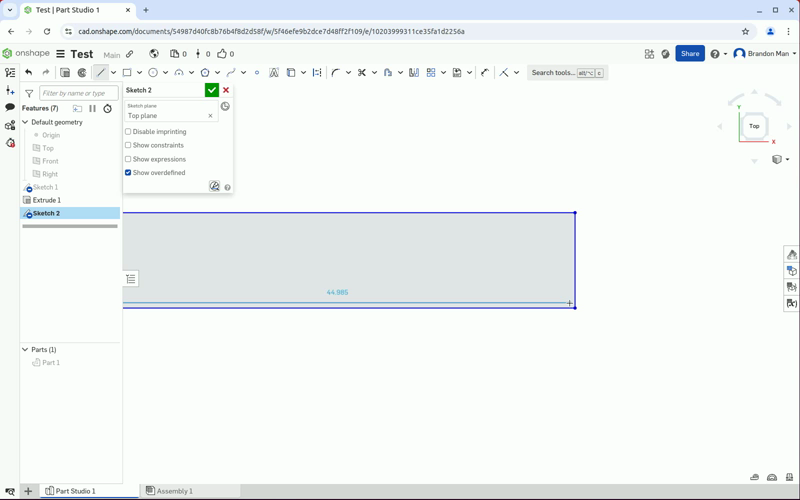
scroll(6)
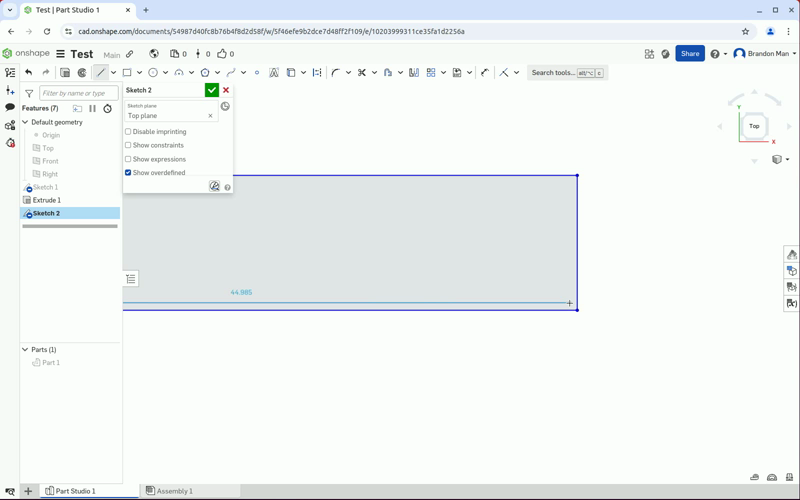
scroll(6)
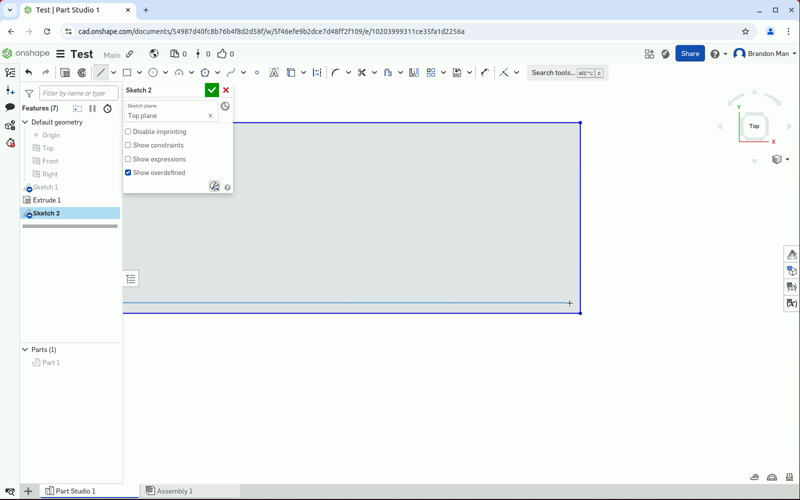
scroll(6)
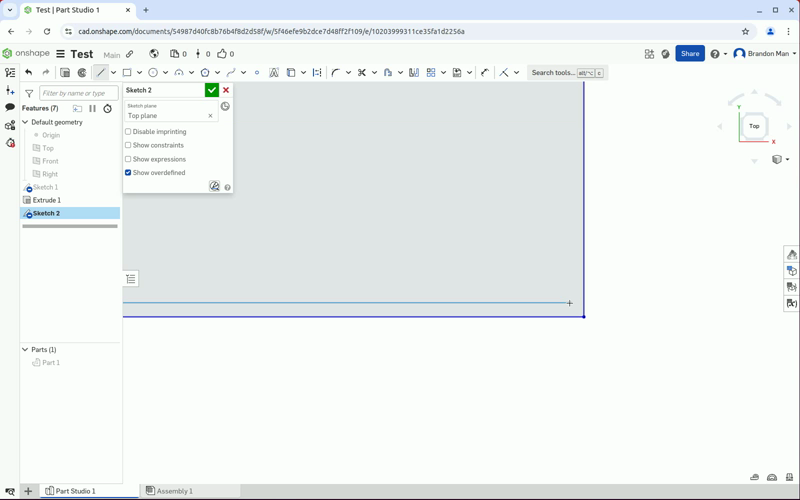
scroll(6)
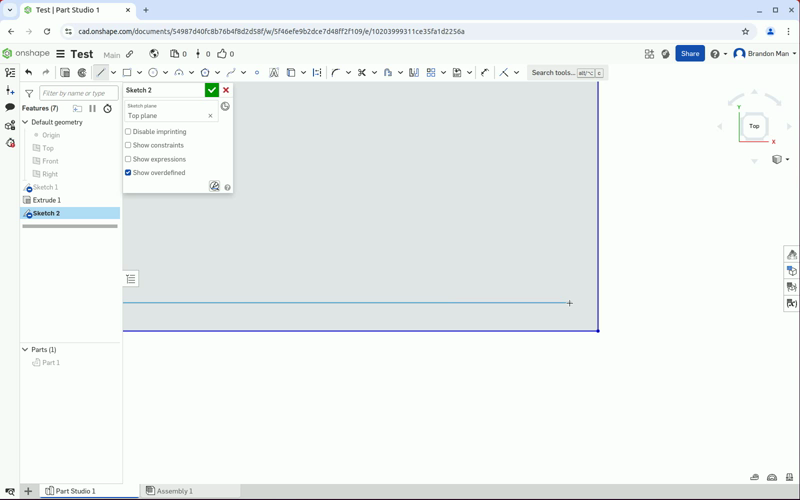
click(569, 302)
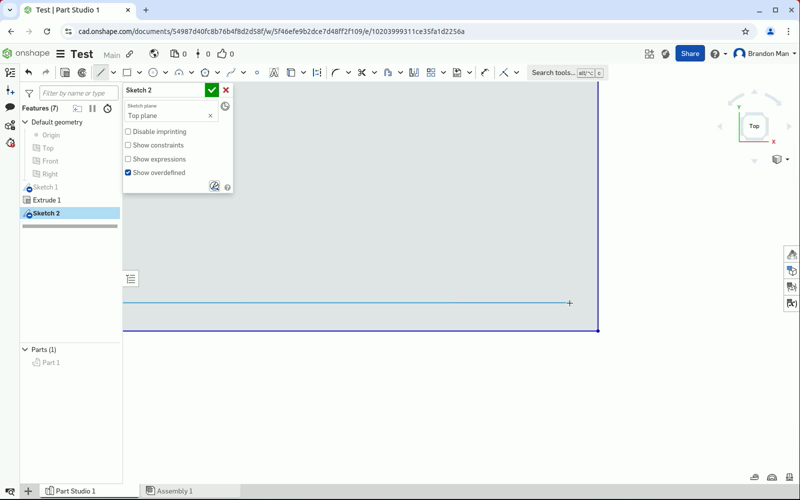
scroll(-6)
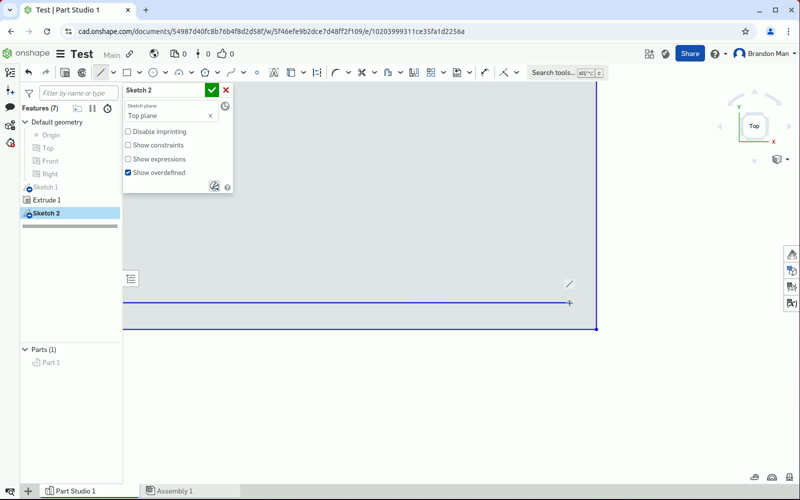
scroll(-6)
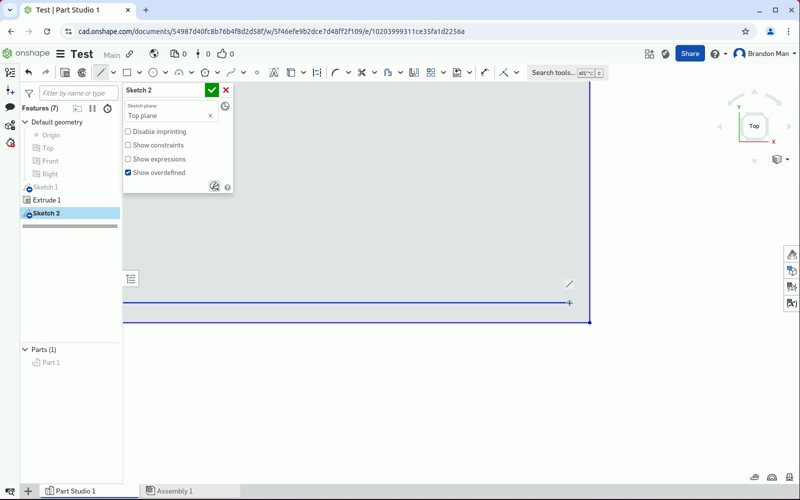
scroll(-6)
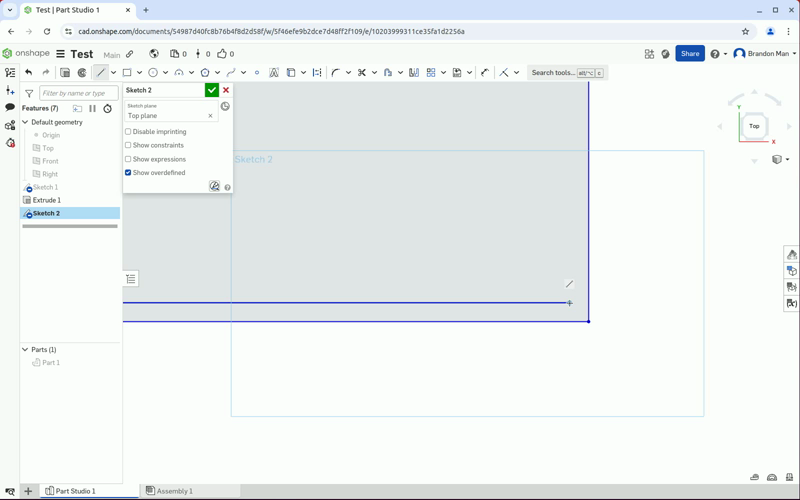
scroll(-6)
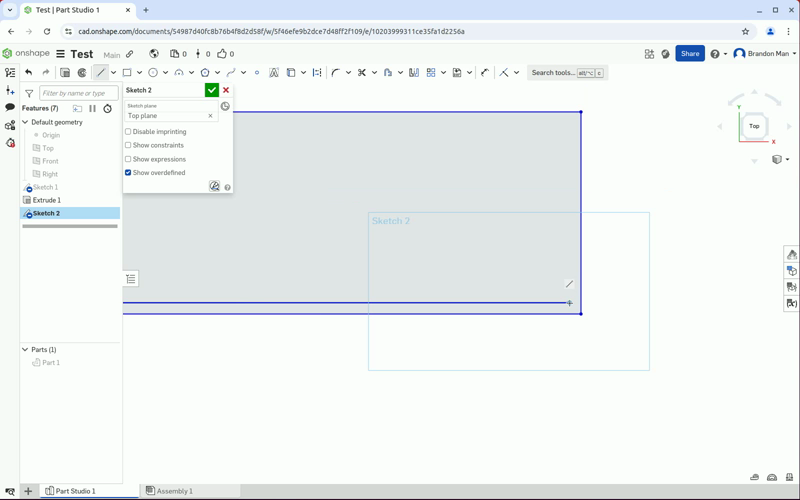
scroll(-6)
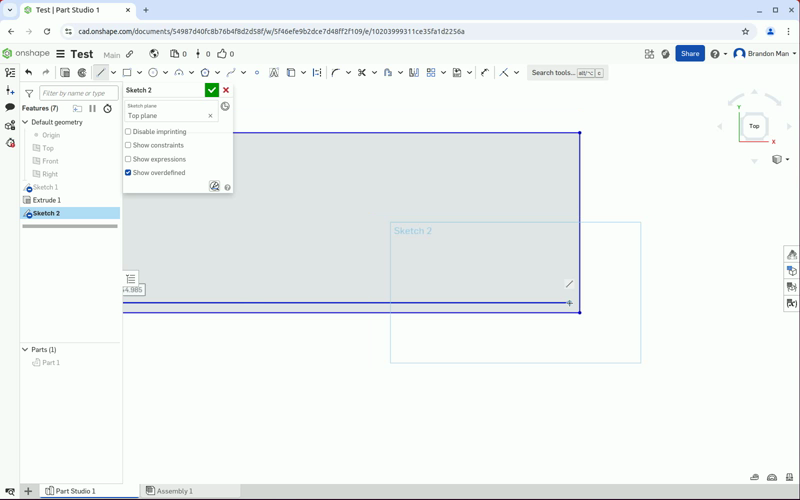
scroll(-6)
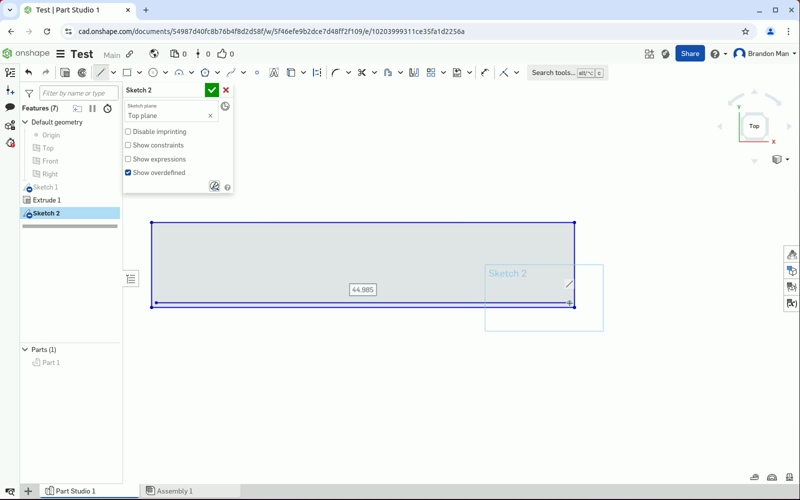
scroll(-6)
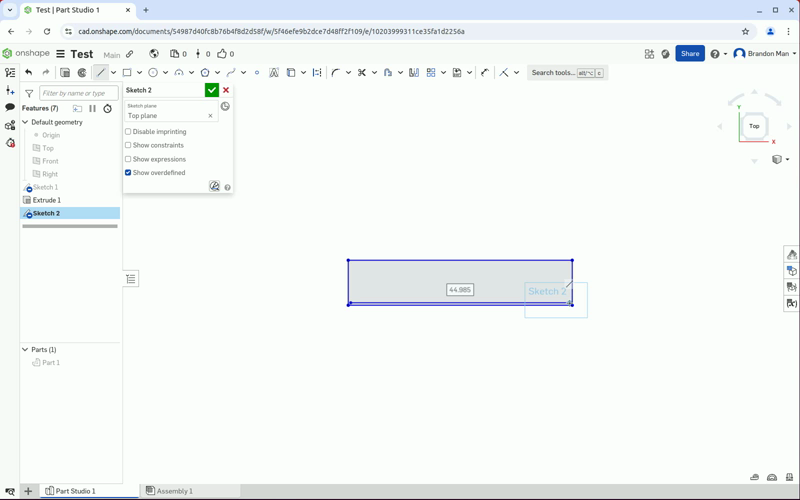
key_up(shift)
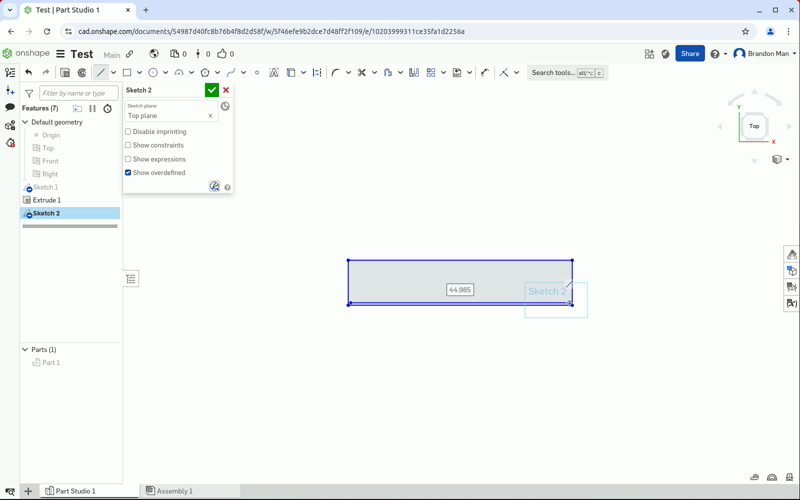
key_down(shift)
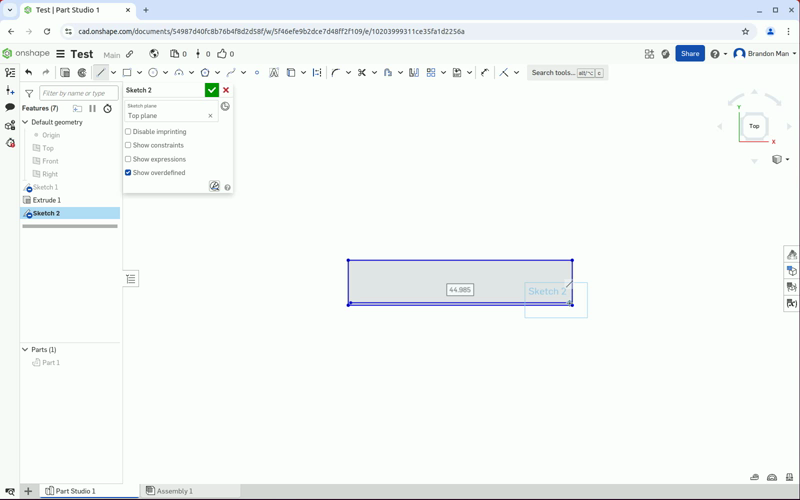
mouse_move(589, 302)
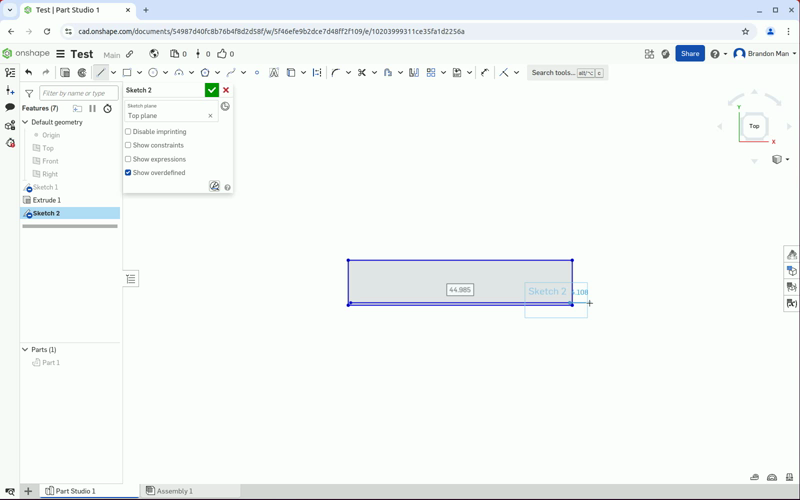
mouse_move(569, 262)
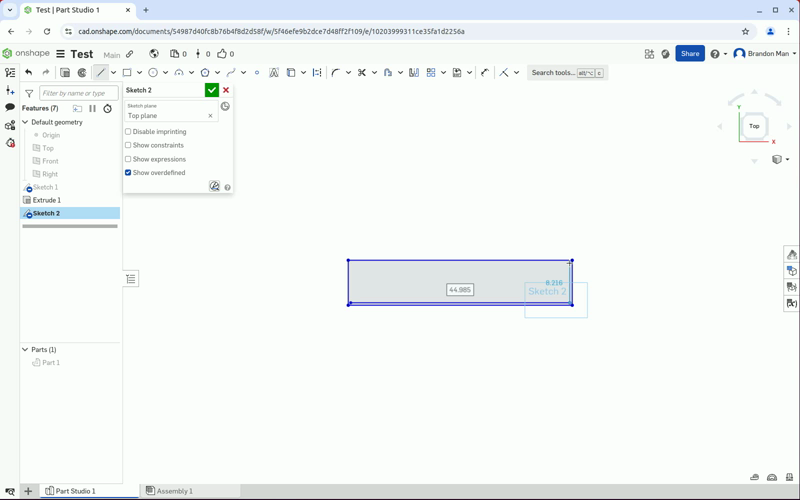
scroll(6)
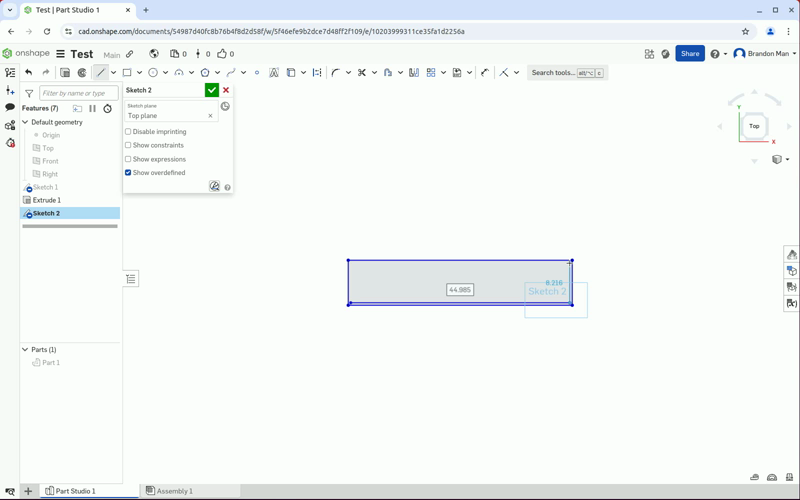
scroll(6)
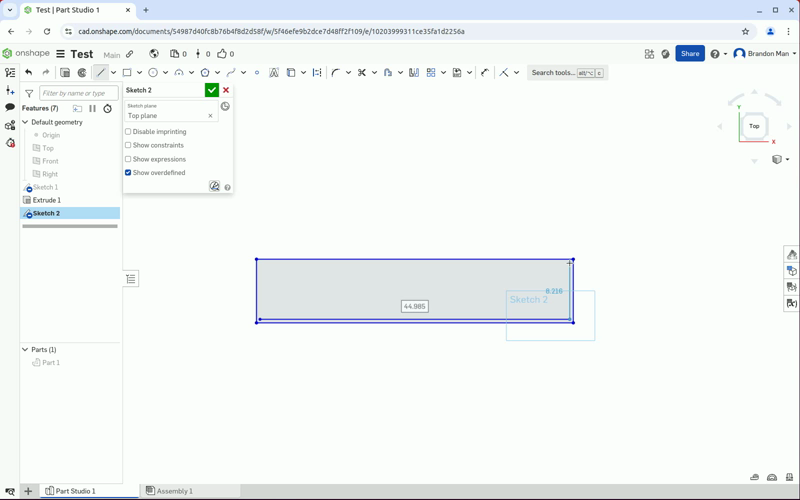
scroll(6)
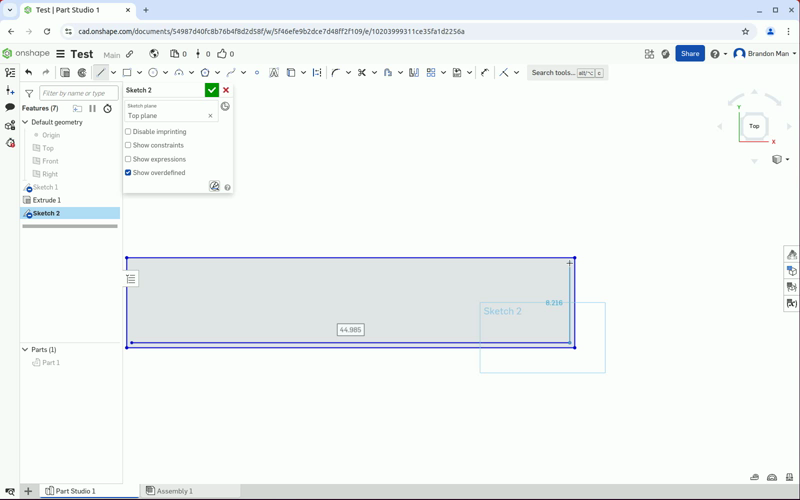
scroll(6)
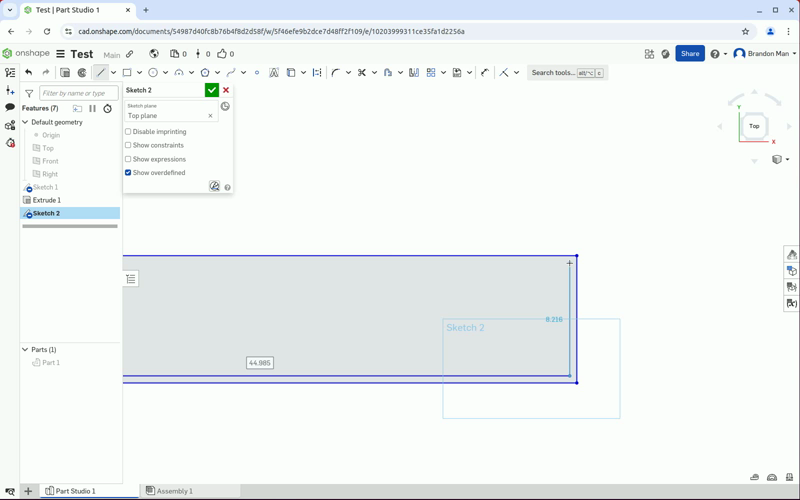
scroll(6)
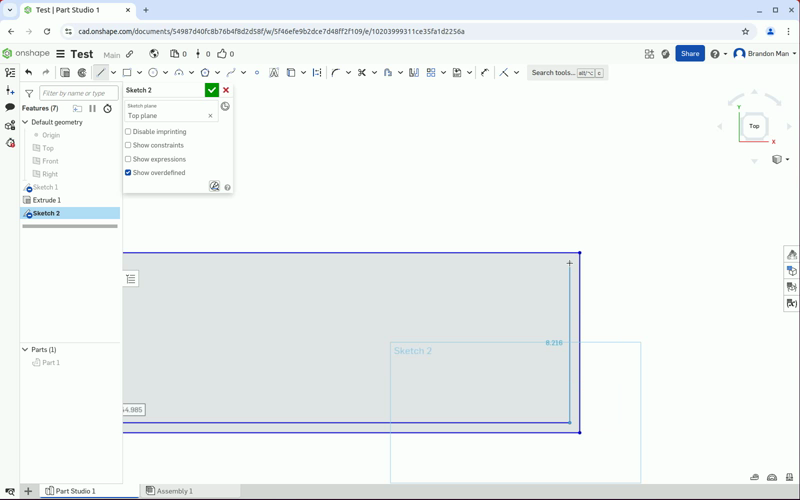
scroll(6)
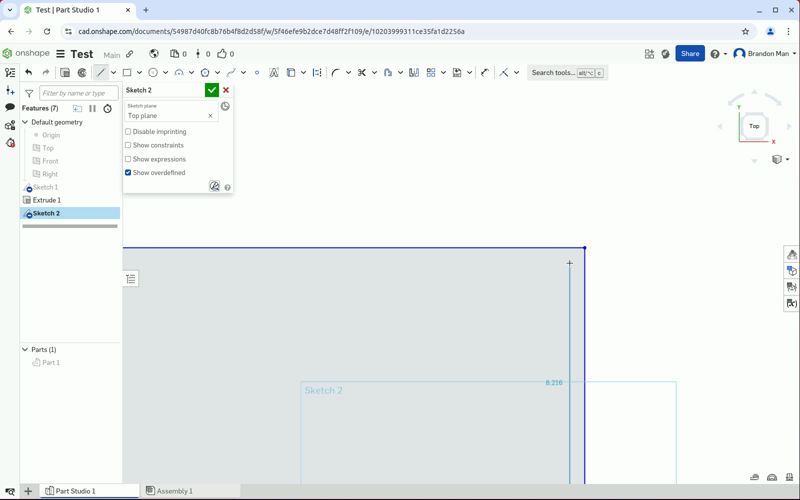
scroll(6)
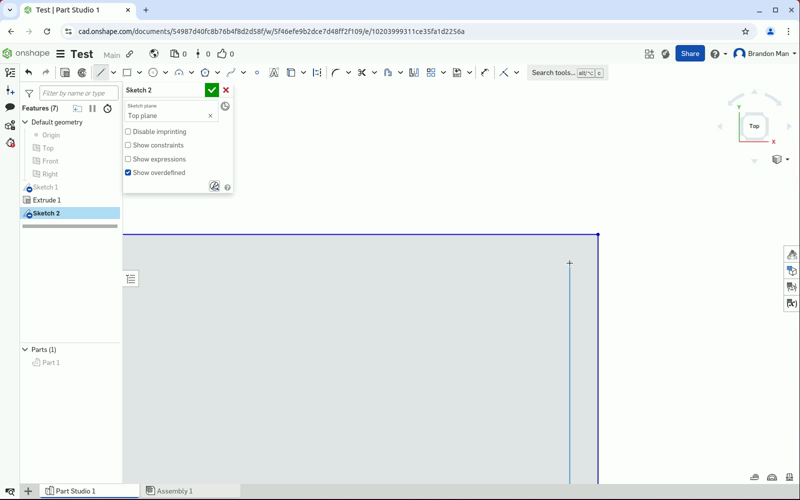
click(569, 262)
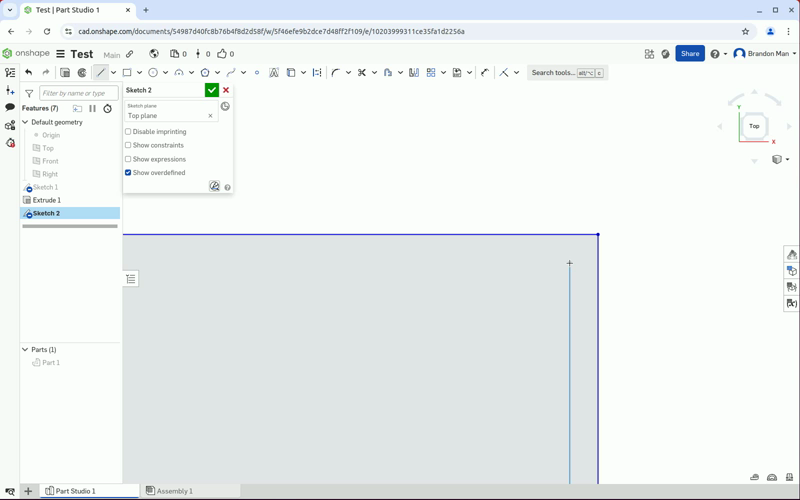
scroll(-6)
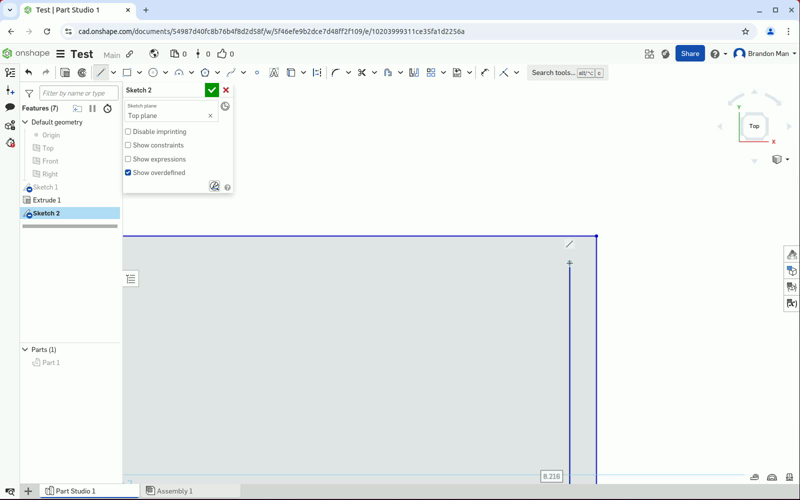
scroll(-6)
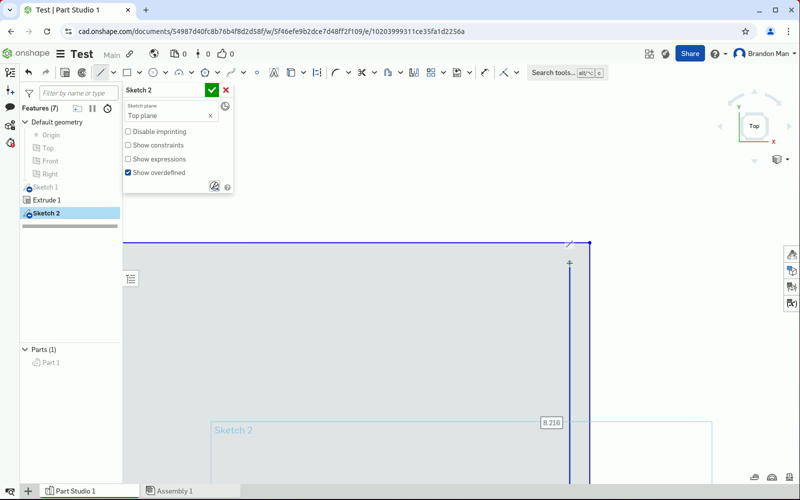
scroll(-6)
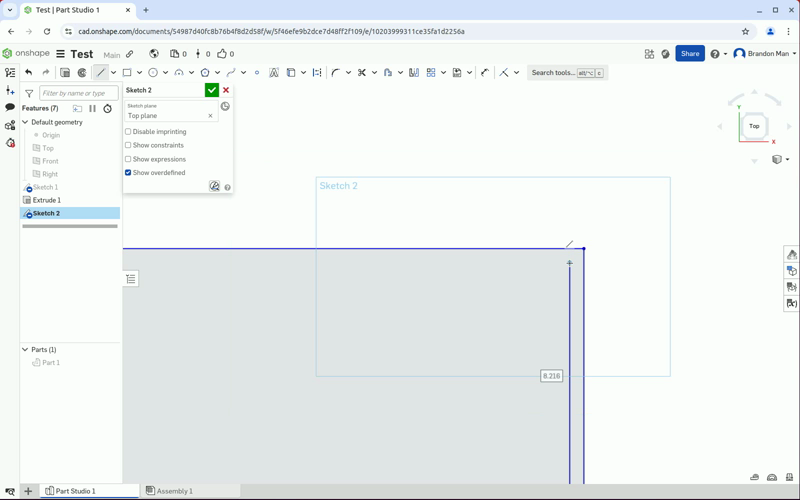
scroll(-6)
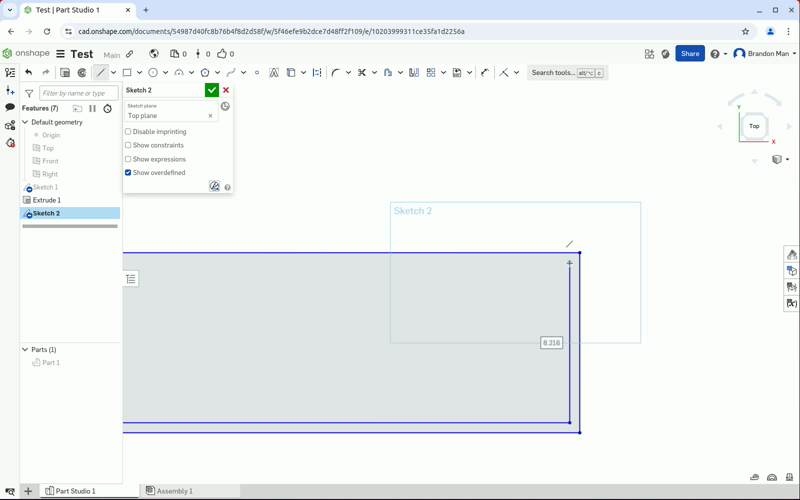
scroll(-6)
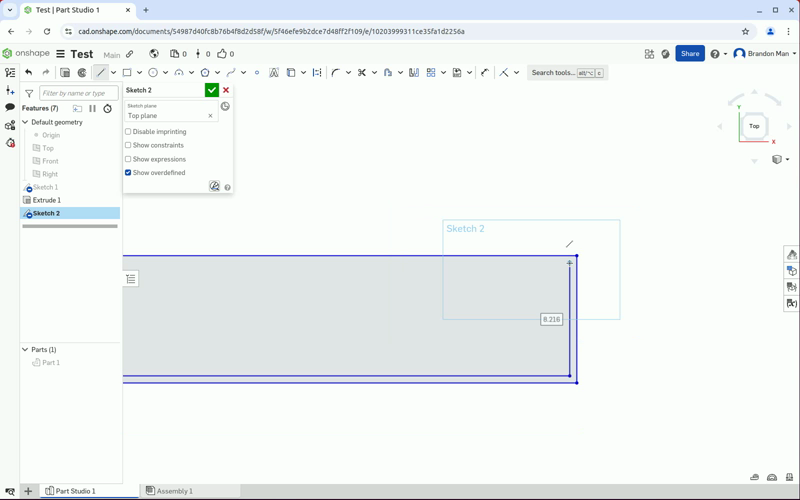
scroll(-6)
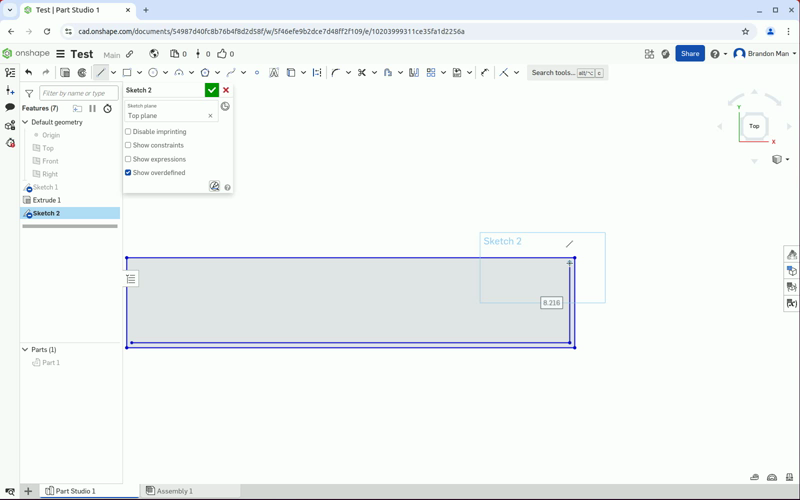
scroll(-6)
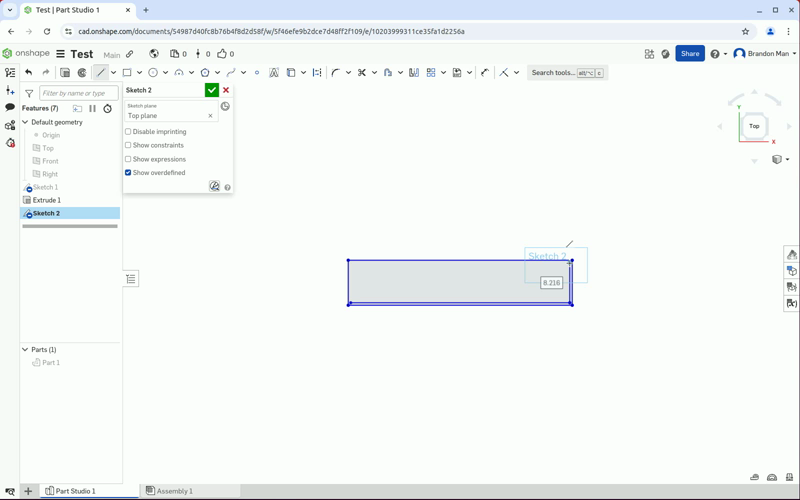
key_up(shift)
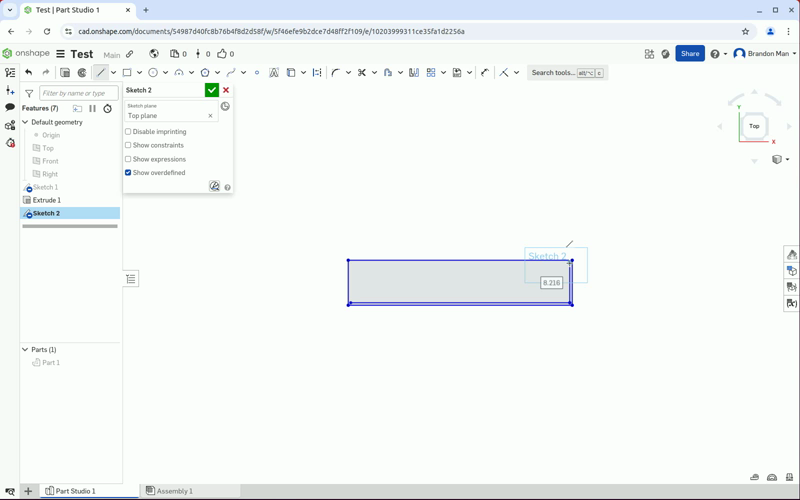
key_down(shift)
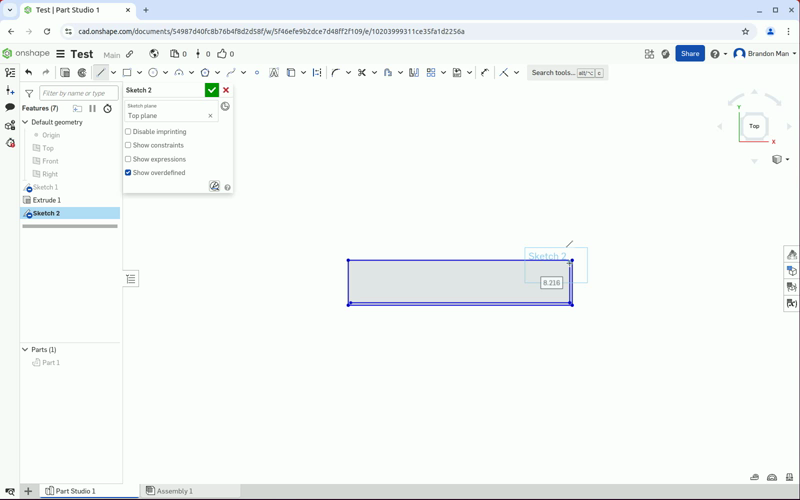
mouse_move(350, 262)
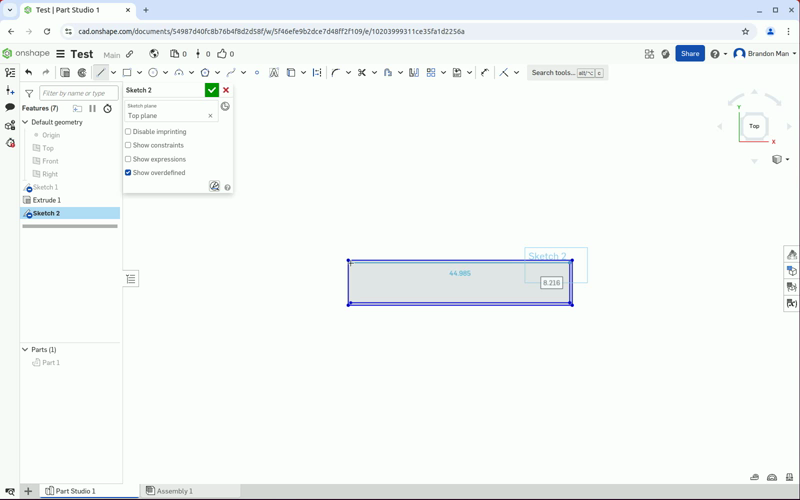
scroll(6)
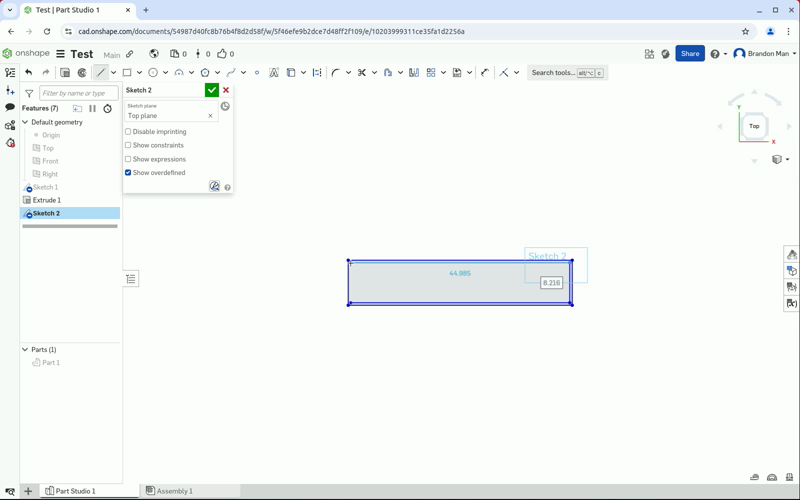
scroll(6)
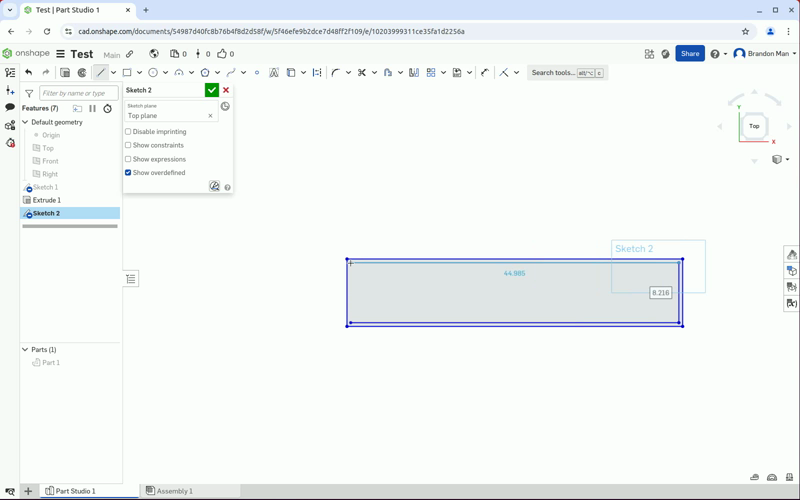
scroll(6)
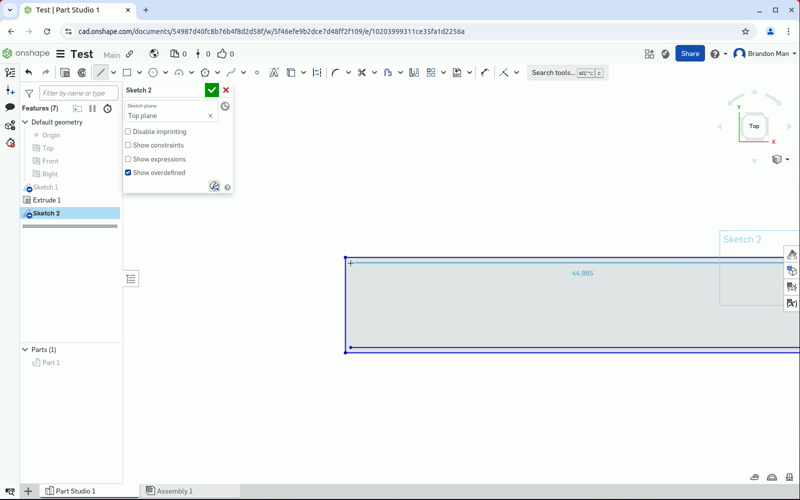
scroll(6)
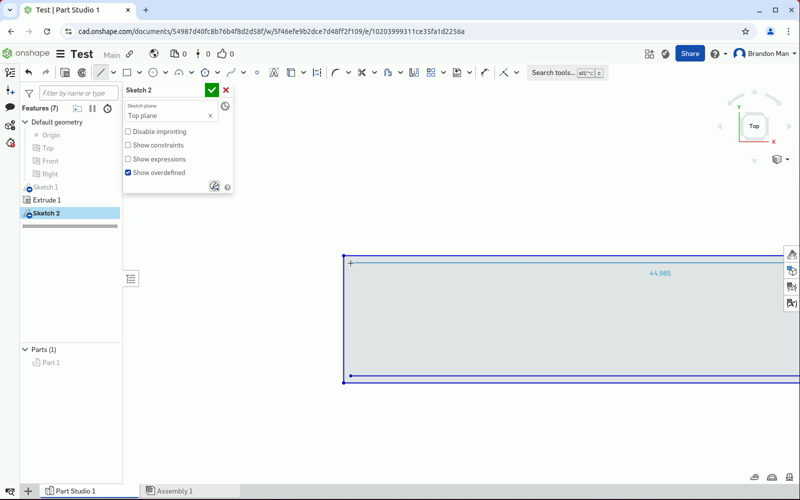
scroll(6)
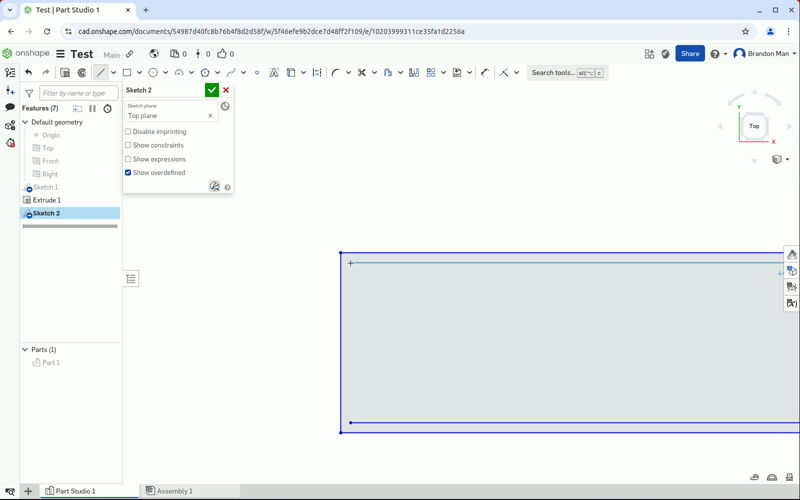
scroll(6)
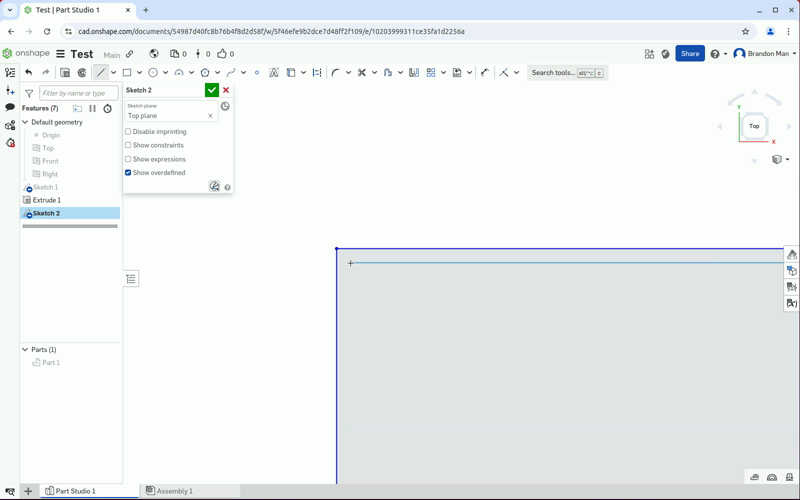
scroll(6)
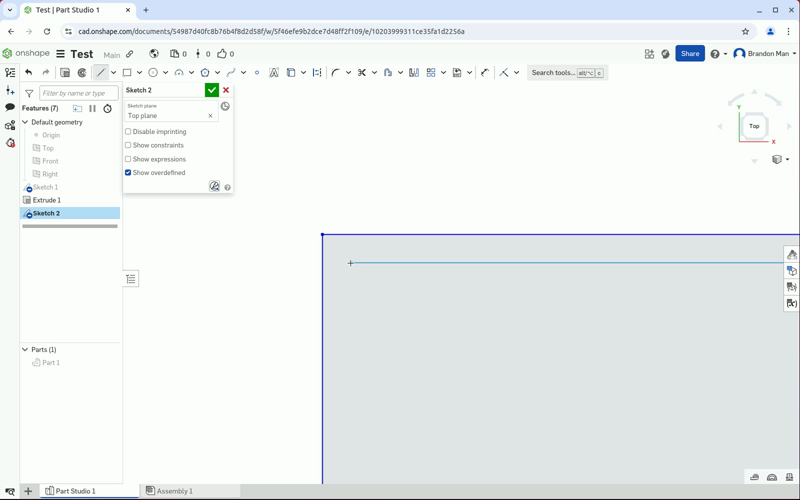
click(350, 262)
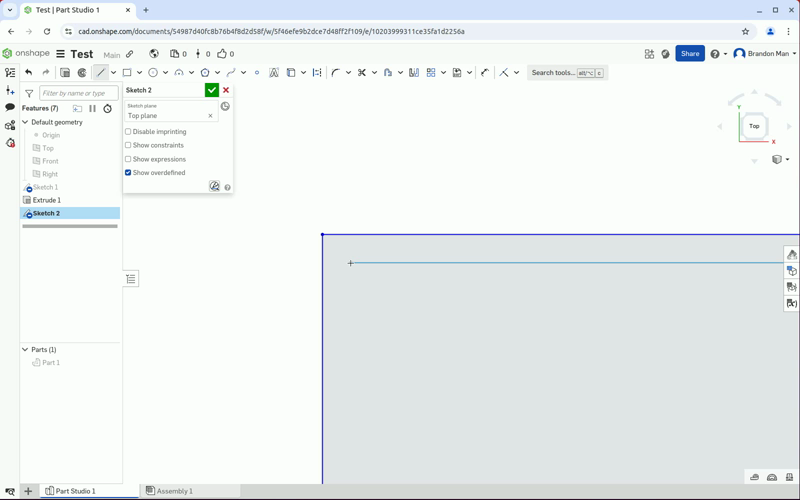
scroll(-6)
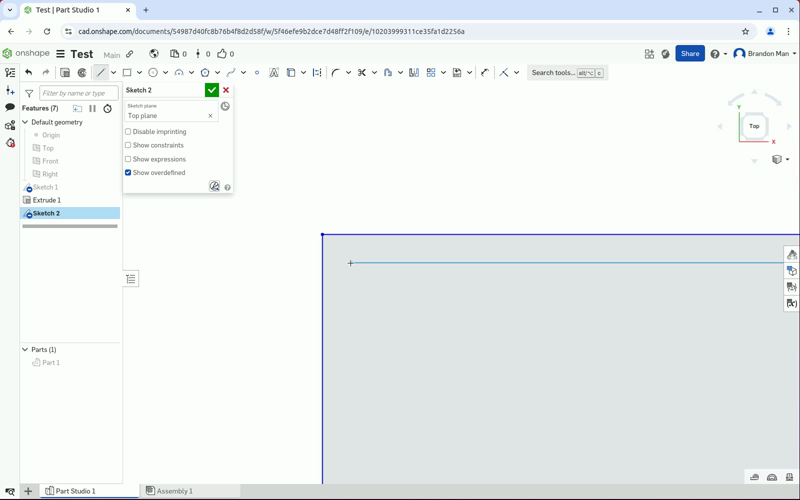
scroll(-6)
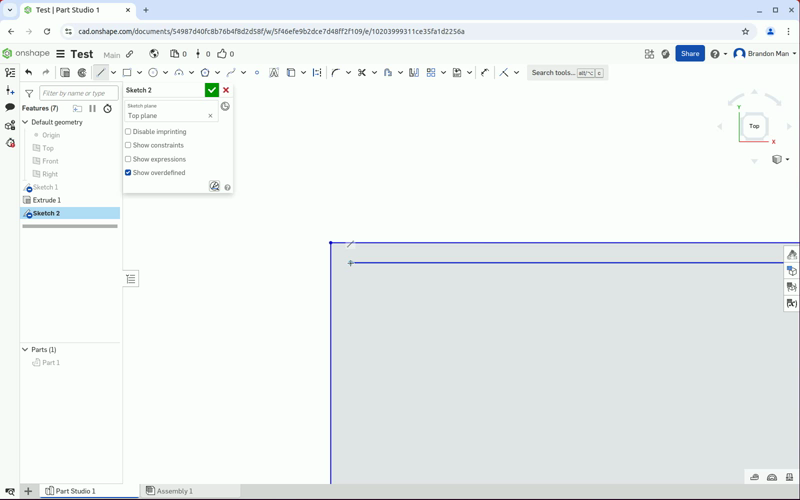
scroll(-6)
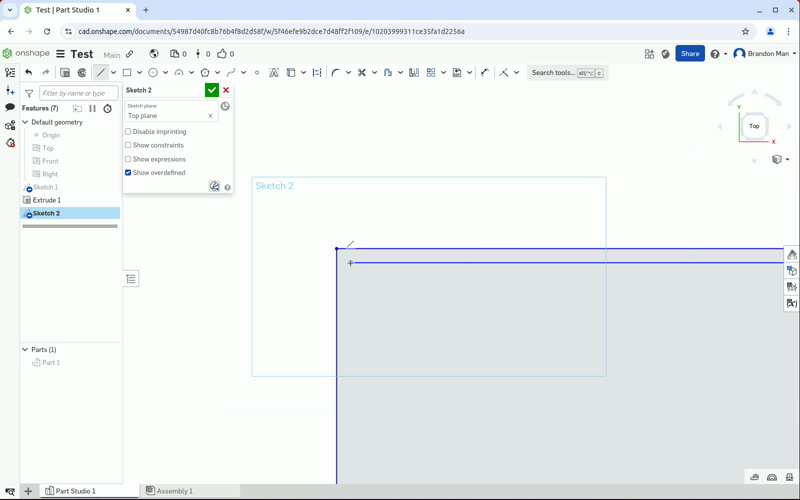
scroll(-6)
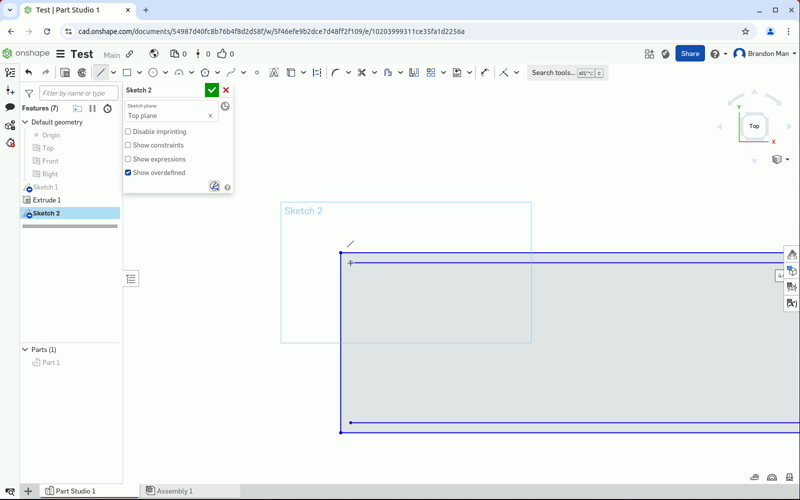
scroll(-6)
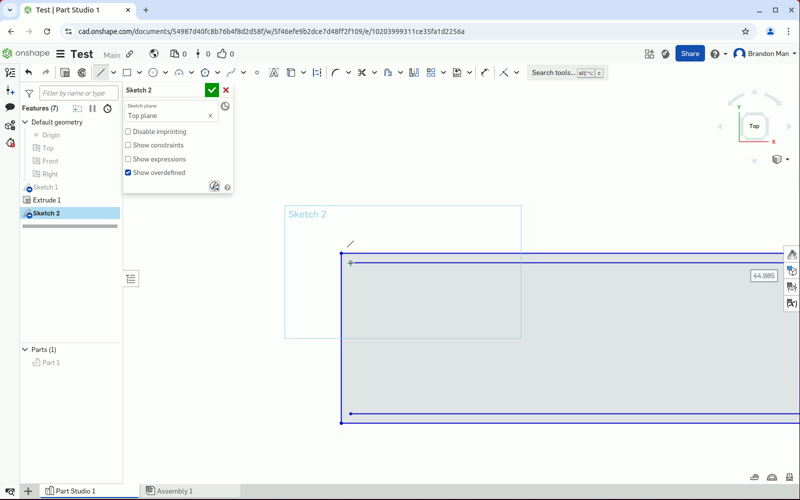
scroll(-6)
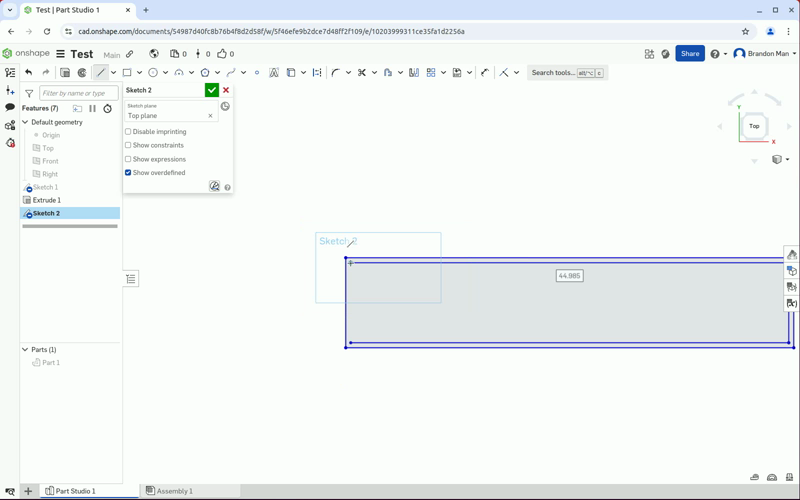
scroll(-6)
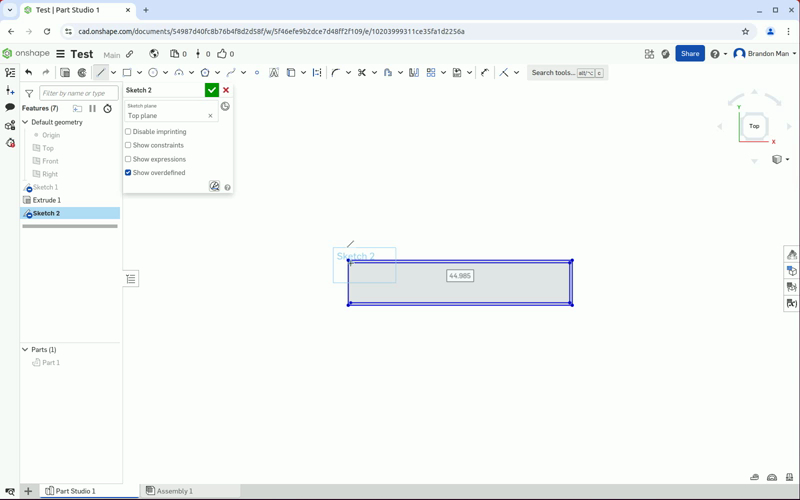
key_up(shift)
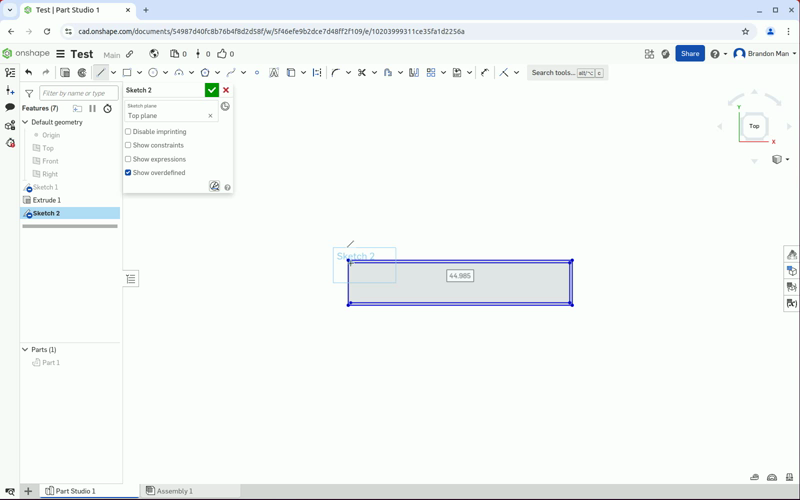
mouse_move(380, 262)
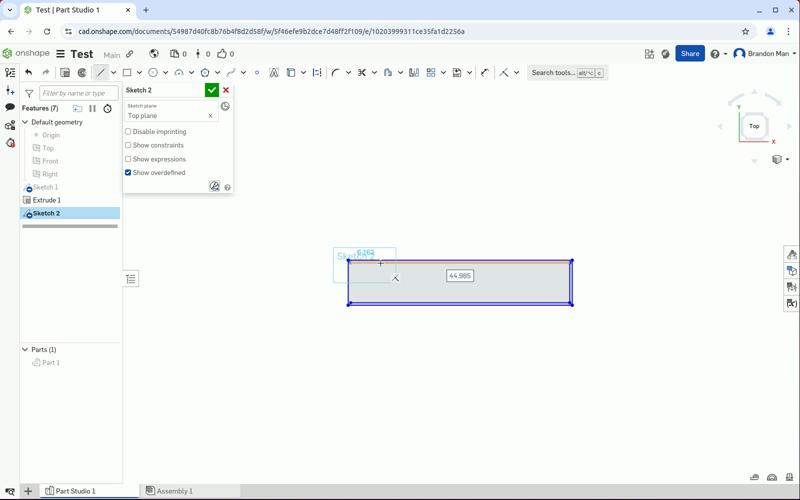
key_down(shift)
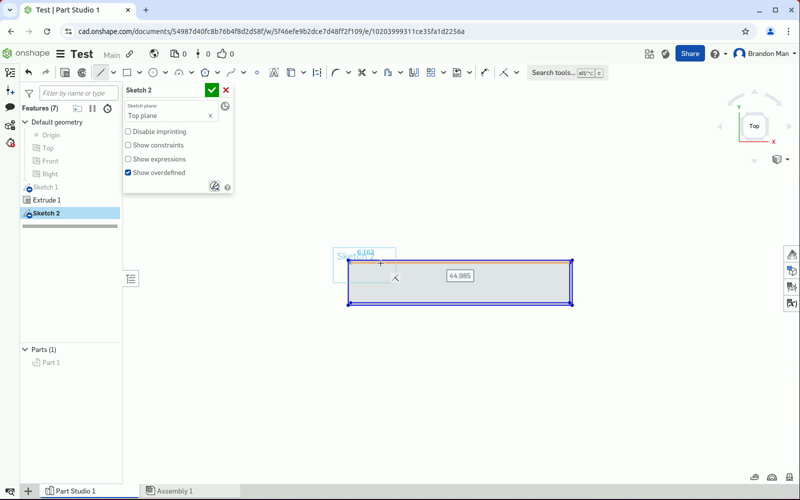
mouse_move(350, 302)
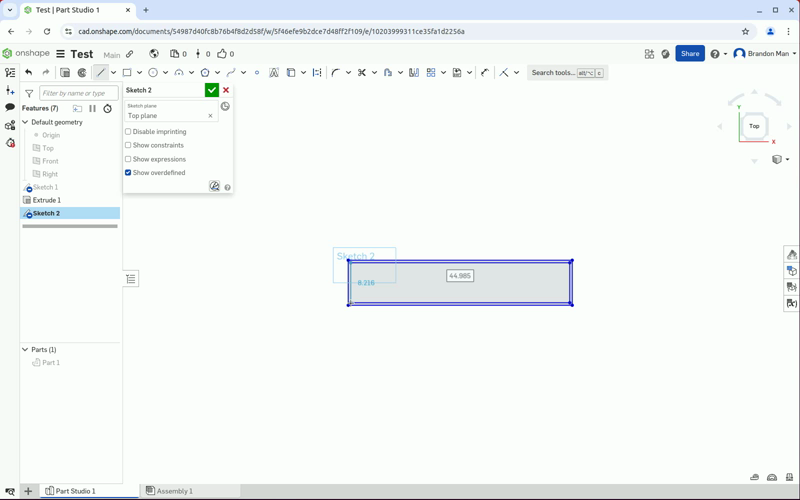
scroll(6)
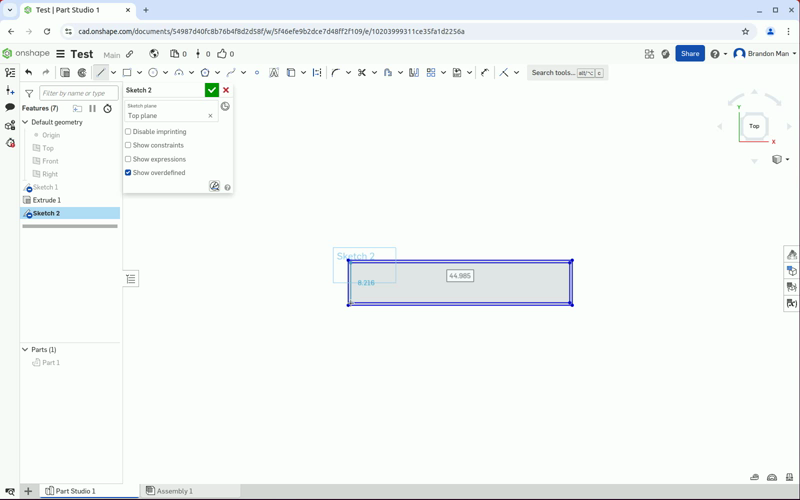
scroll(6)
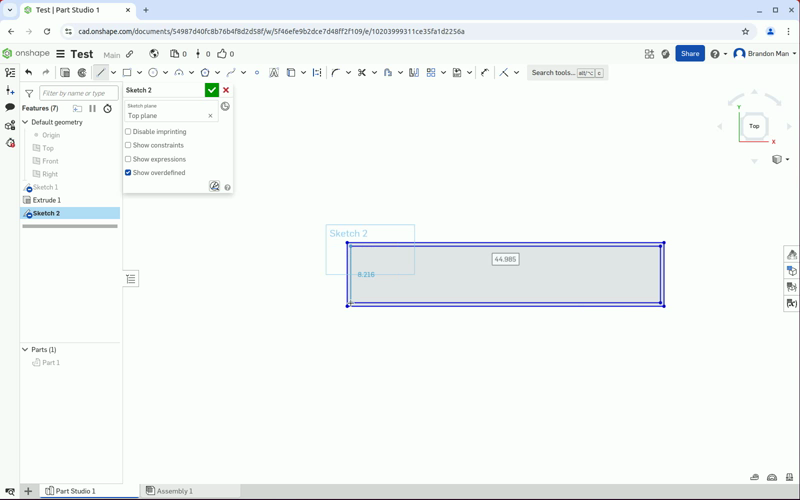
scroll(6)
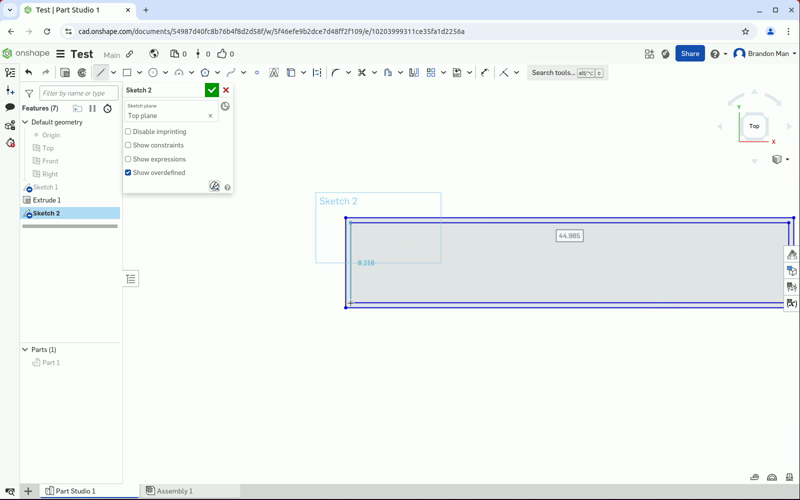
scroll(6)
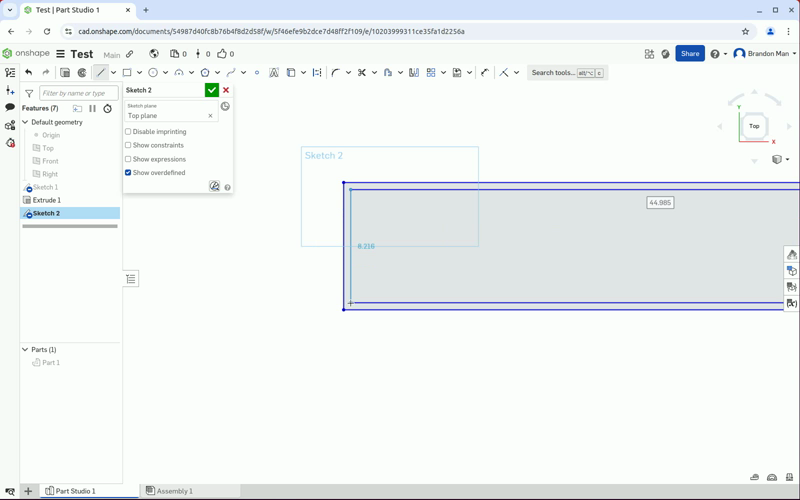
scroll(6)
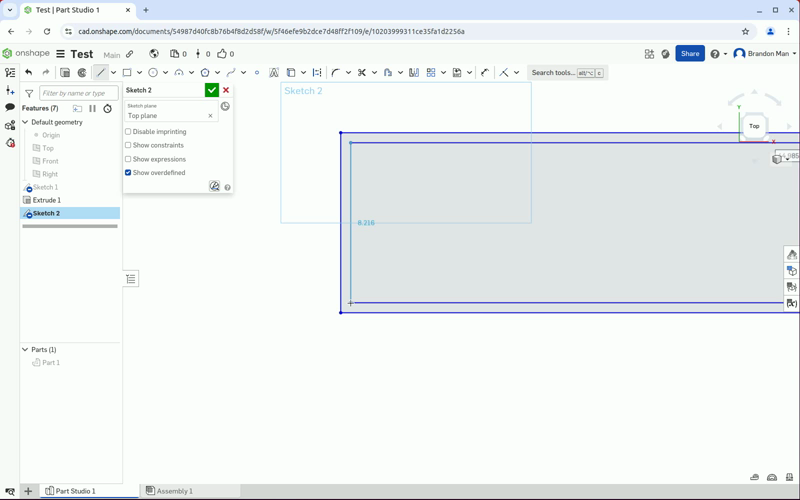
scroll(6)
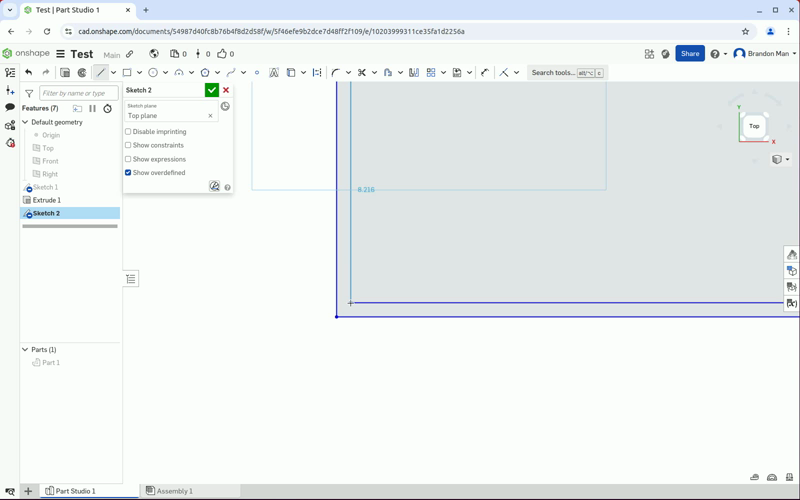
scroll(6)
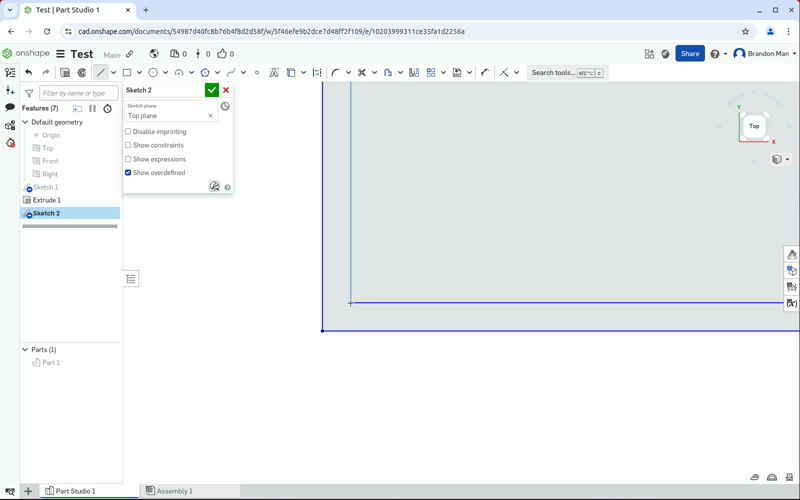
key_up(shift)
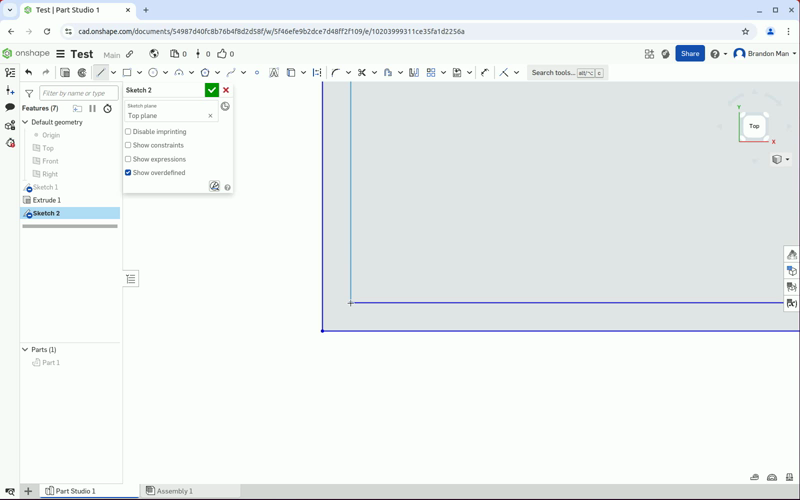
click(350, 302)
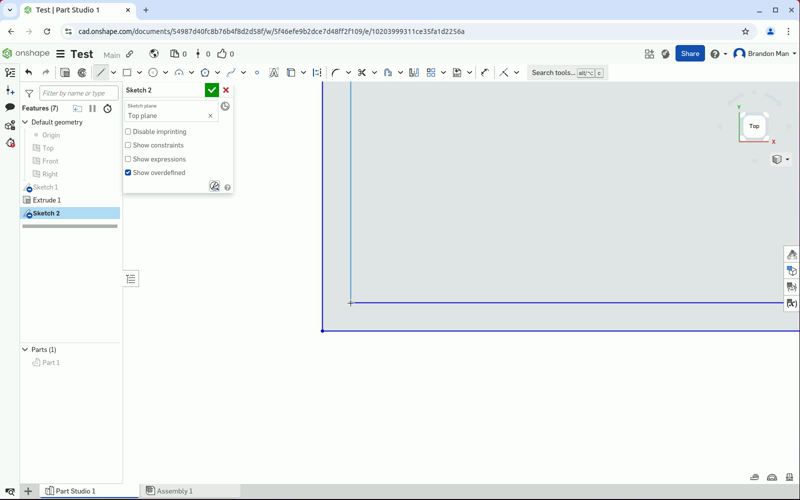
scroll(-6)
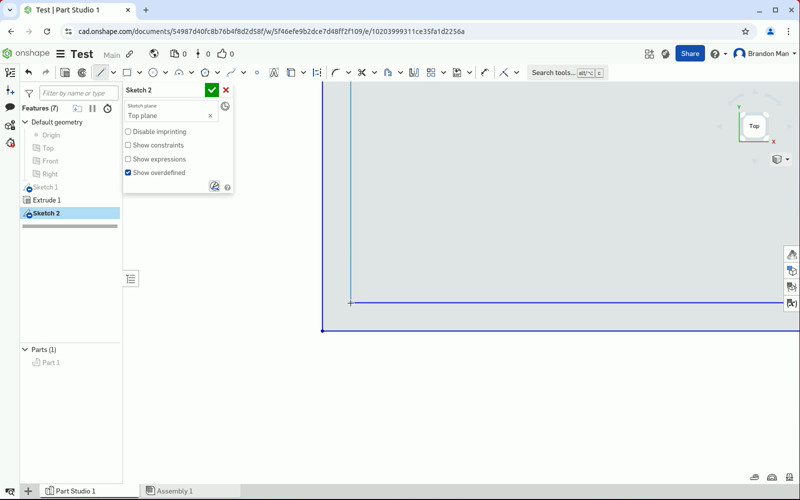
scroll(-6)
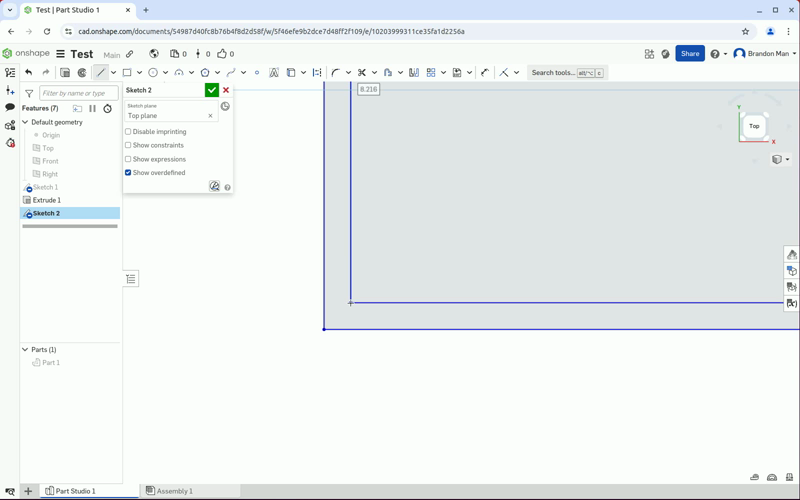
scroll(-6)
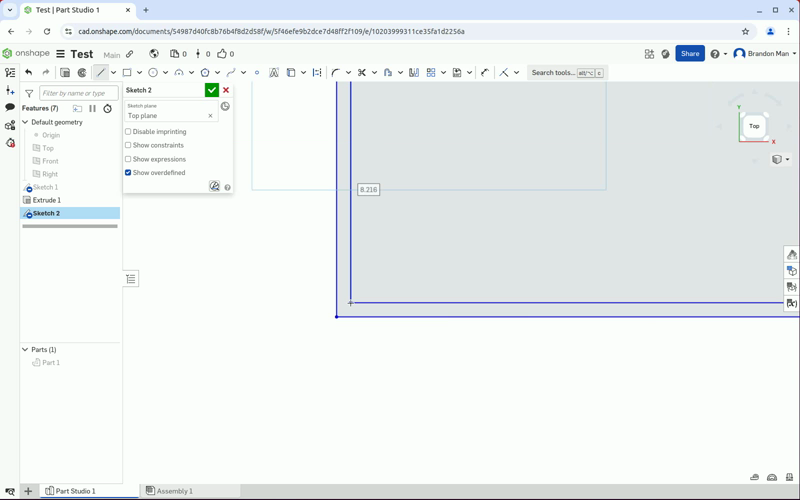
scroll(-6)
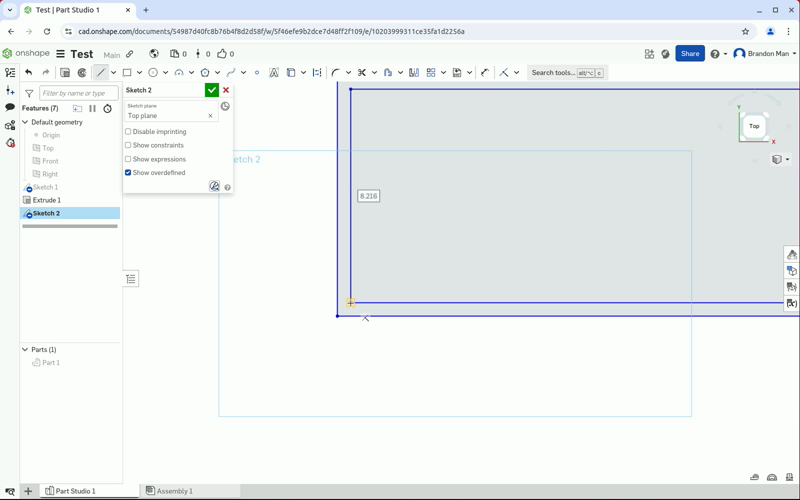
scroll(-6)
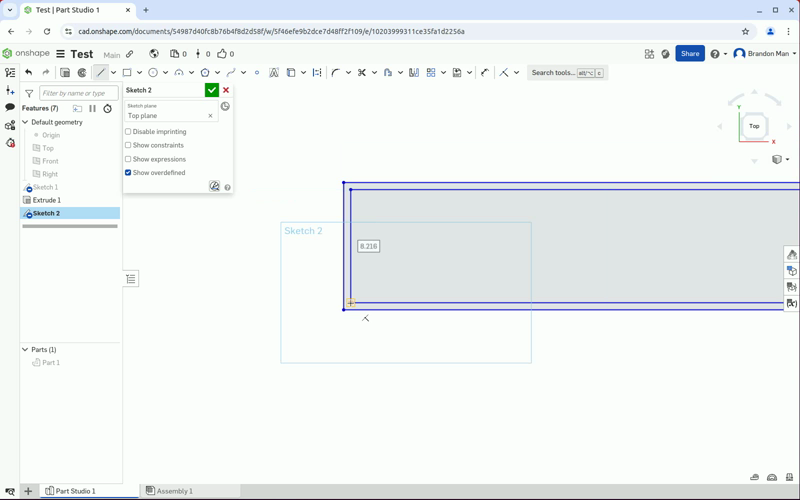
scroll(-6)
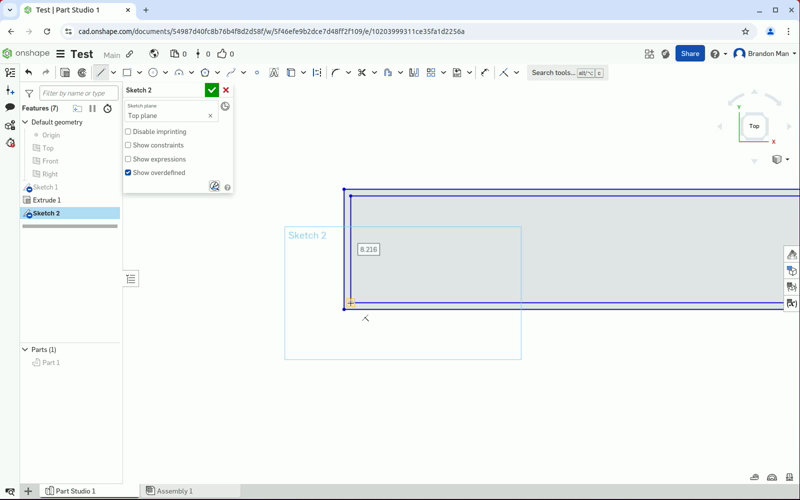
scroll(-6)
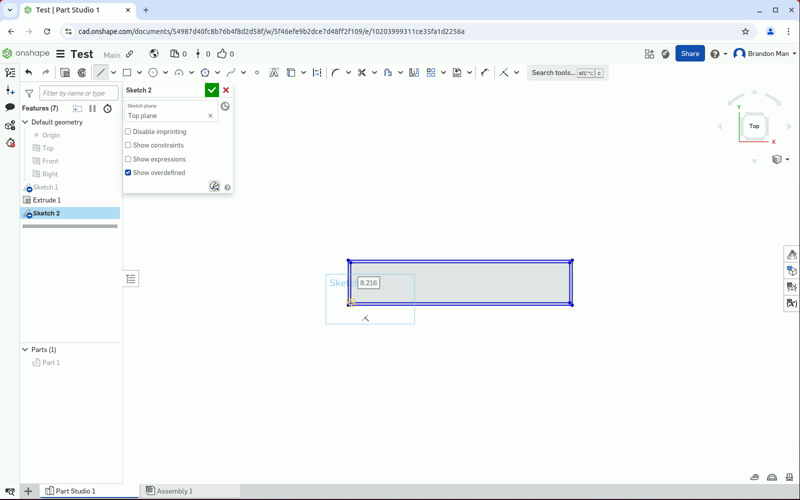
key(esc)
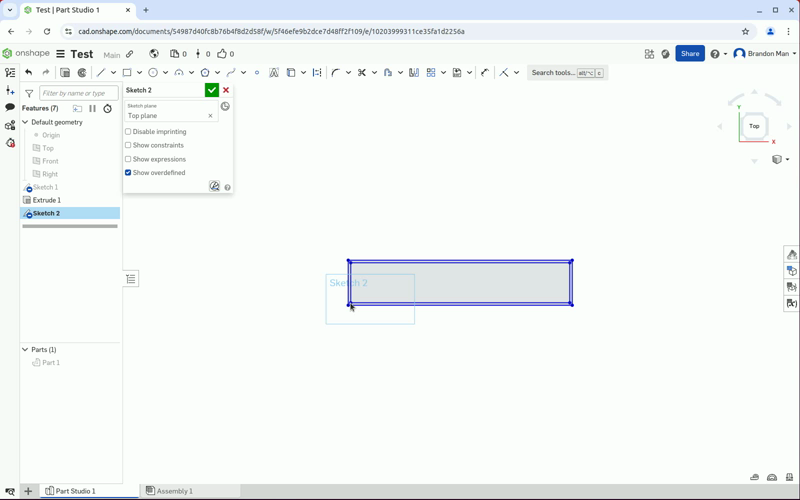
mouse_move(464, 304)
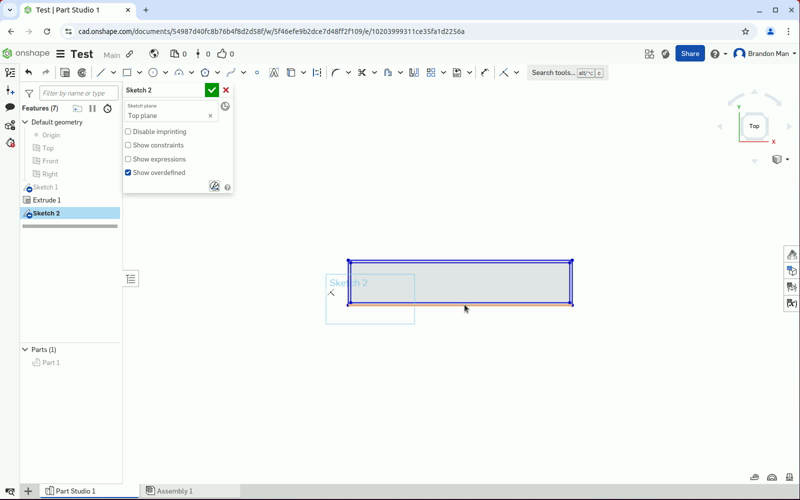
scroll(6)
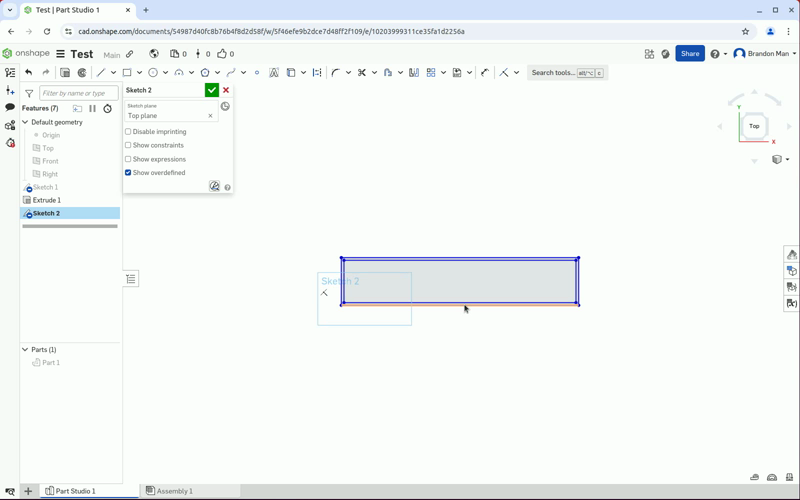
scroll(6)
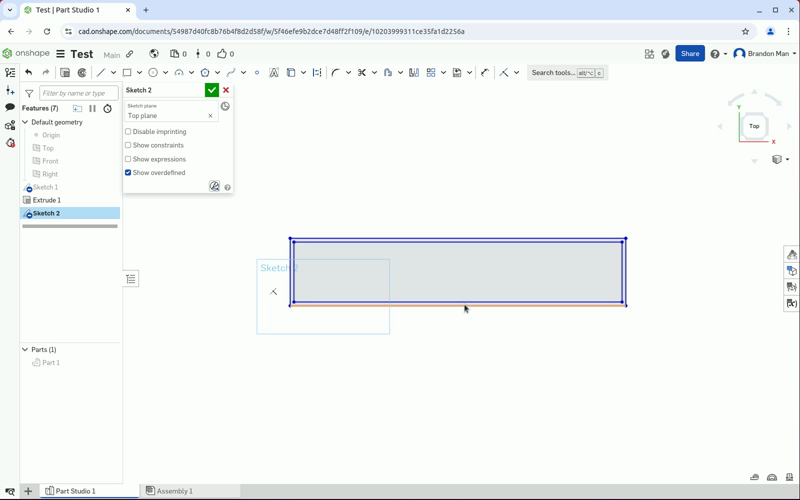
scroll(6)
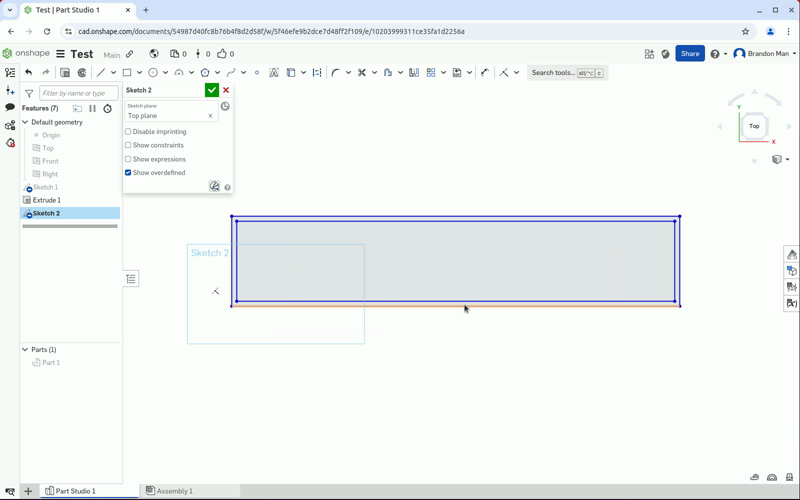
scroll(6)
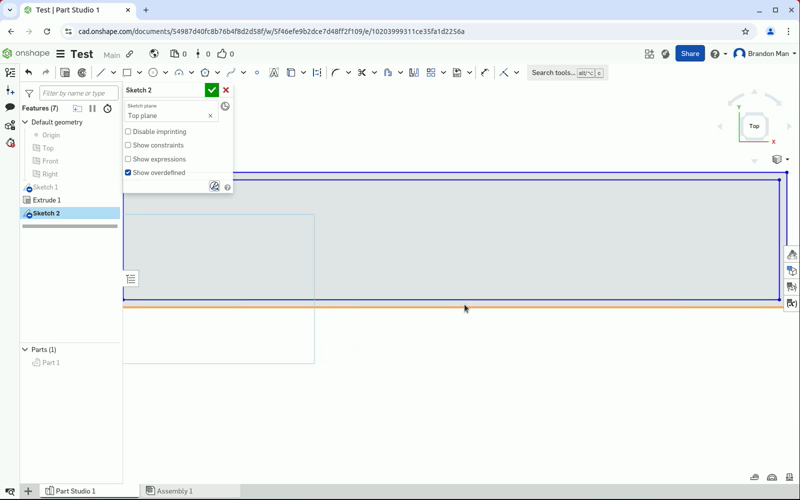
scroll(6)
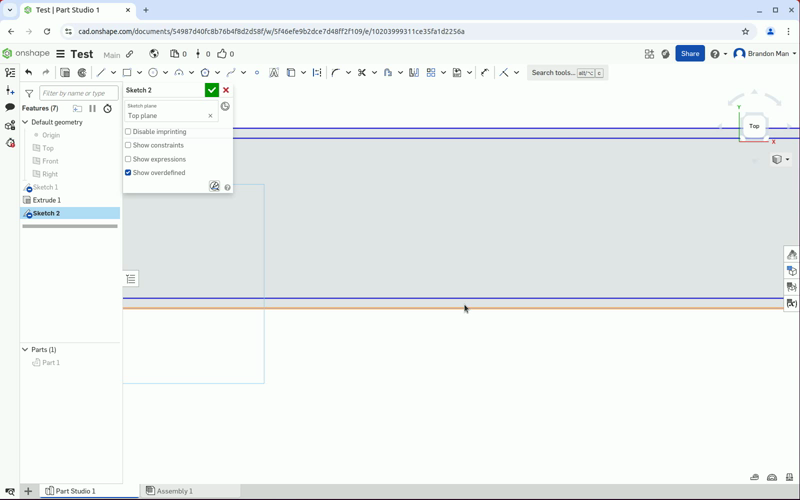
scroll(6)
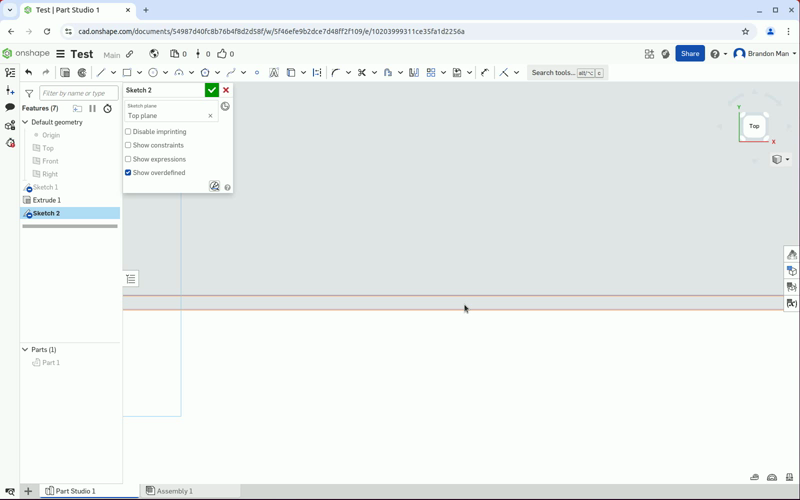
scroll(6)
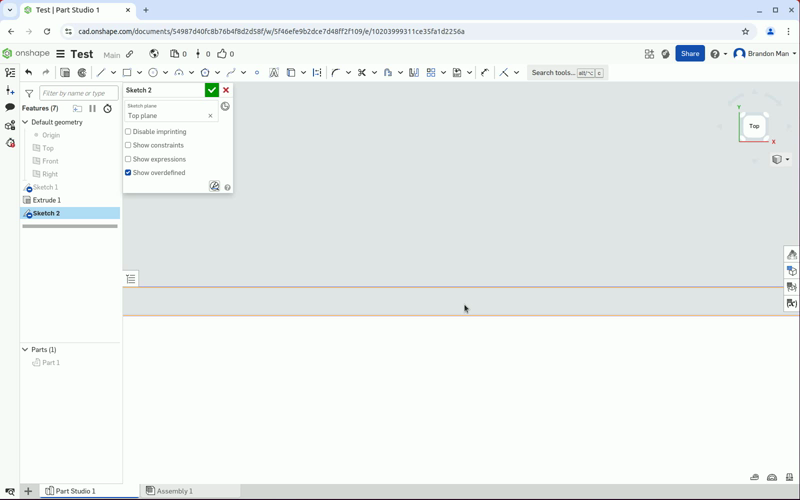
click(464, 304)
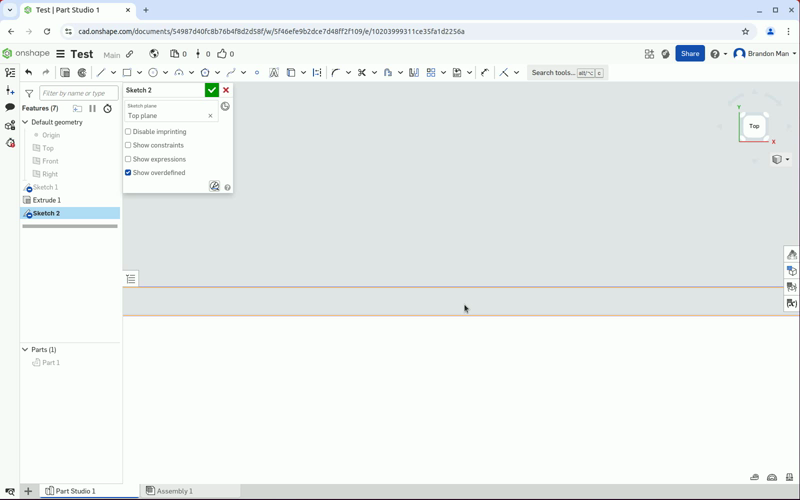
scroll(-6)
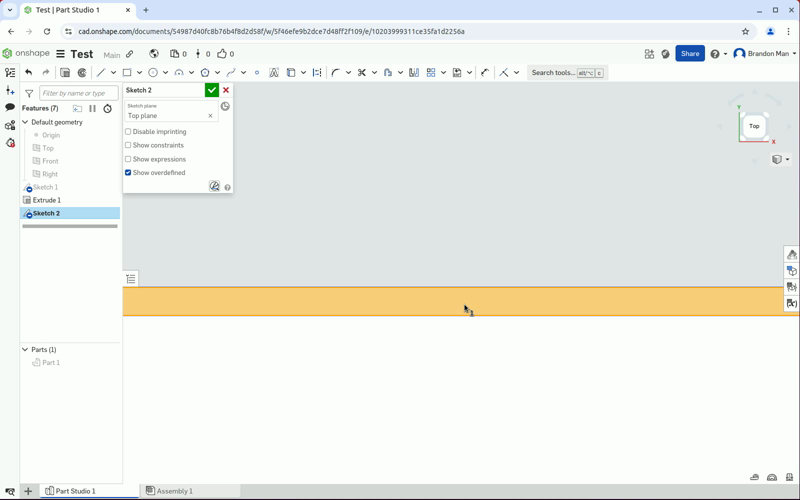
scroll(-6)
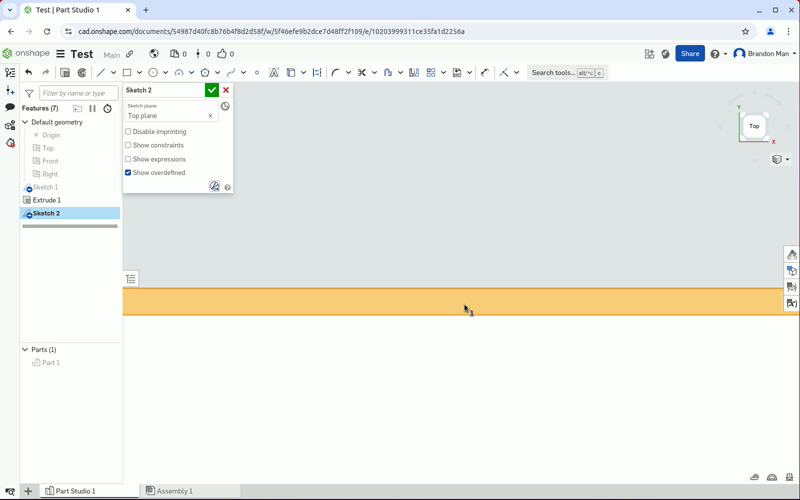
scroll(-6)
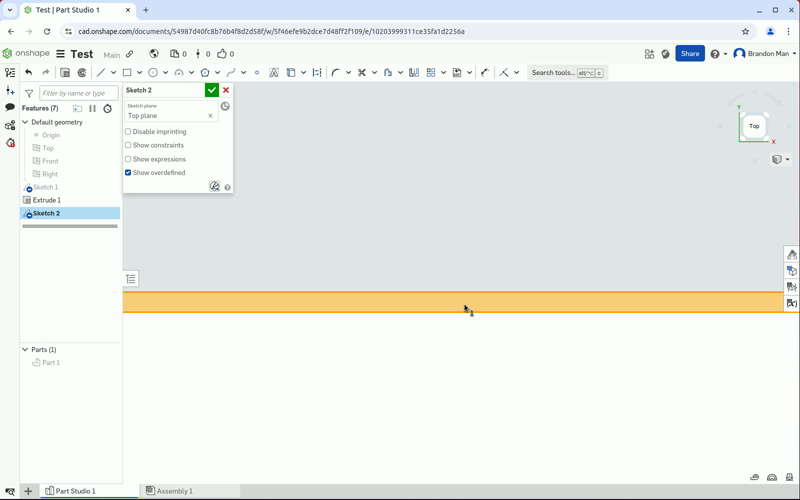
scroll(-6)
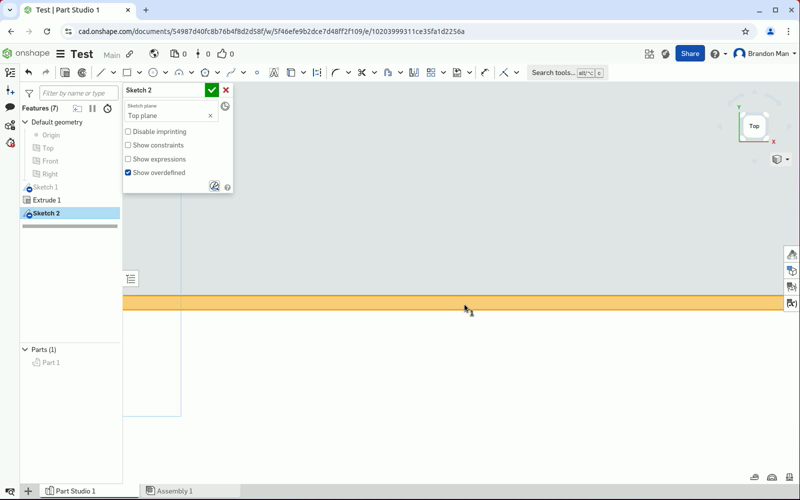
scroll(-6)
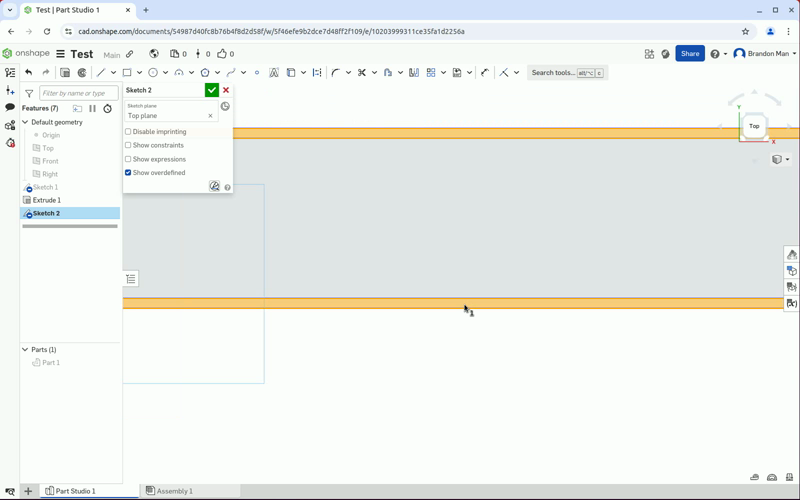
scroll(-6)
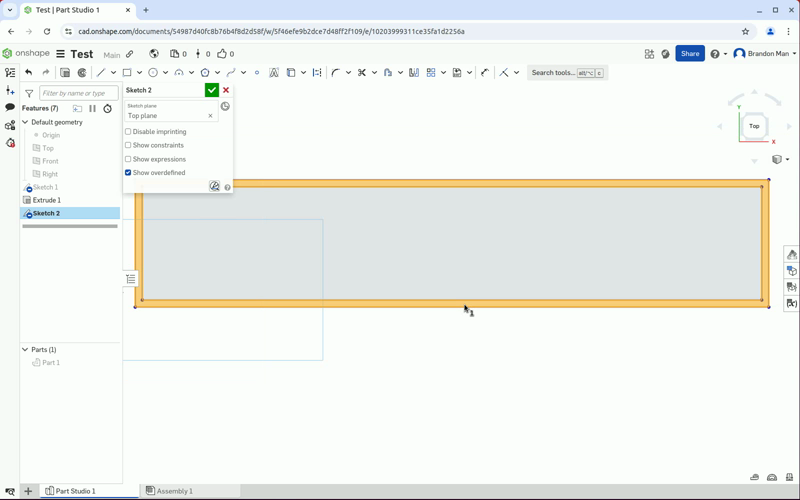
scroll(-6)
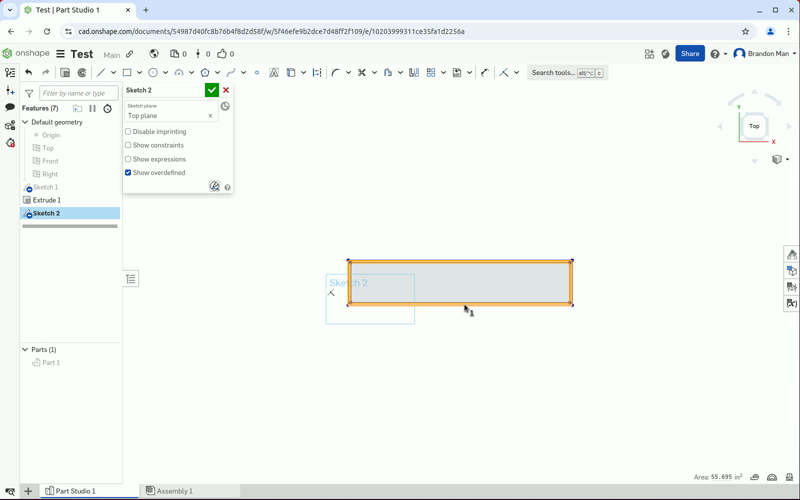
mouse_move(73, 352)
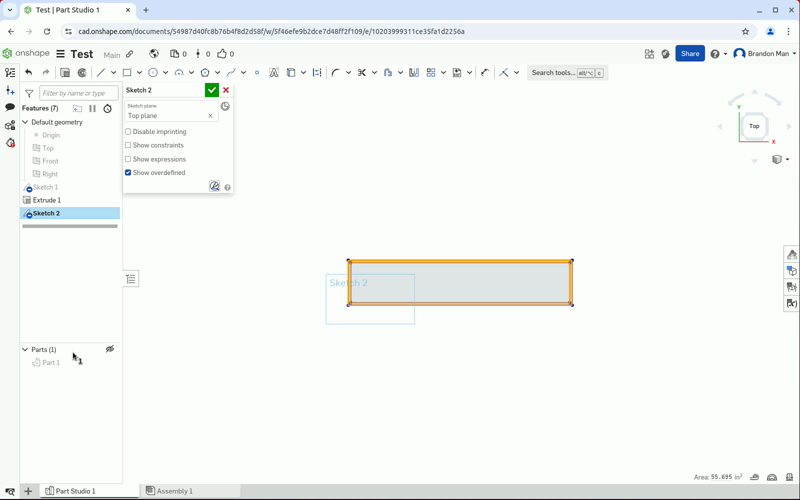
key(shift+y)
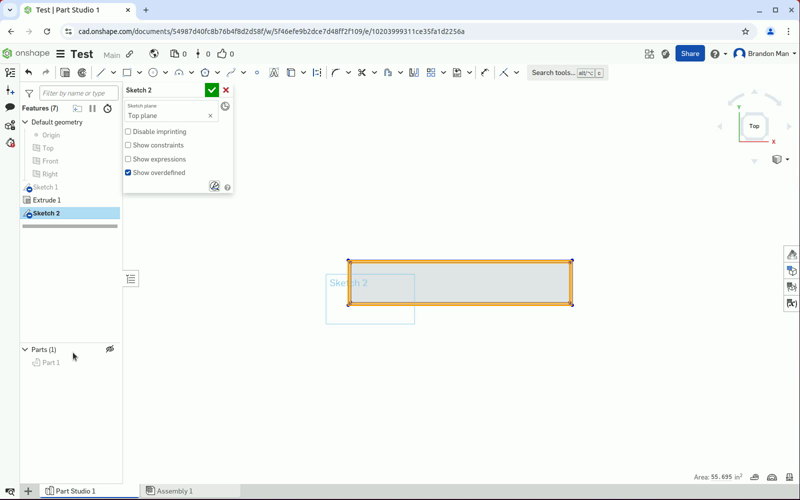
key(shift+e)
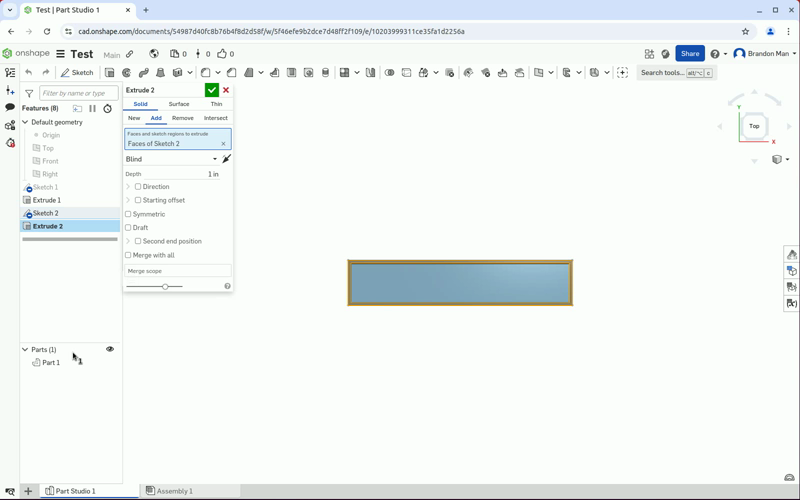
mouse_move(143, 106)
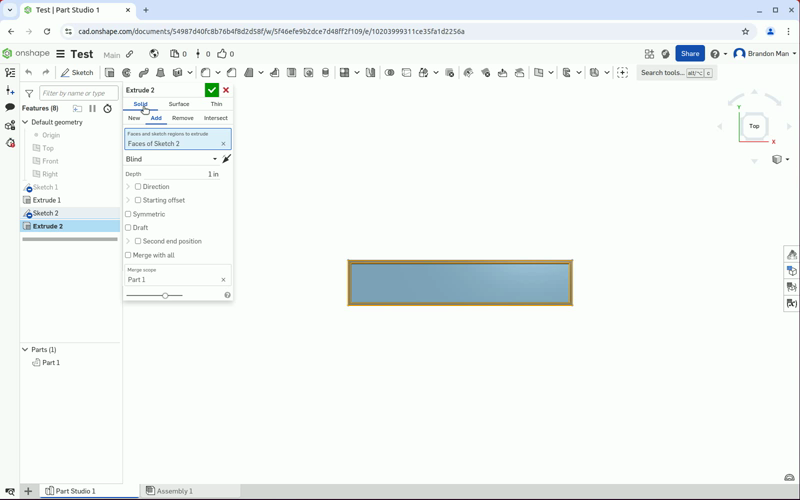
click(143, 106)
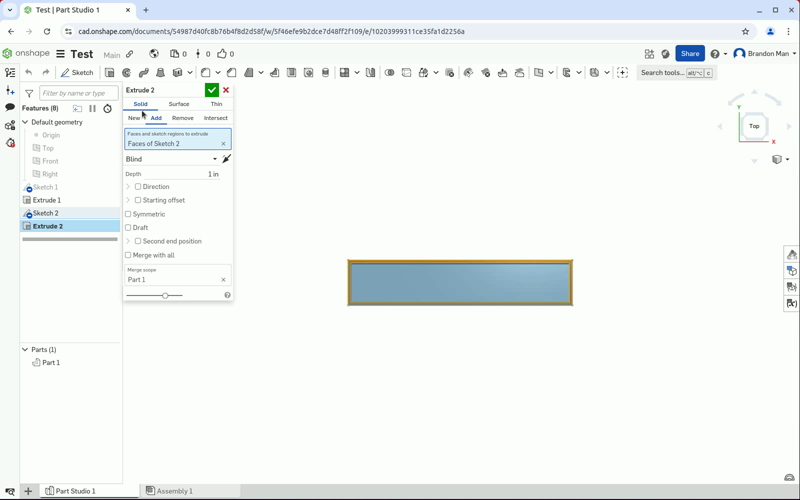
mouse_move(137, 120)
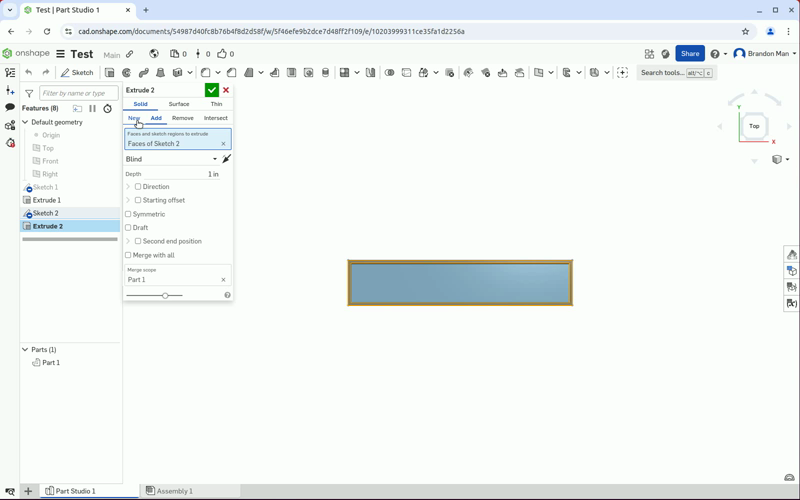
click(137, 120)
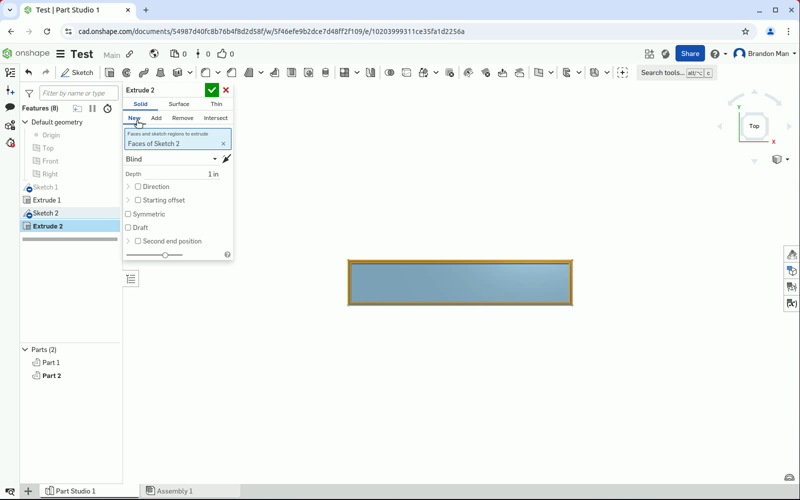
key(tab, 4)
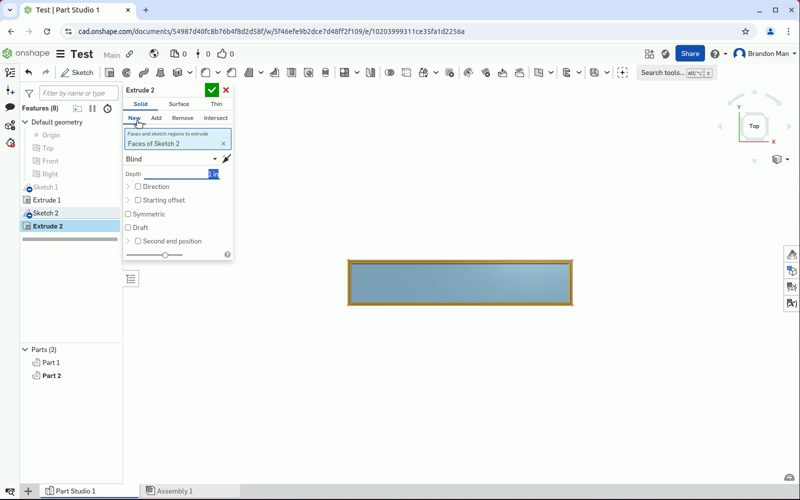
text(0.963)
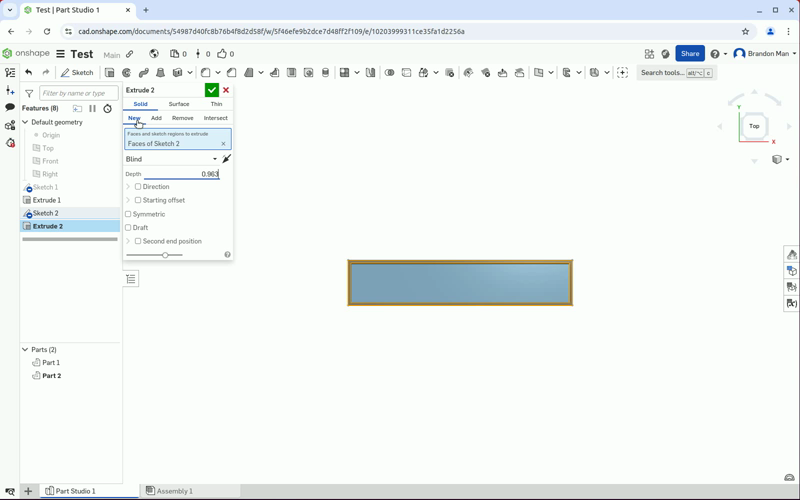
key(enter)
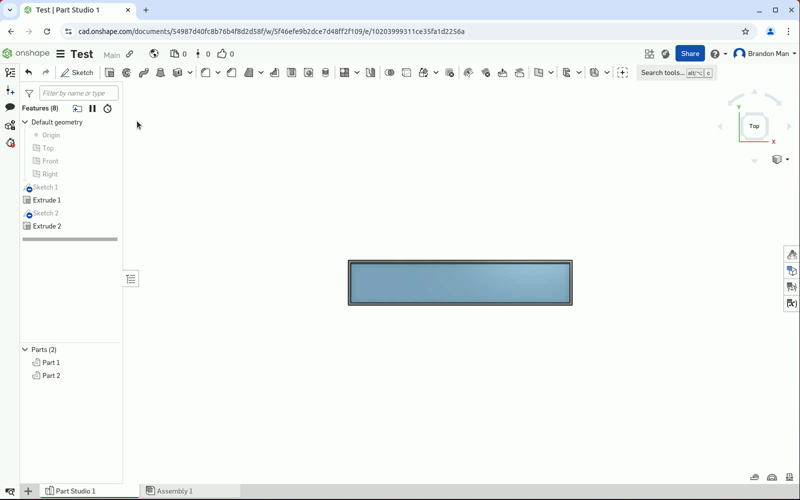
key(shift+h)
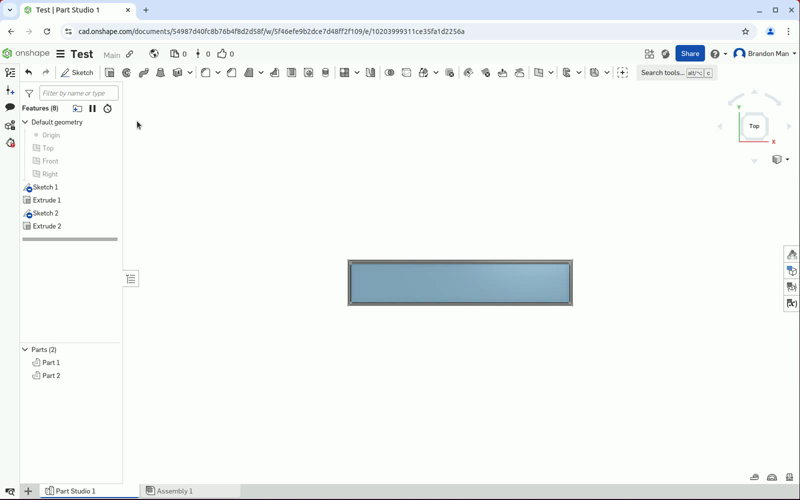
key(shift+h)
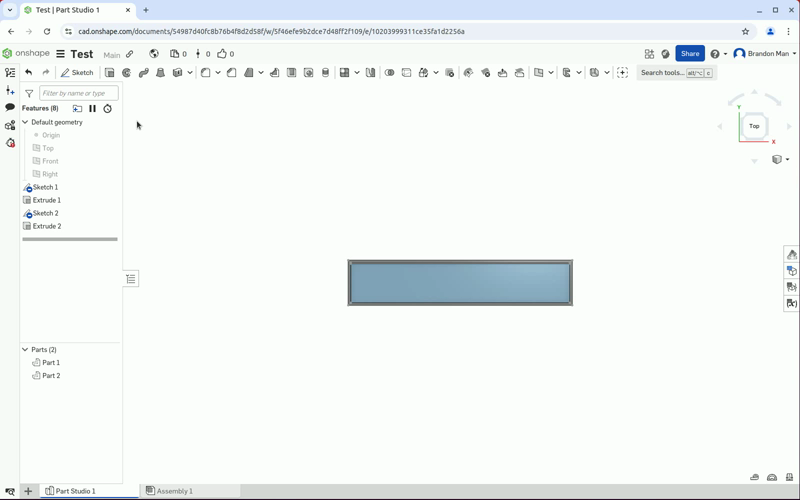
key(shift+7)
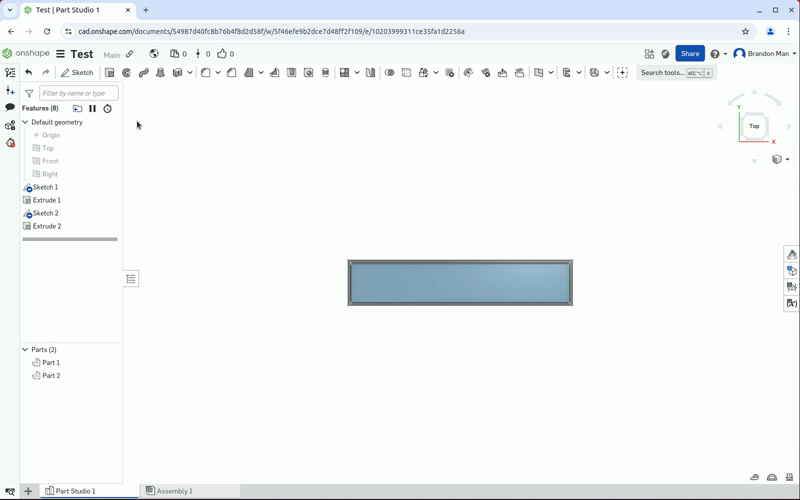
key(up, 3)
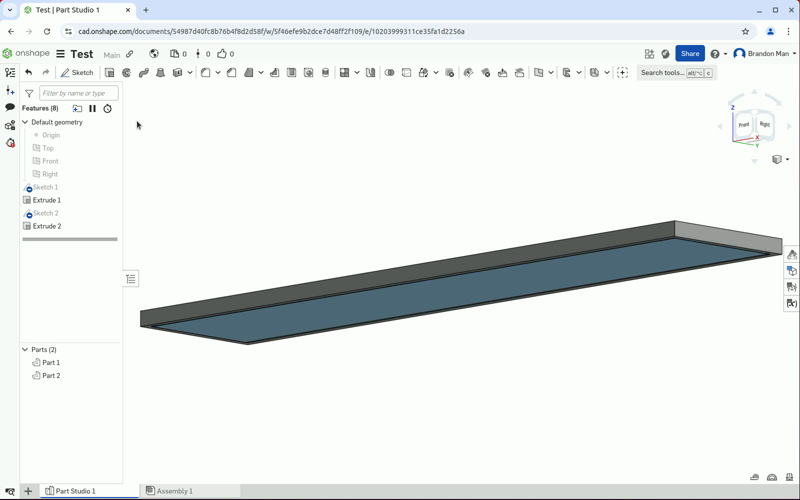
key(left, 3)
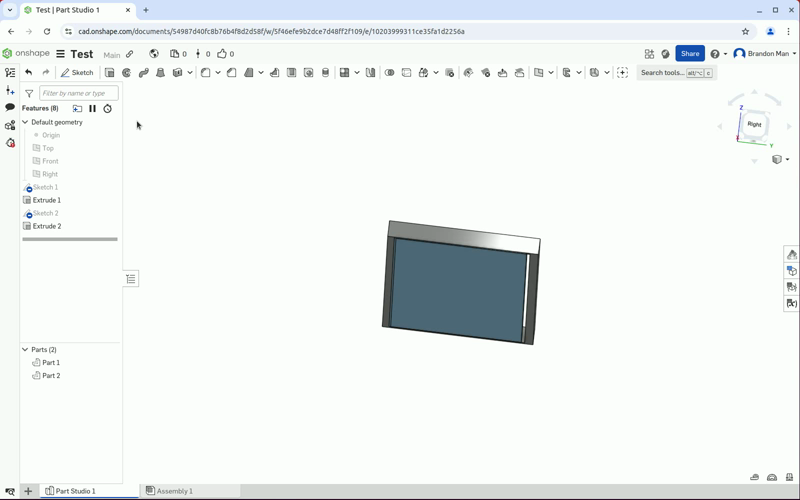
key(right, 3)
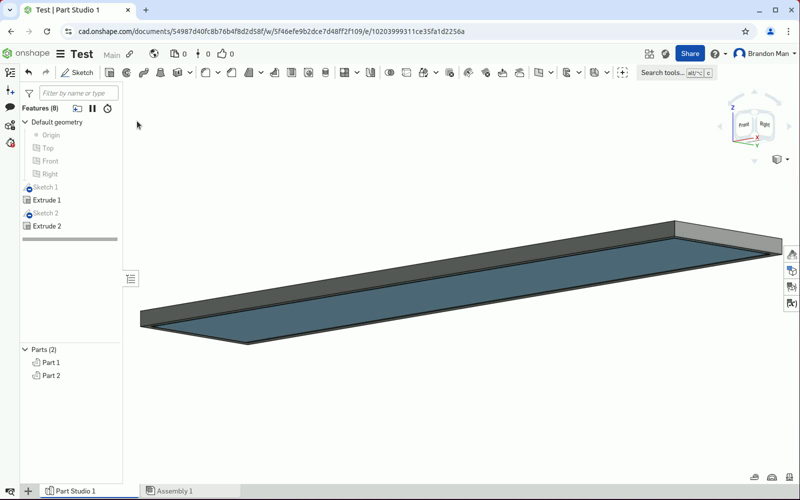
key(down, 3)
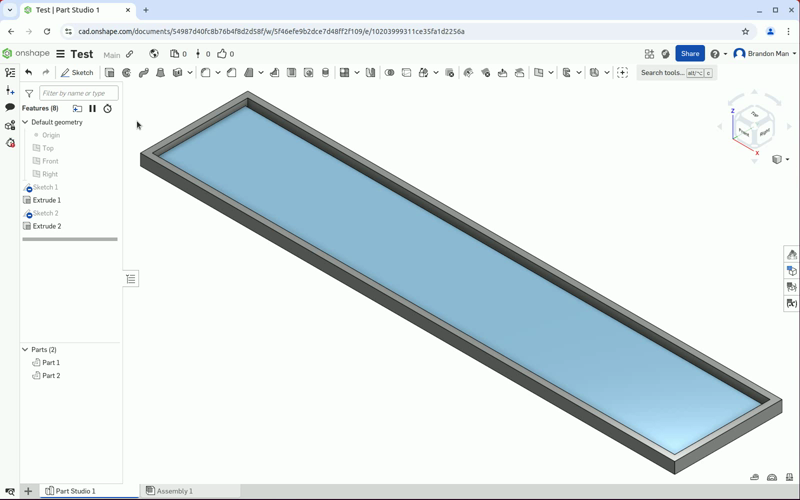
mouse_move(73, 189)
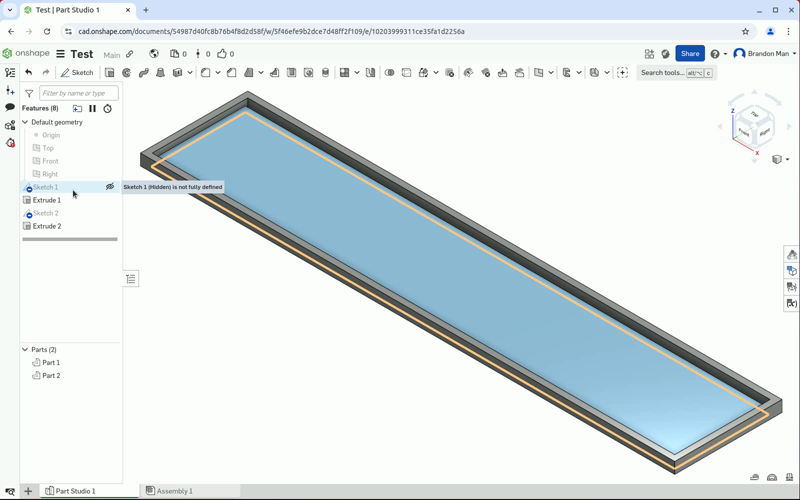
click(73, 189)